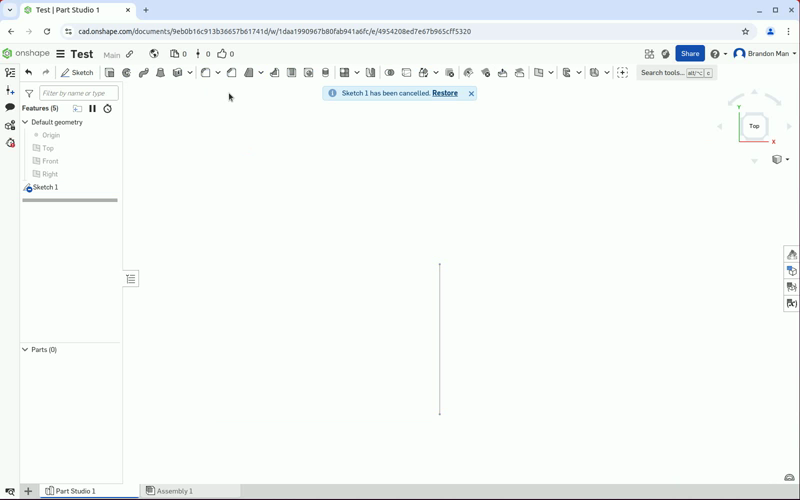
key(shift+h)
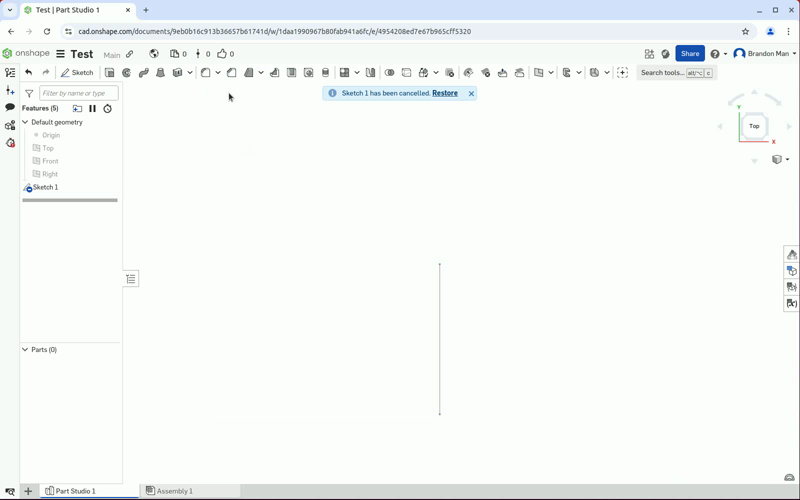
key(shift+s)
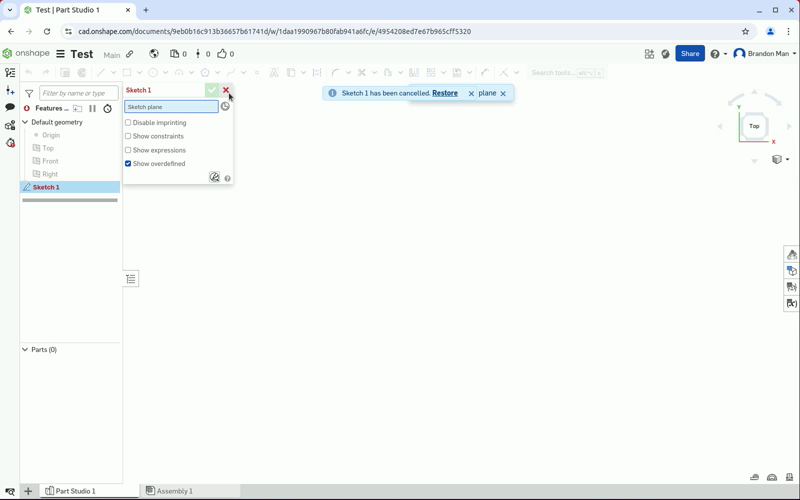
mouse_move(73, 150)
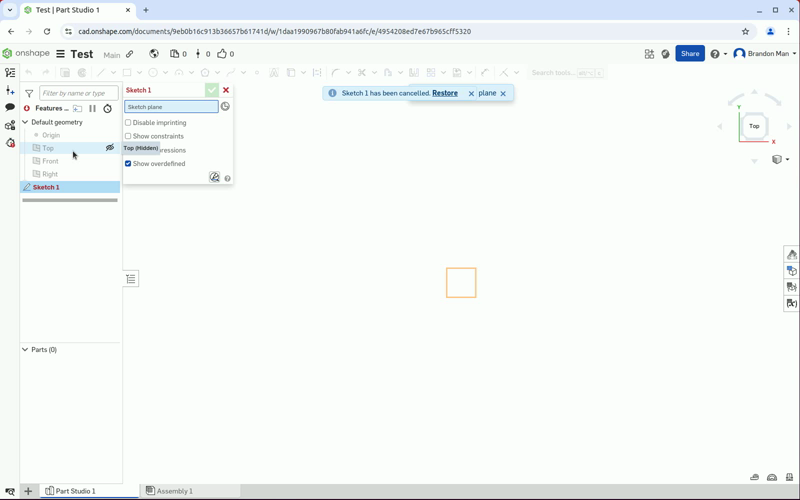
click(73, 150)
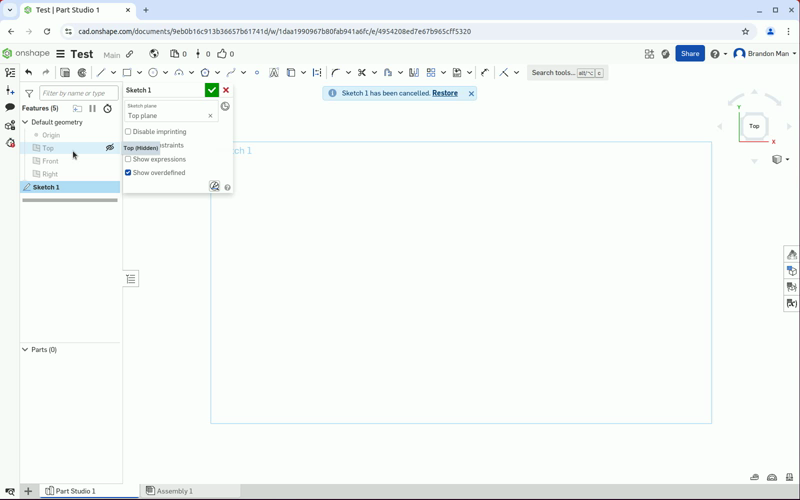
mouse_move(73, 352)
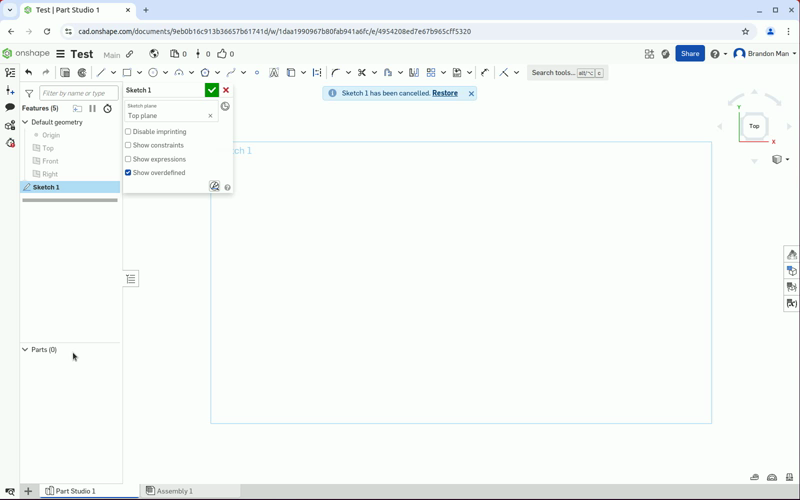
key(y)
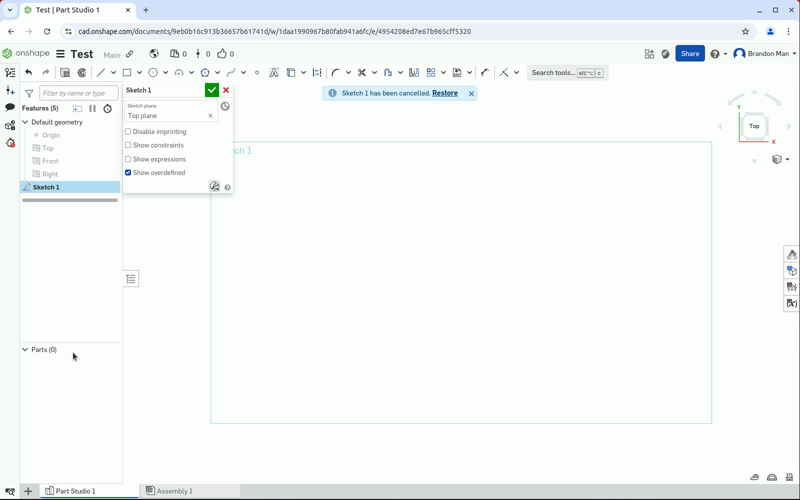
key(l)
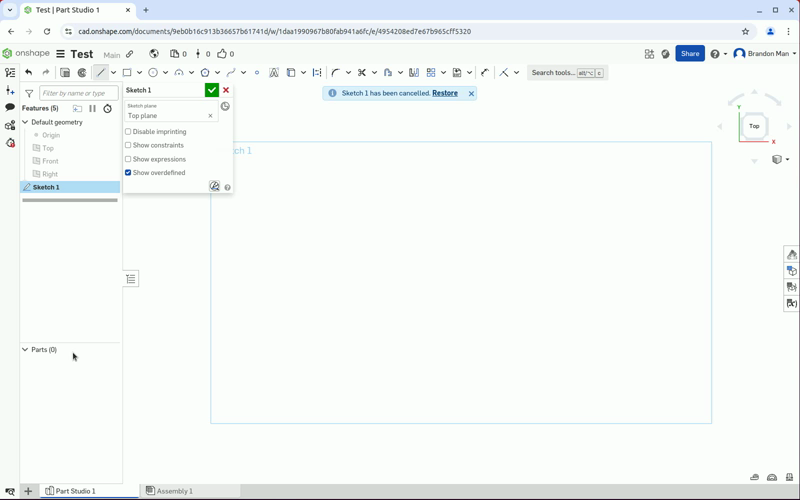
key_down(shift)
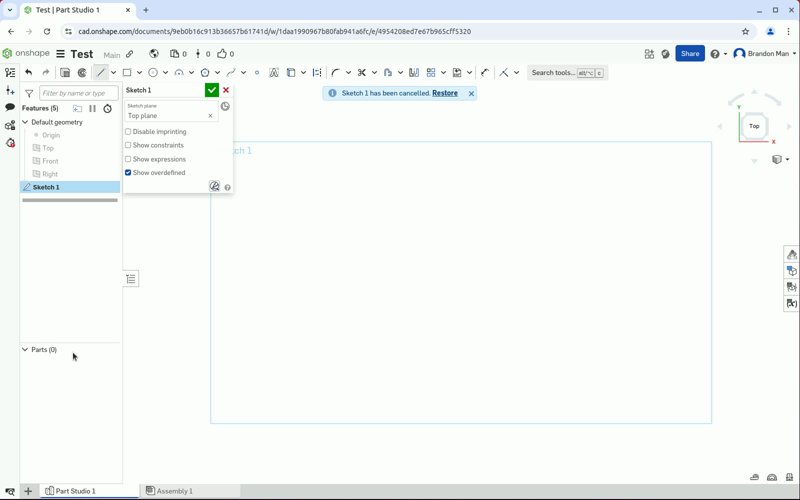
mouse_move(370, 282)
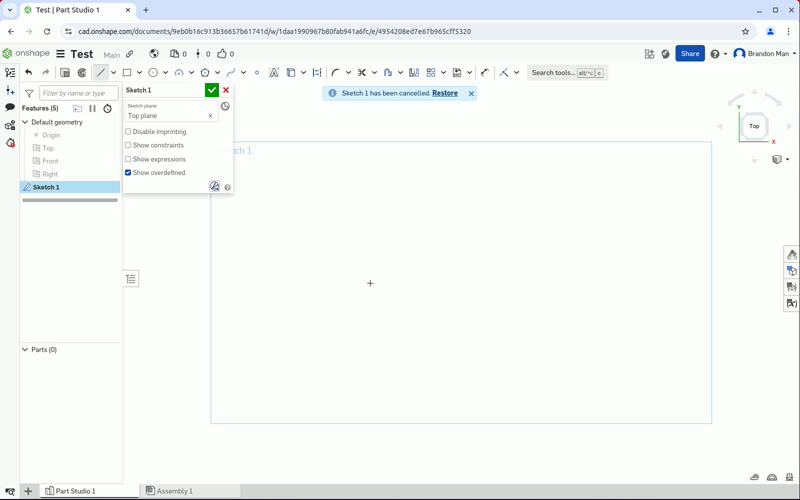
click(370, 282)
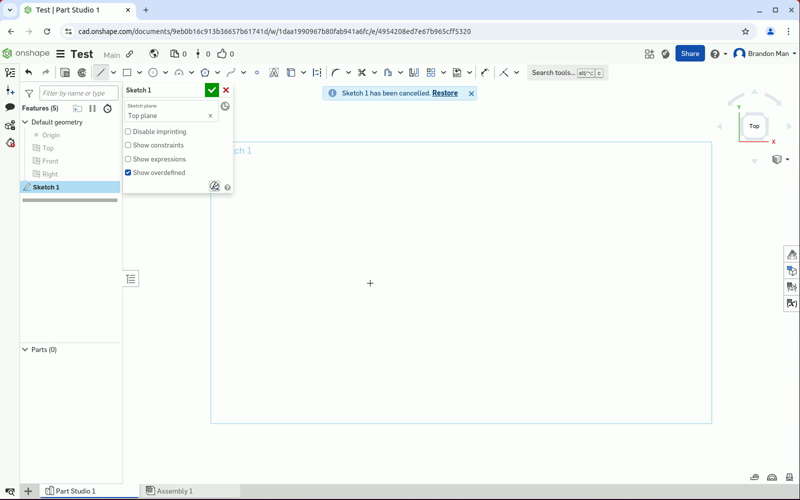
key_up(shift)
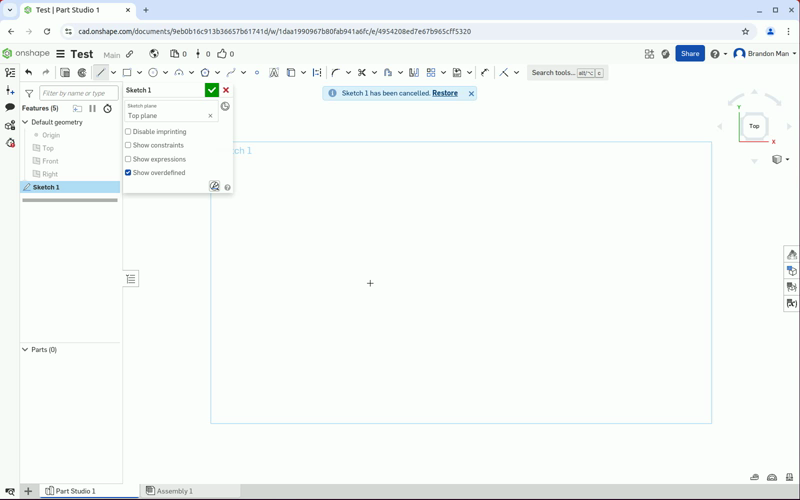
key_down(shift)
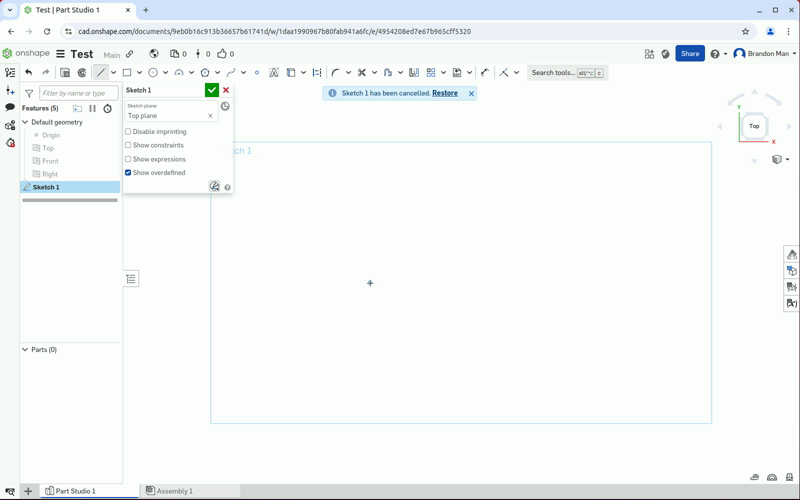
mouse_move(415, 360)
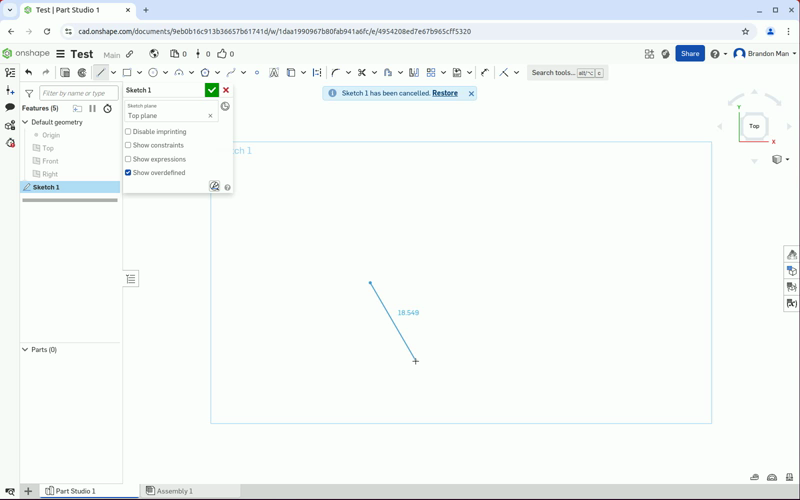
click(415, 360)
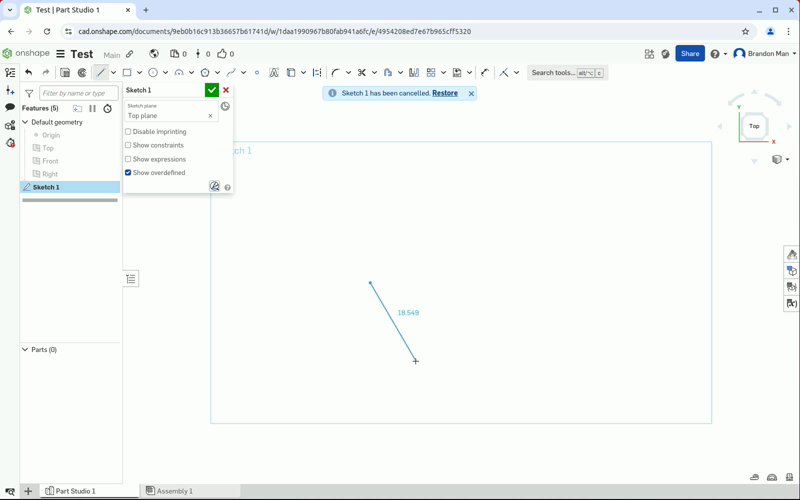
key_up(shift)
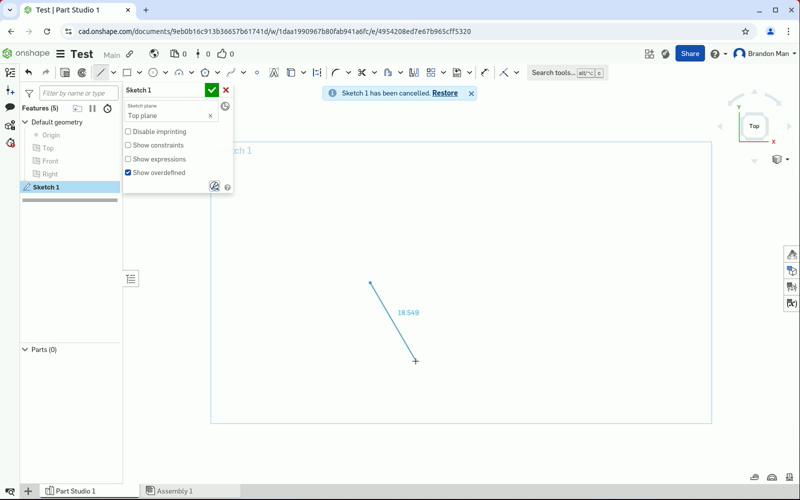
key_down(shift)
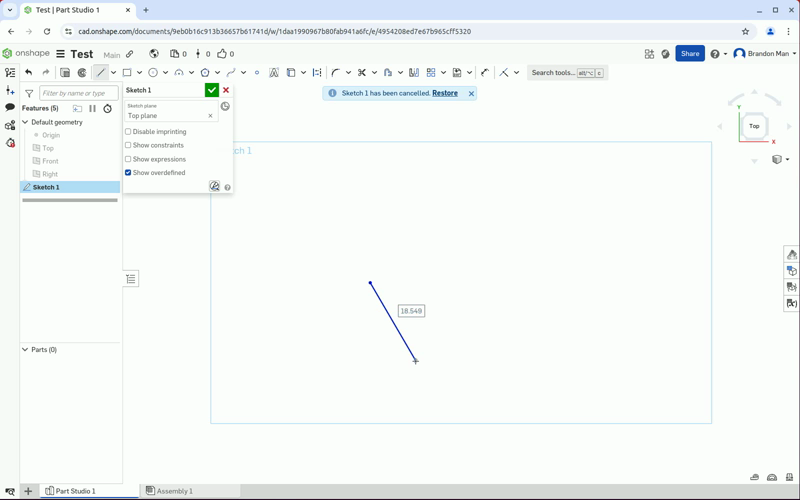
mouse_move(504, 360)
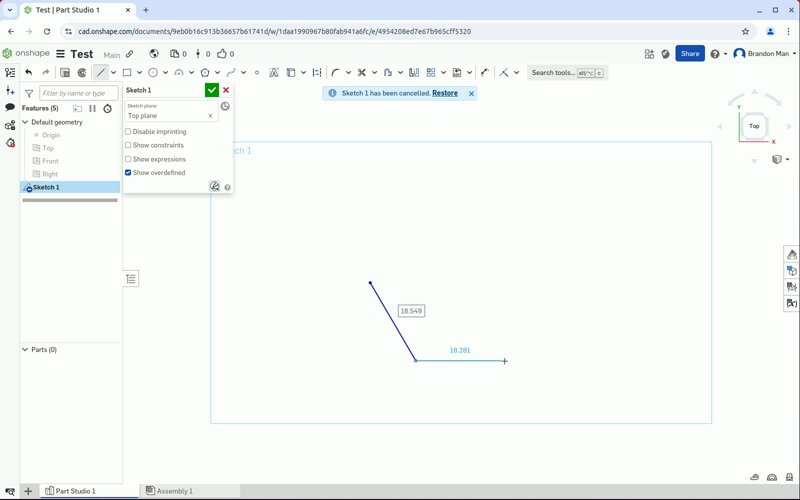
click(504, 360)
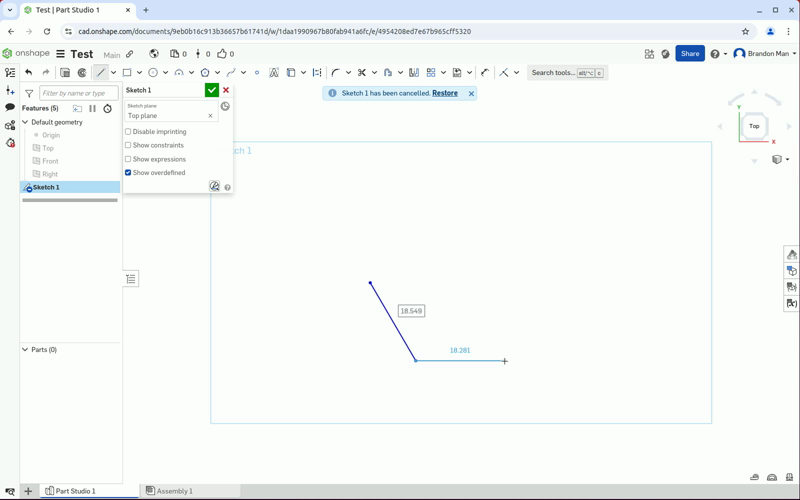
key_up(shift)
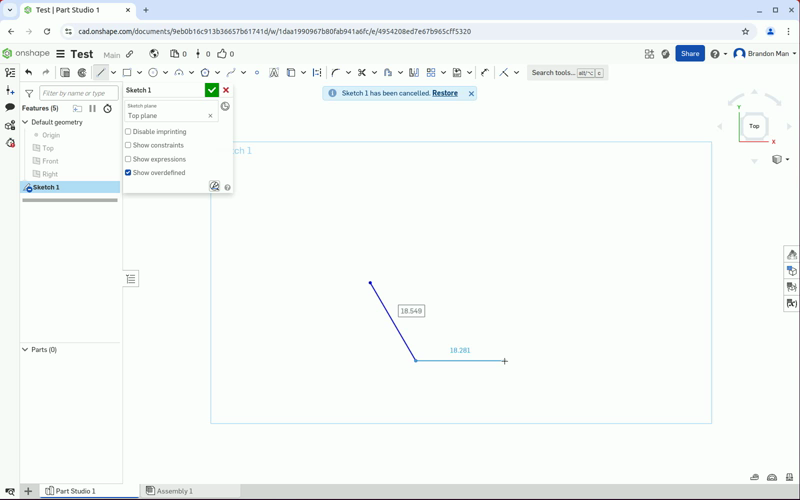
key_down(shift)
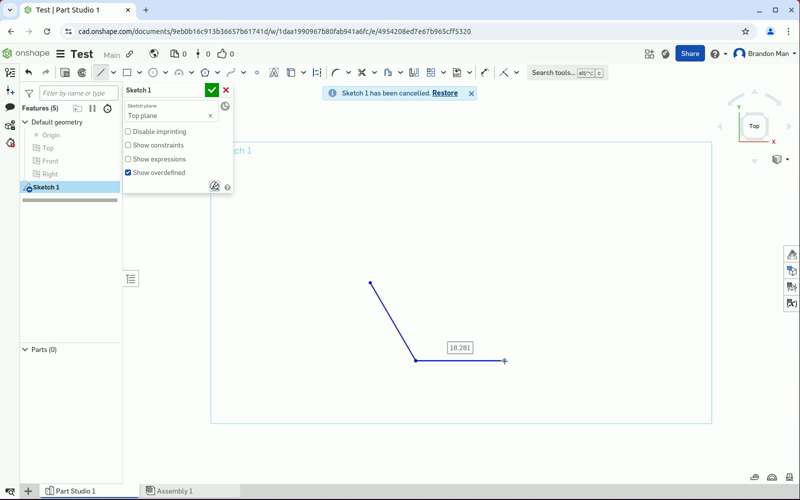
mouse_move(550, 282)
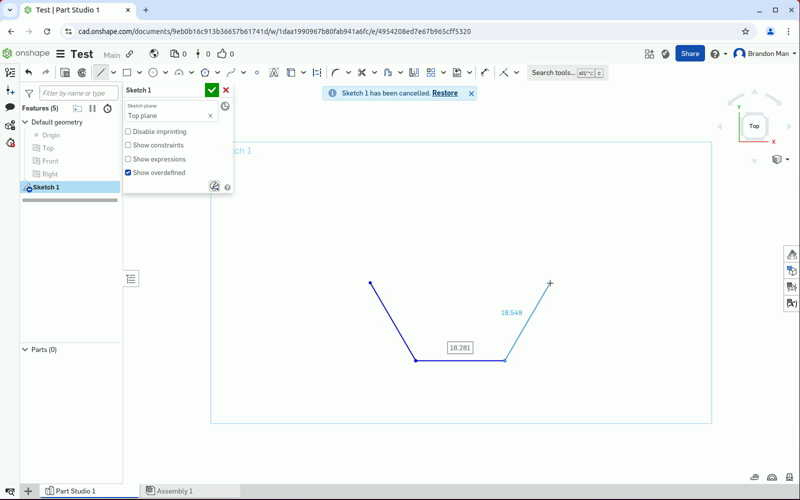
click(550, 282)
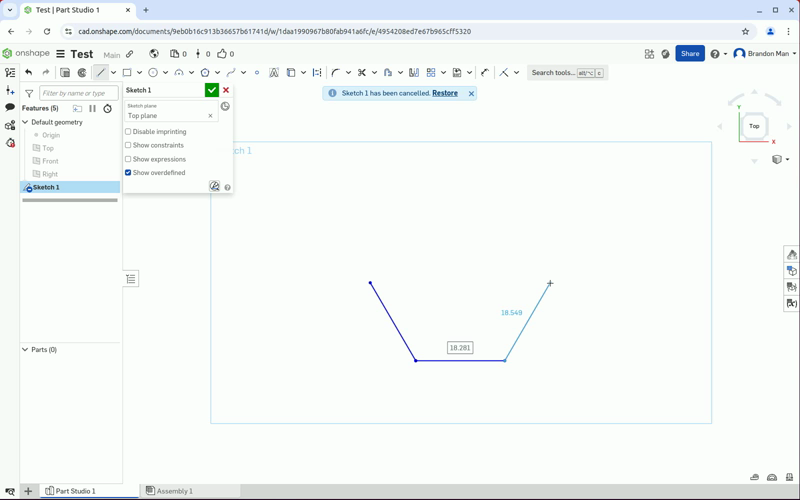
key_up(shift)
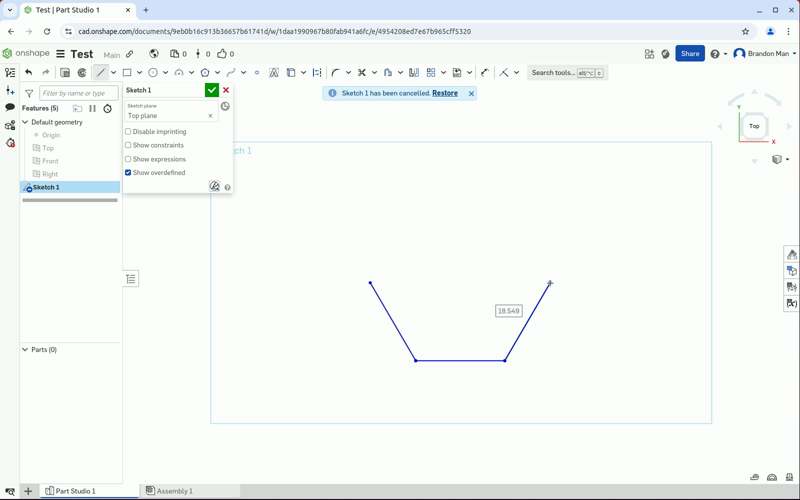
key_down(shift)
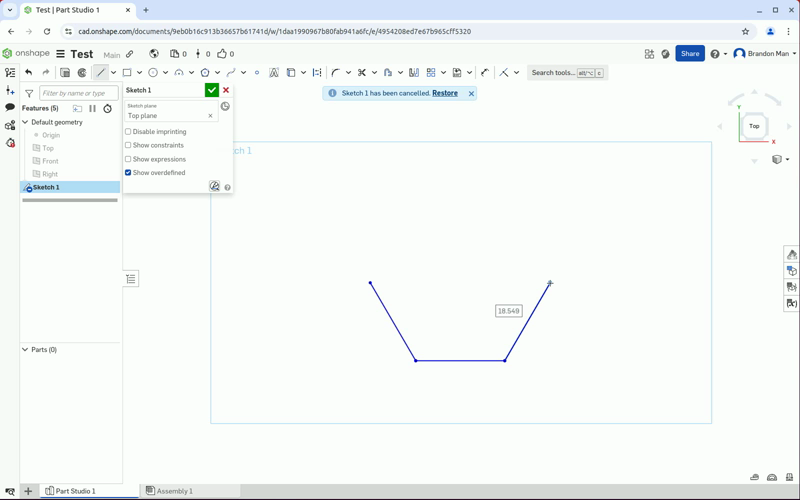
mouse_move(504, 205)
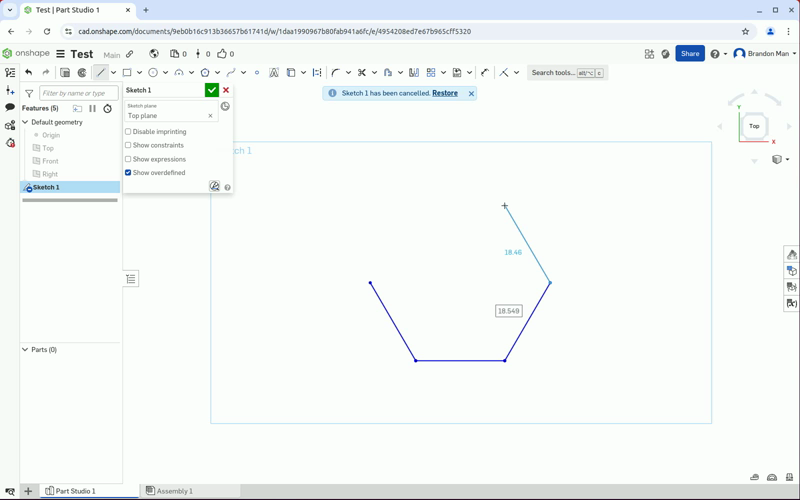
click(504, 205)
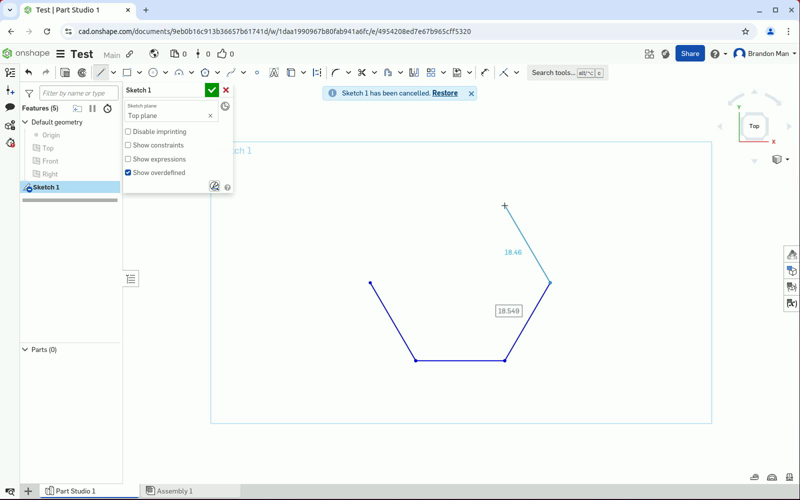
key_up(shift)
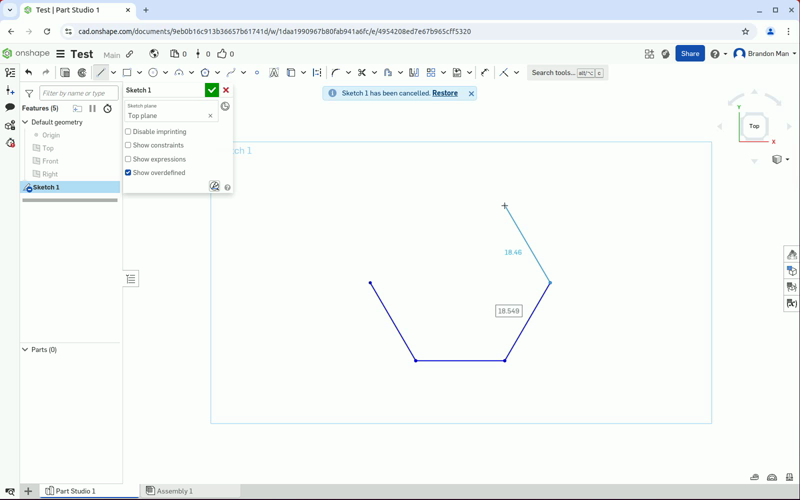
key_down(shift)
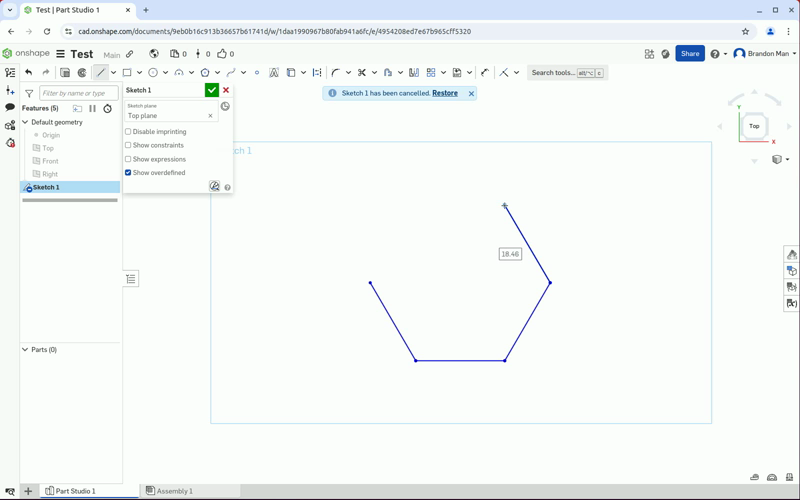
mouse_move(415, 205)
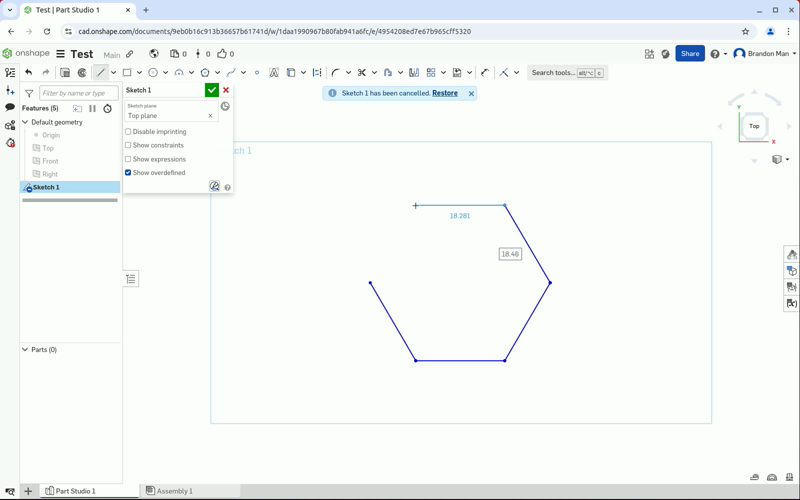
click(415, 205)
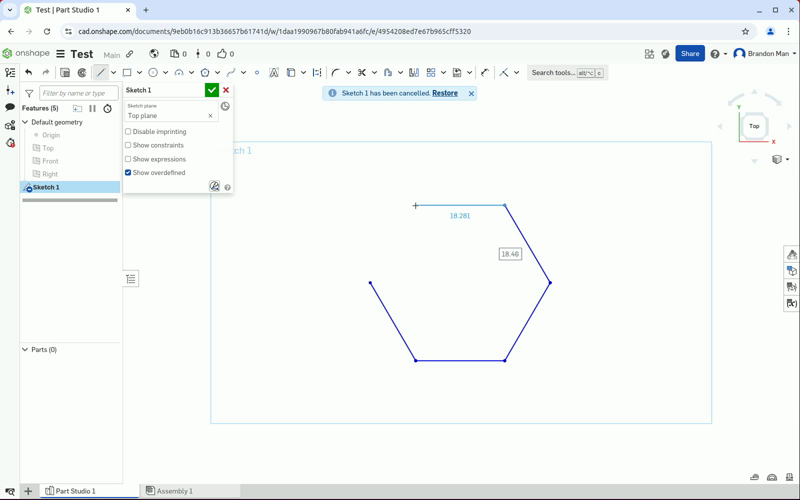
key_up(shift)
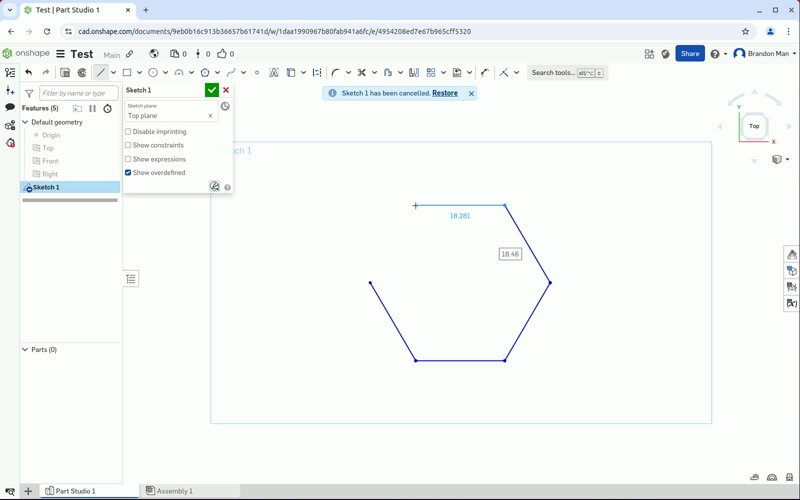
key_down(shift)
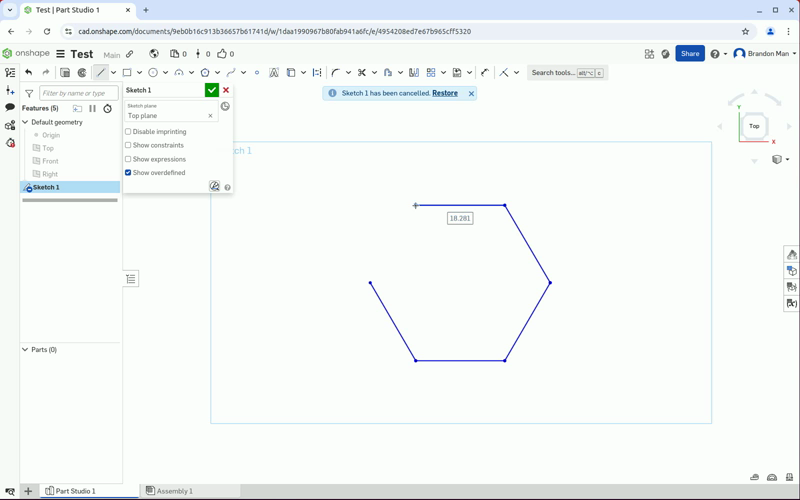
mouse_move(370, 282)
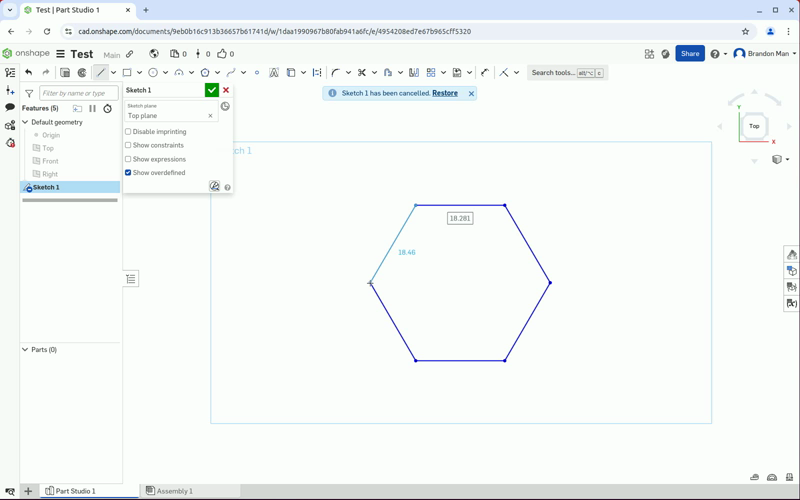
key_up(shift)
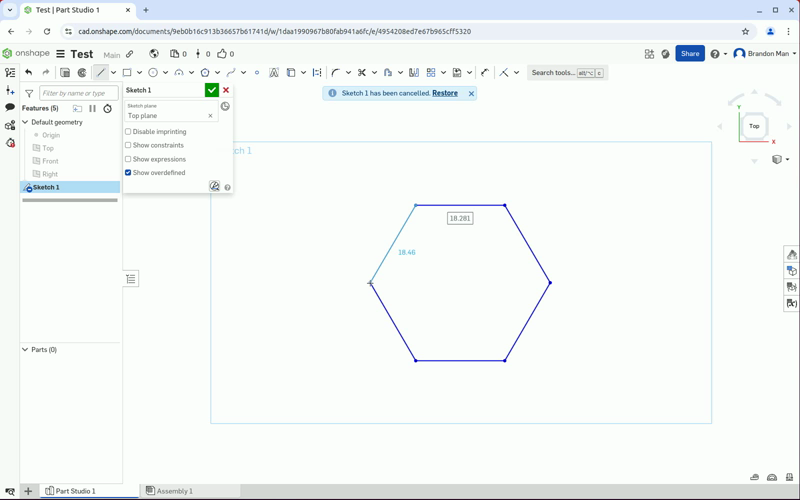
click(370, 282)
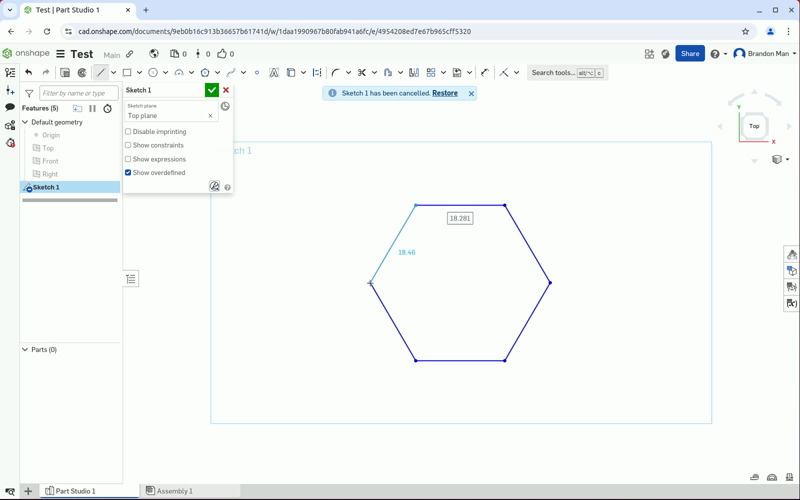
key(esc)
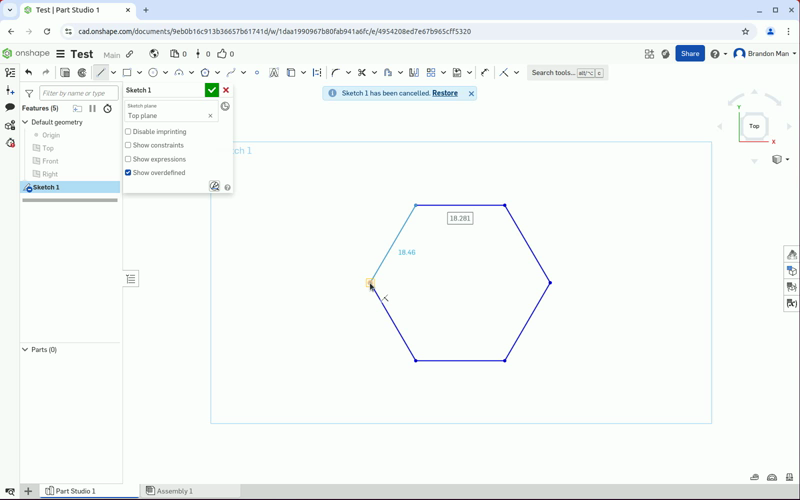
mouse_move(448, 341)
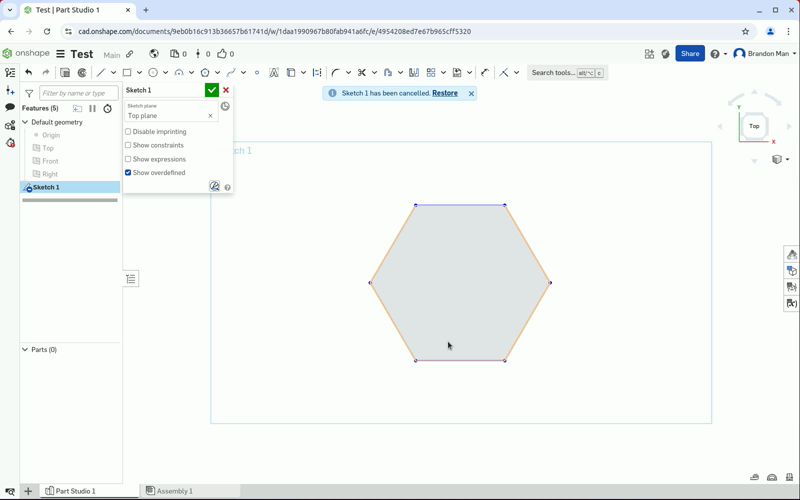
click(448, 341)
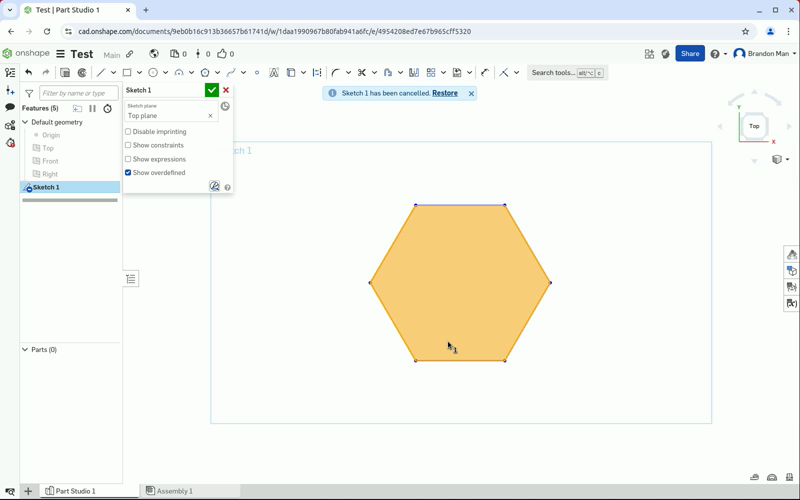
mouse_move(73, 352)
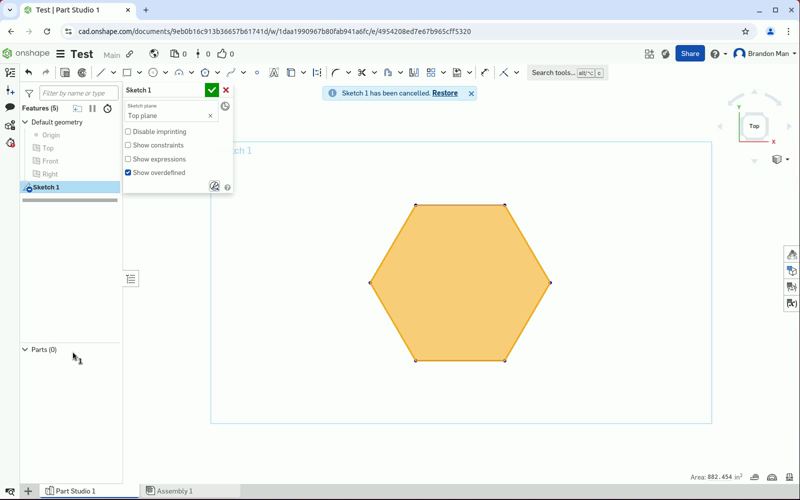
key(shift+y)
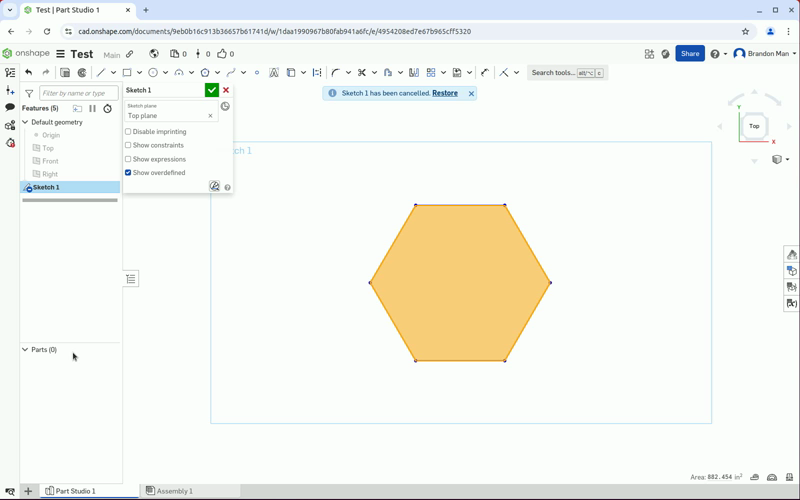
key(shift+e)
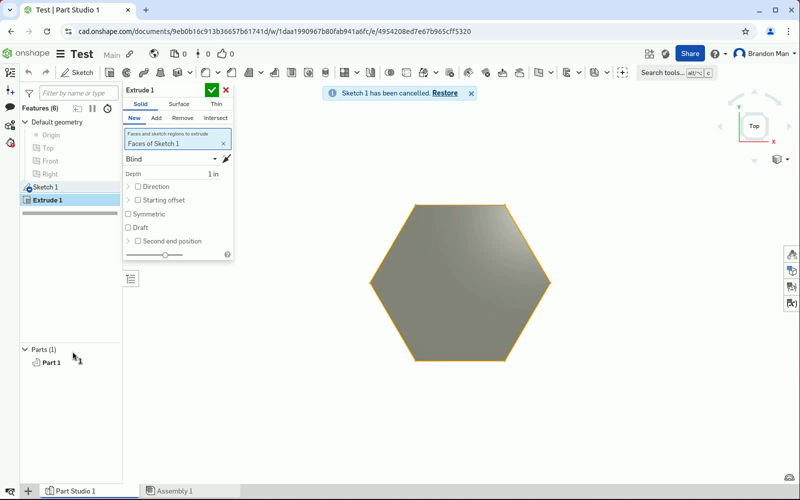
mouse_move(143, 106)
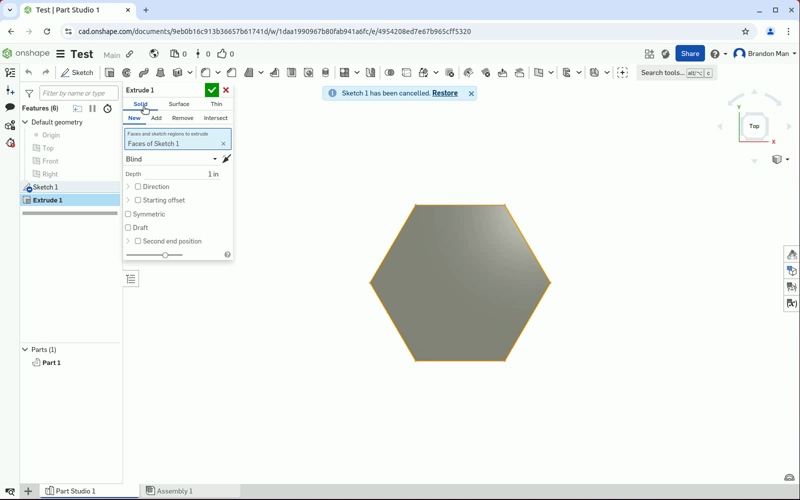
click(143, 106)
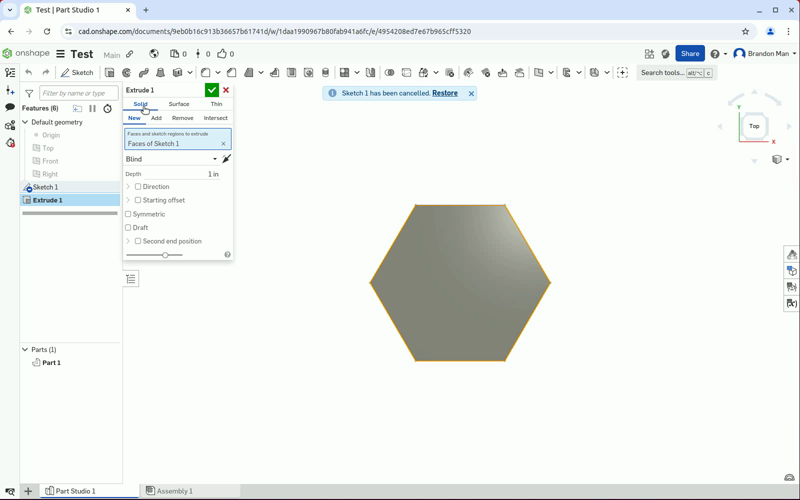
mouse_move(137, 120)
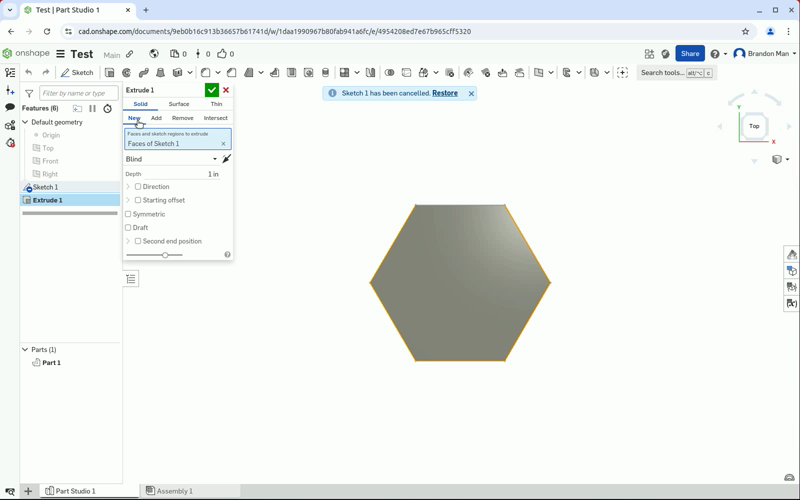
click(137, 120)
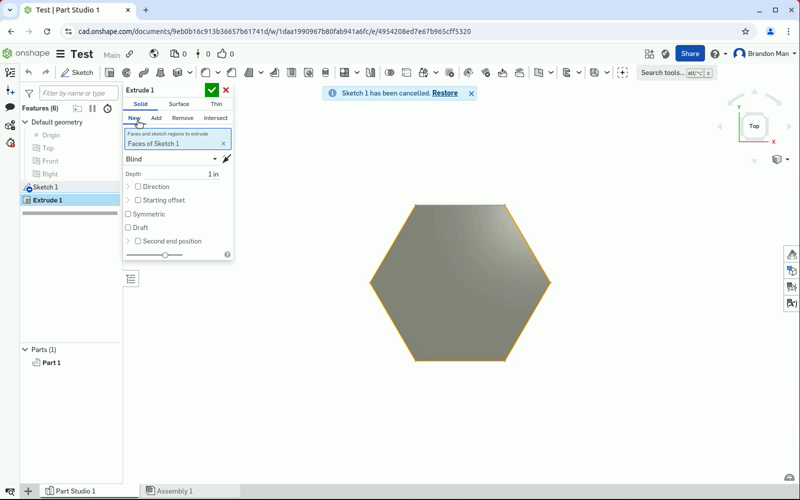
key(tab, 4)
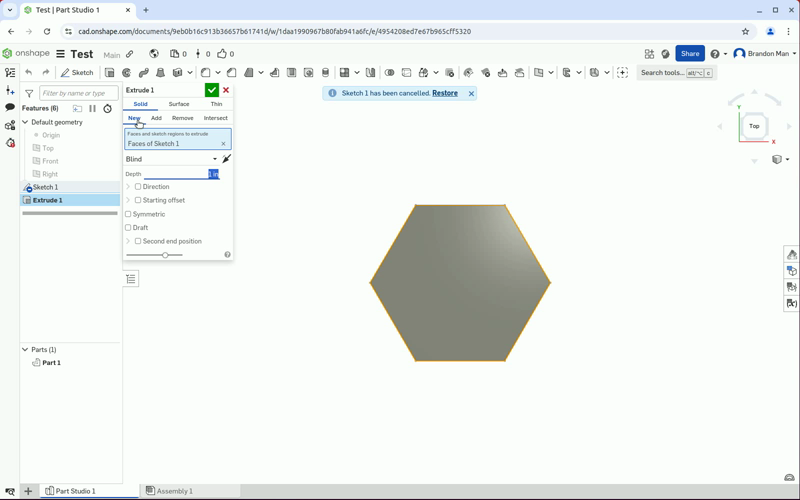
text(9.869)
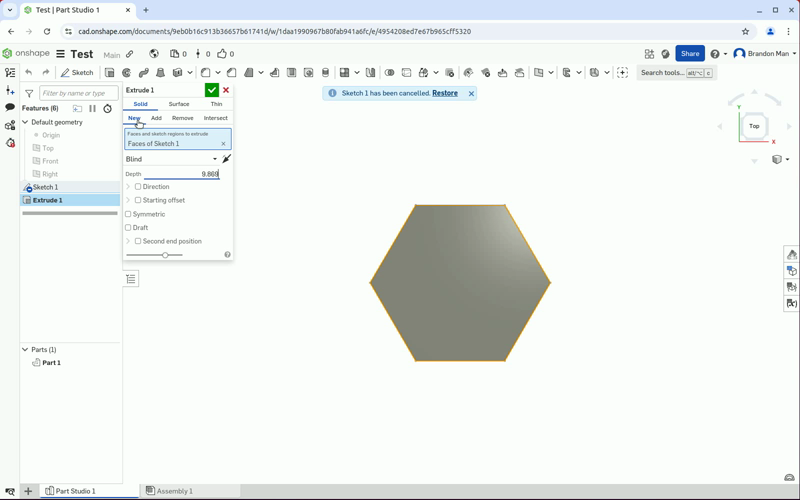
key(enter)
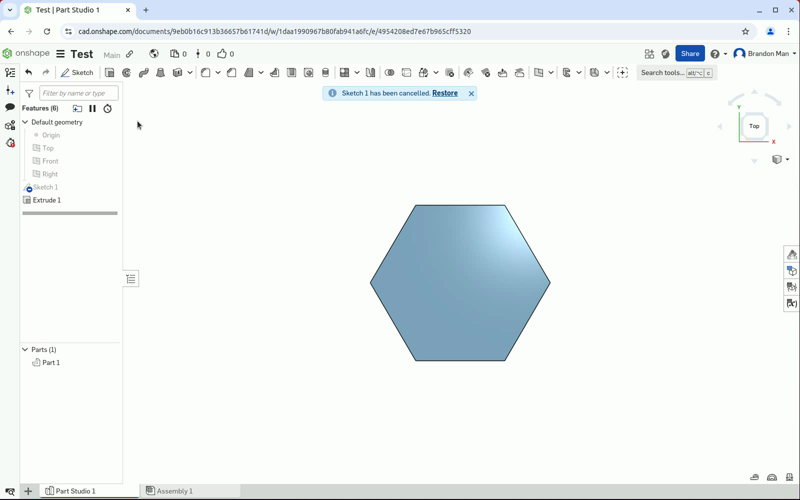
key(shift+h)
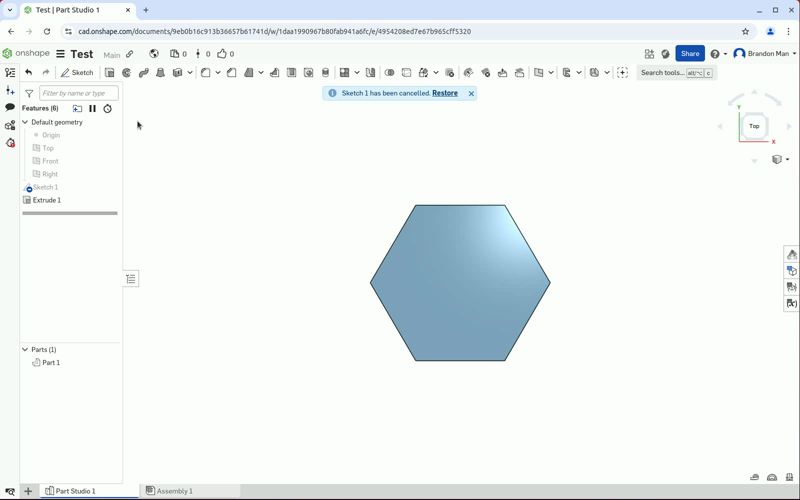
key(shift+h)
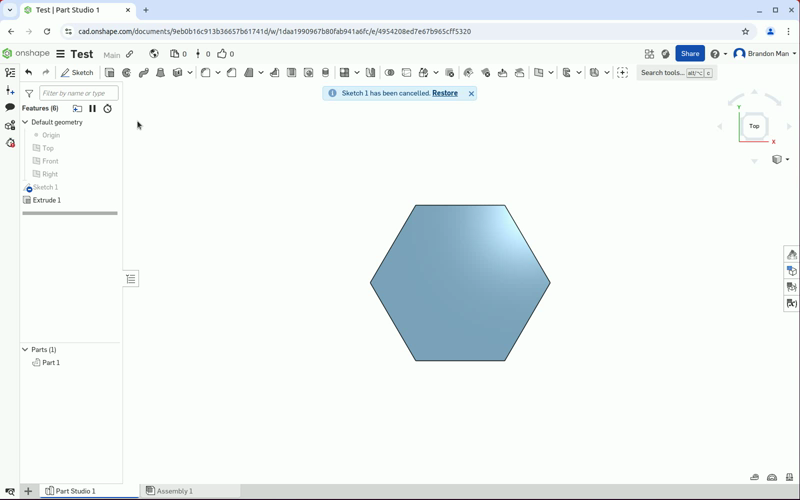
mouse_move(73, 189)
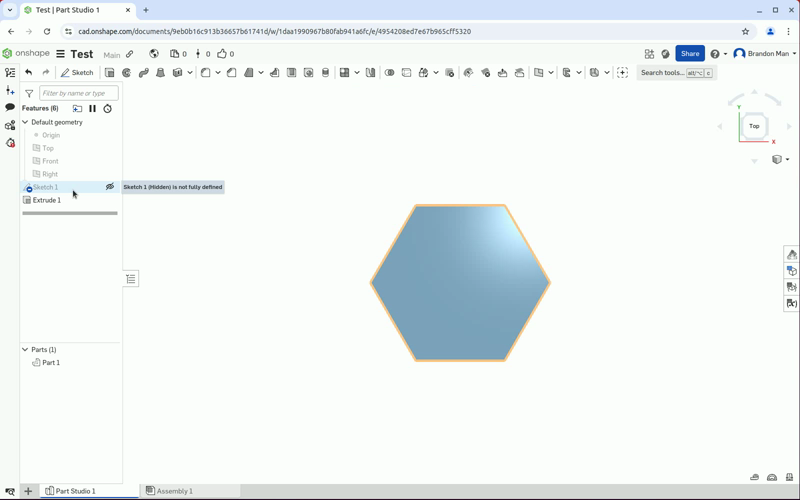
click(73, 189)
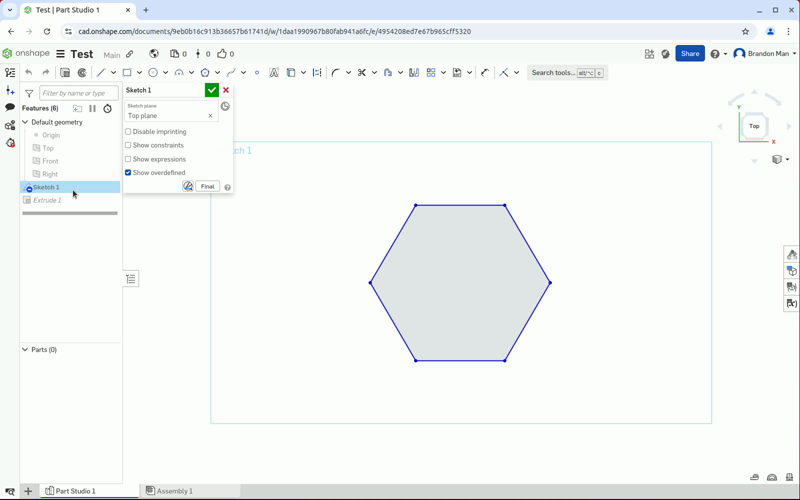
mouse_move(229, 92)
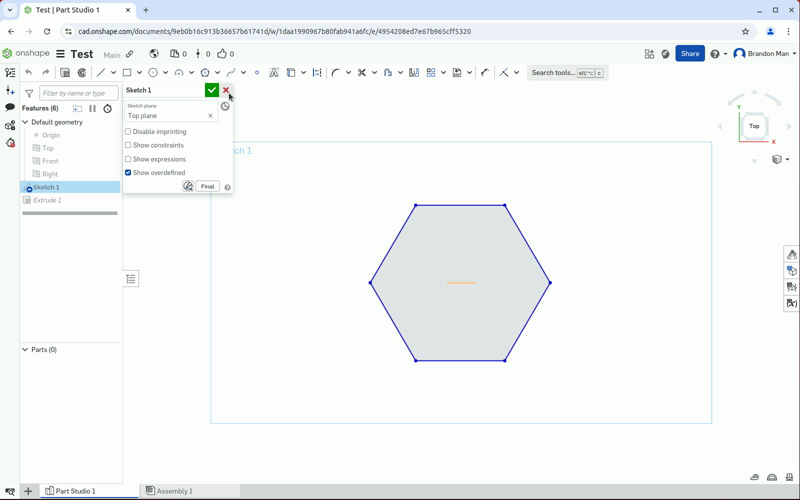
click(229, 92)
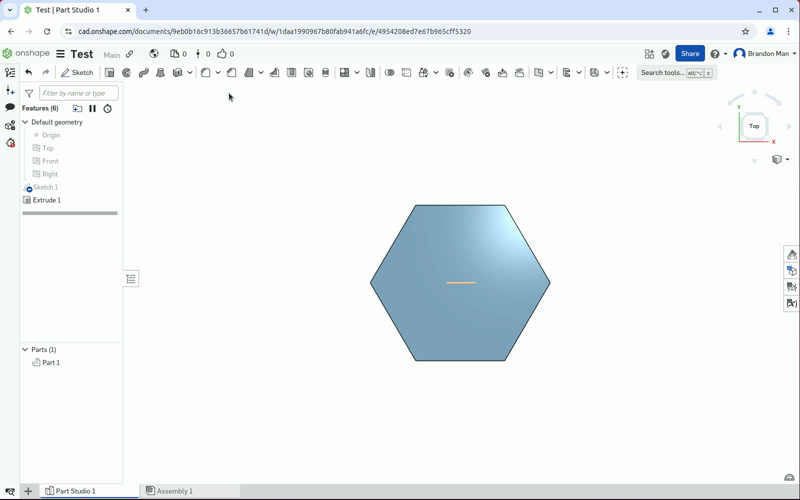
mouse_move(541, 75)
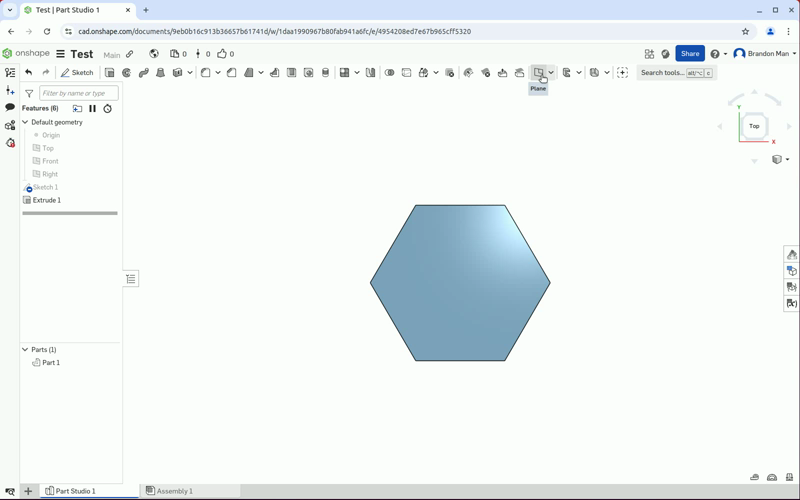
click(541, 75)
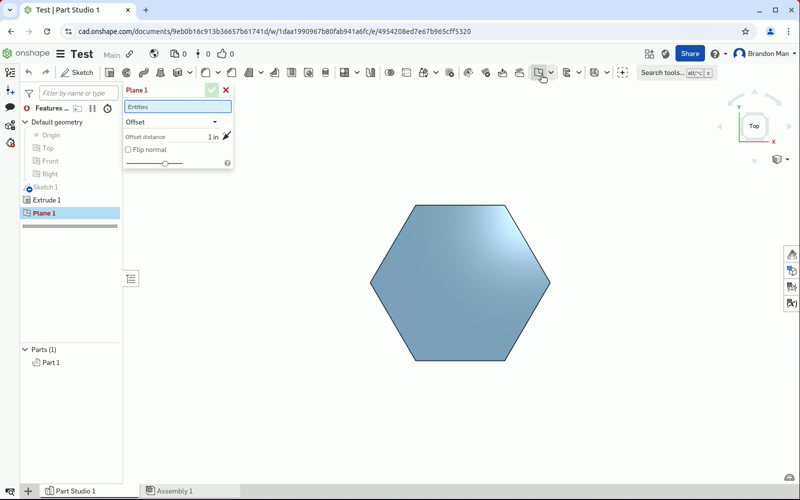
mouse_move(73, 150)
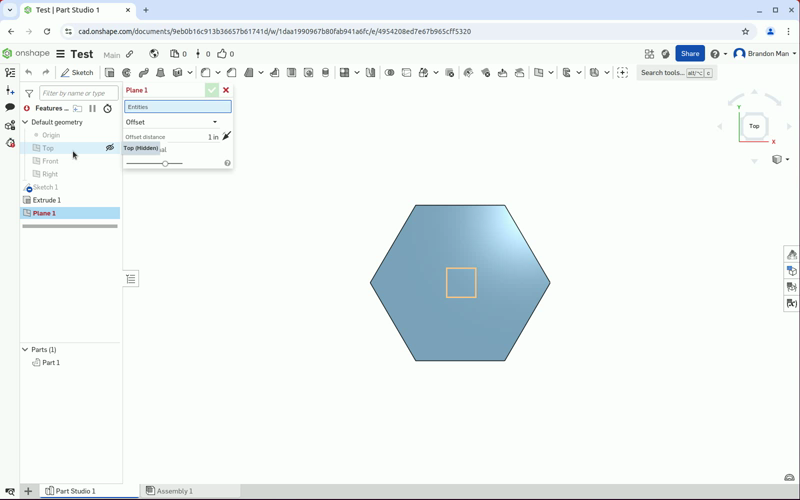
click(73, 150)
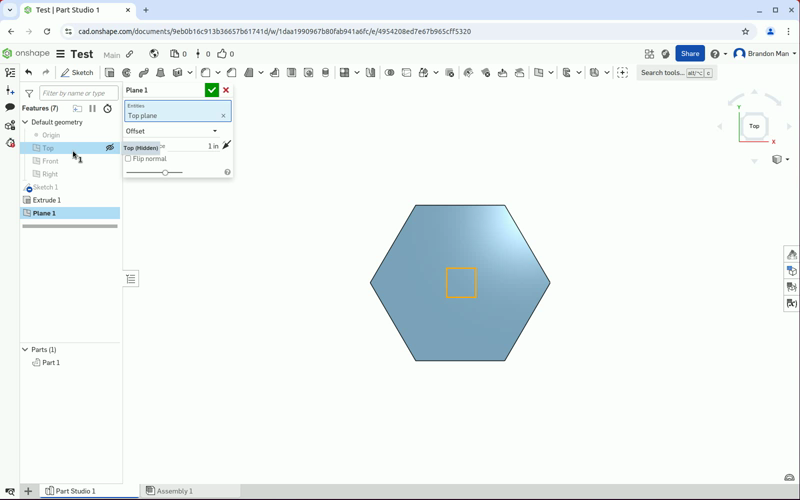
key(tab, 2)
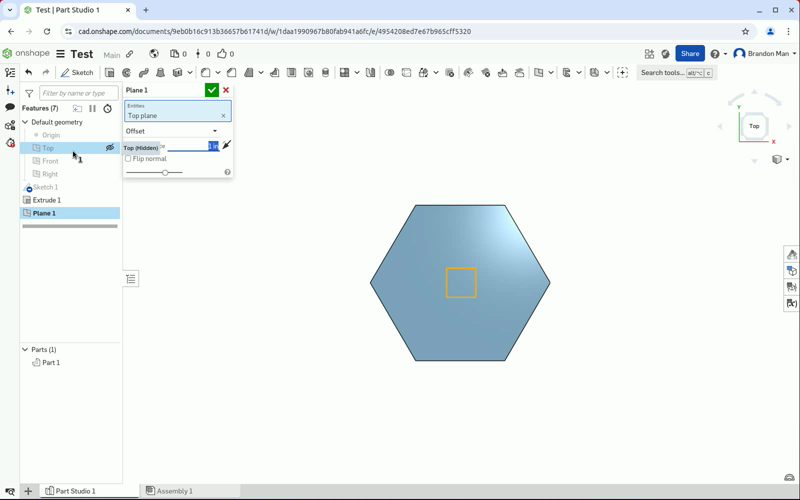
text(9.86)
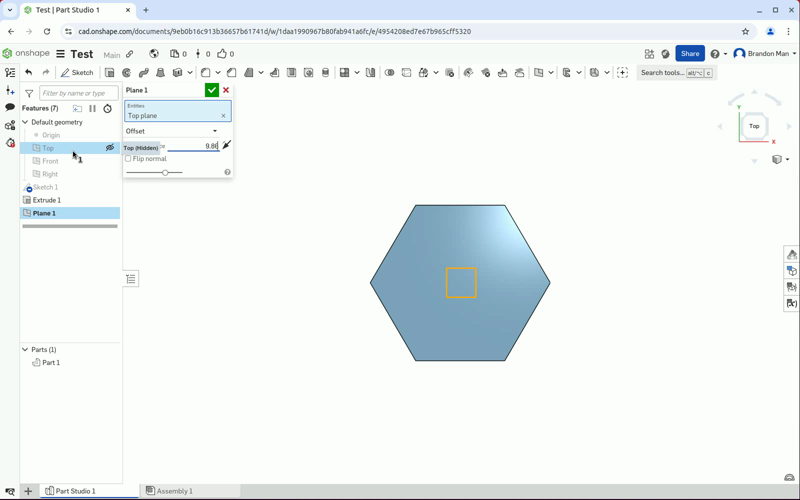
key(enter, 2)
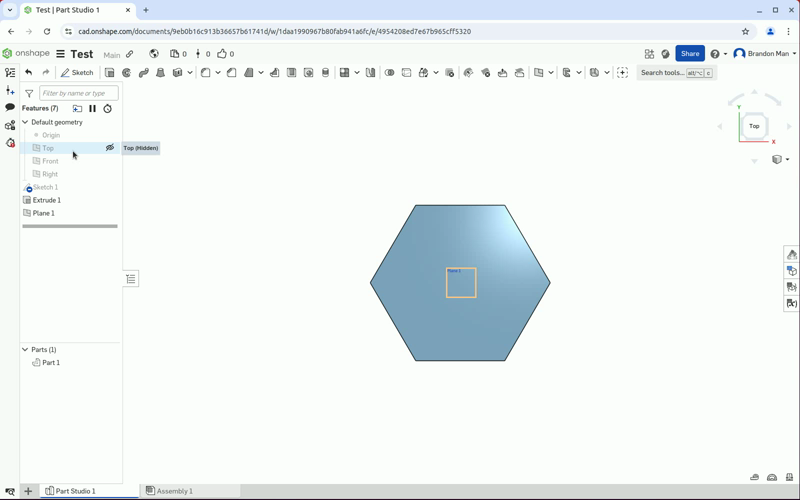
key(shift+s)
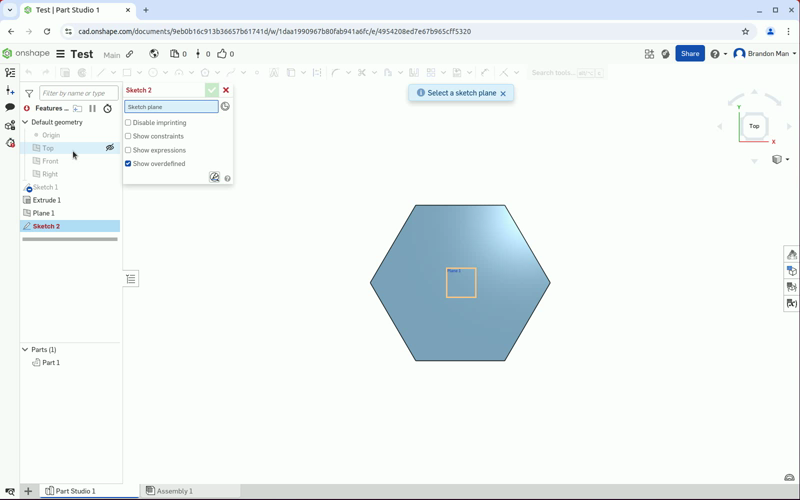
mouse_move(73, 215)
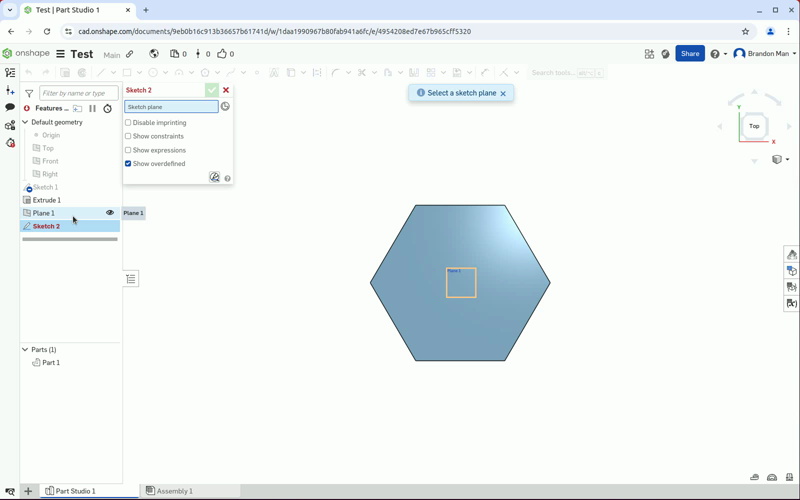
click(73, 215)
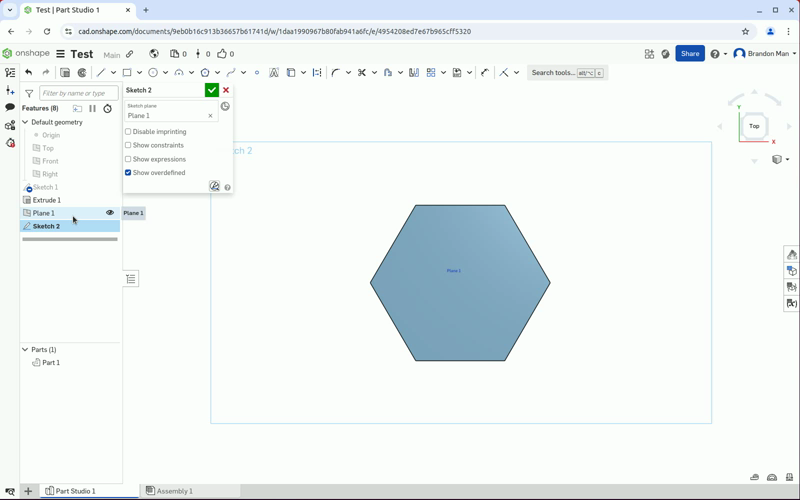
mouse_move(73, 352)
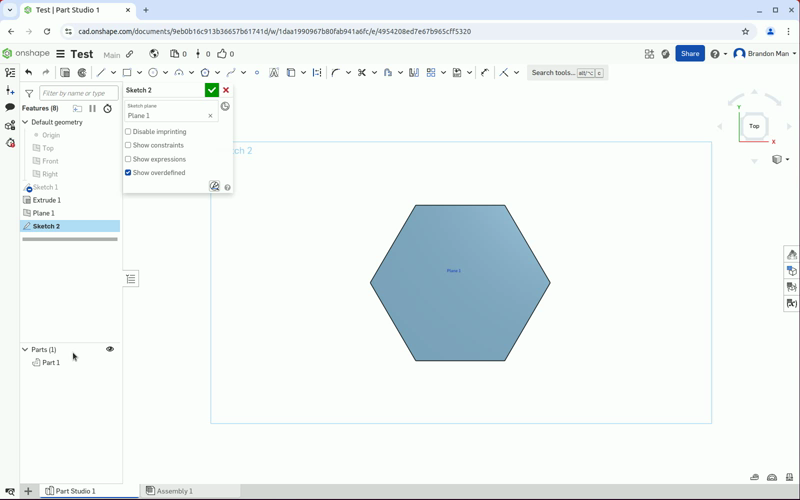
key(y)
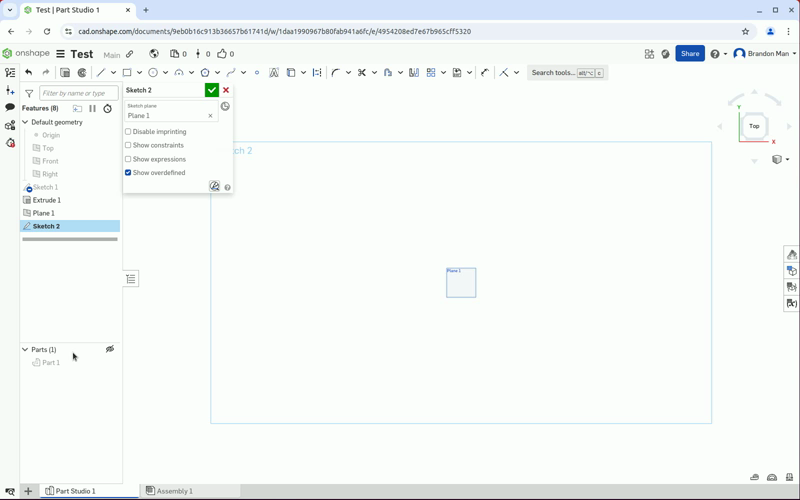
key(l)
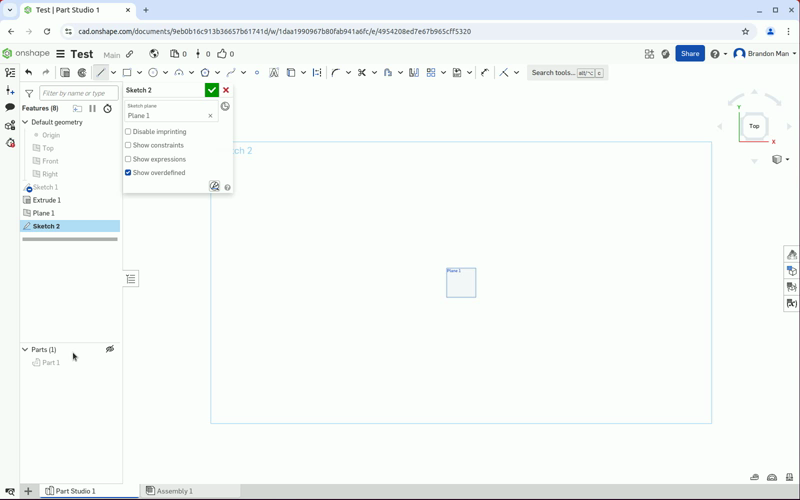
key_down(shift)
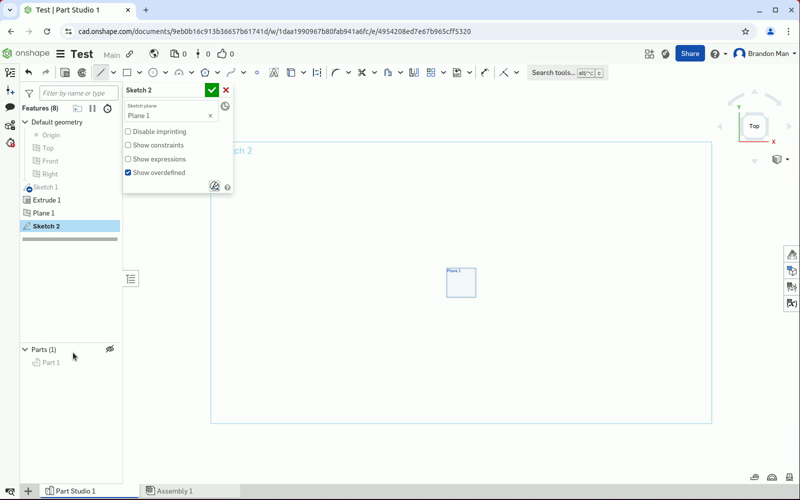
mouse_move(505, 204)
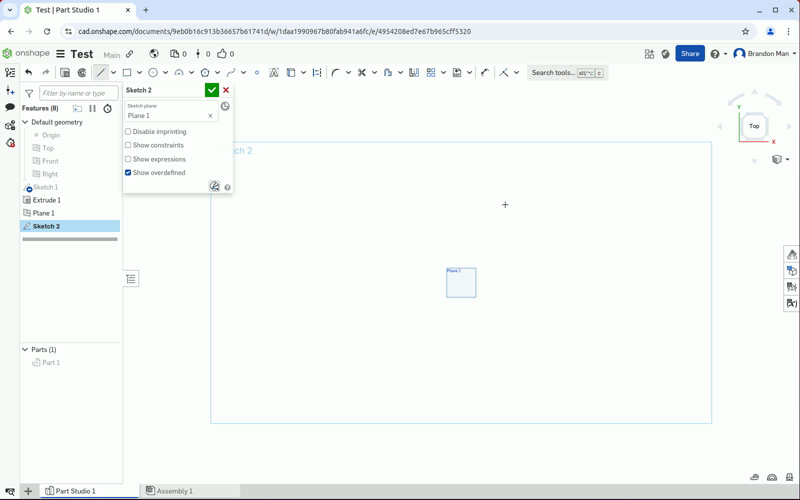
click(505, 204)
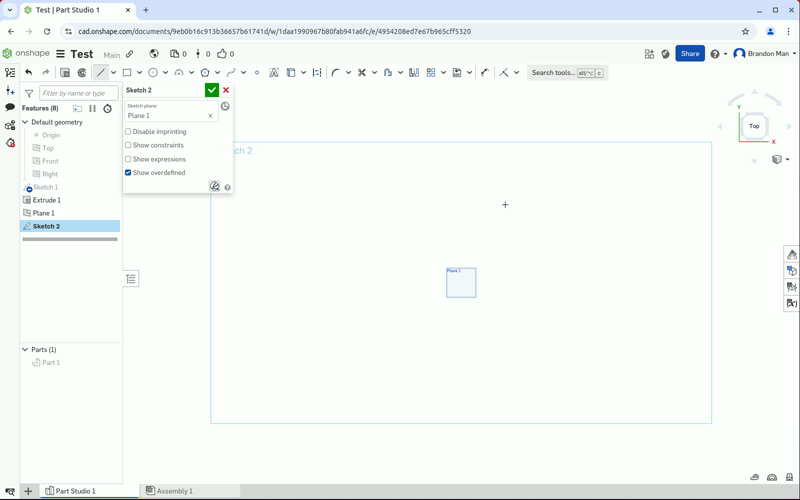
key_up(shift)
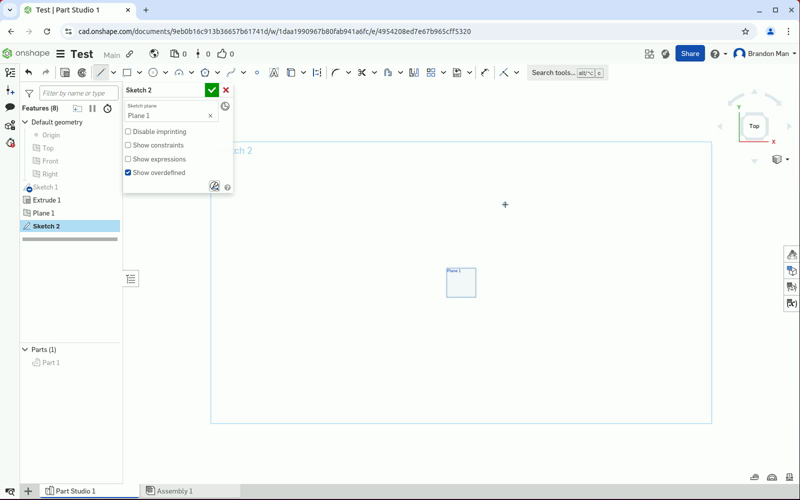
key_down(shift)
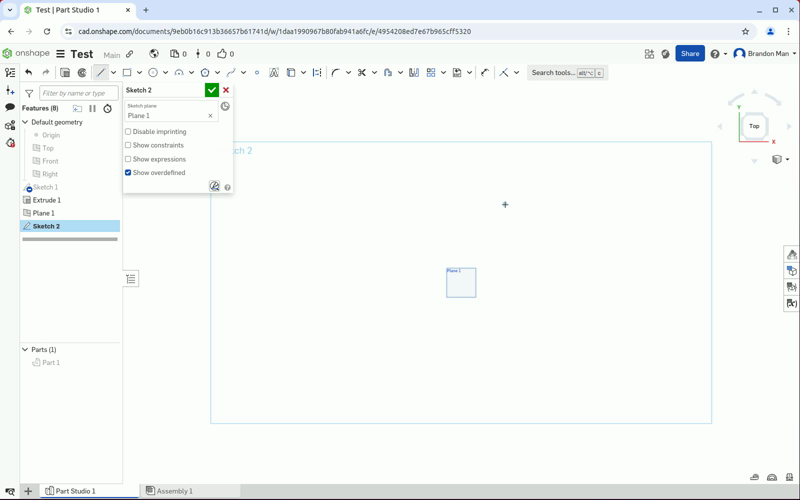
mouse_move(551, 283)
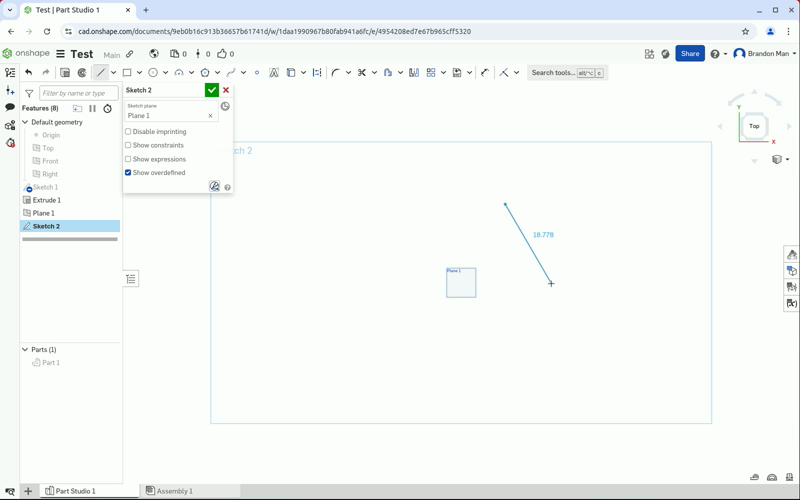
click(551, 283)
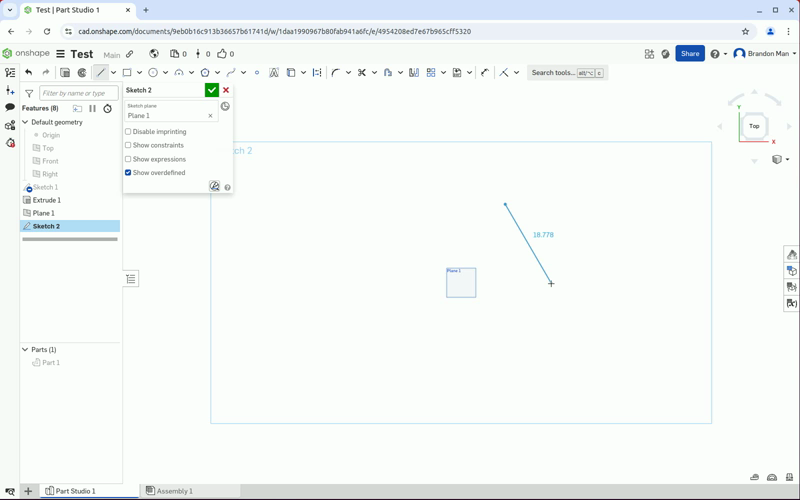
key_up(shift)
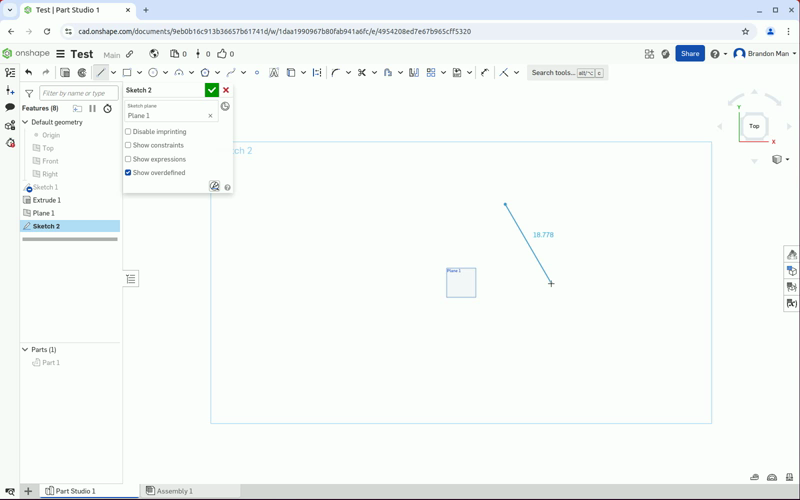
key(esc)
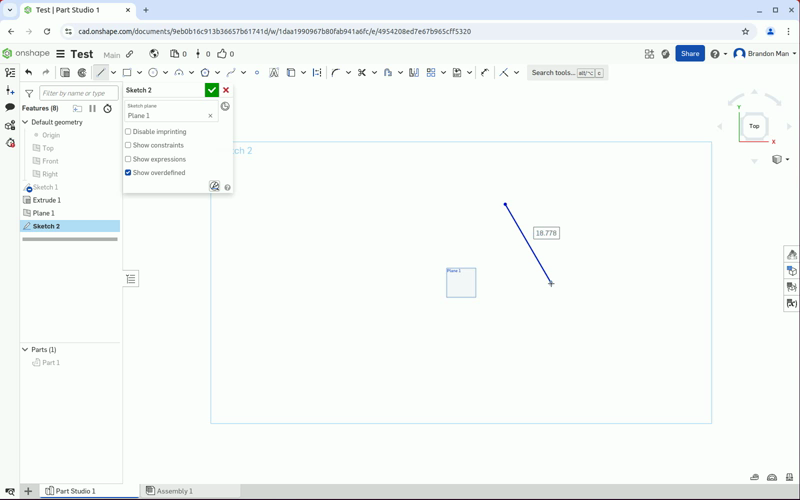
key(a)
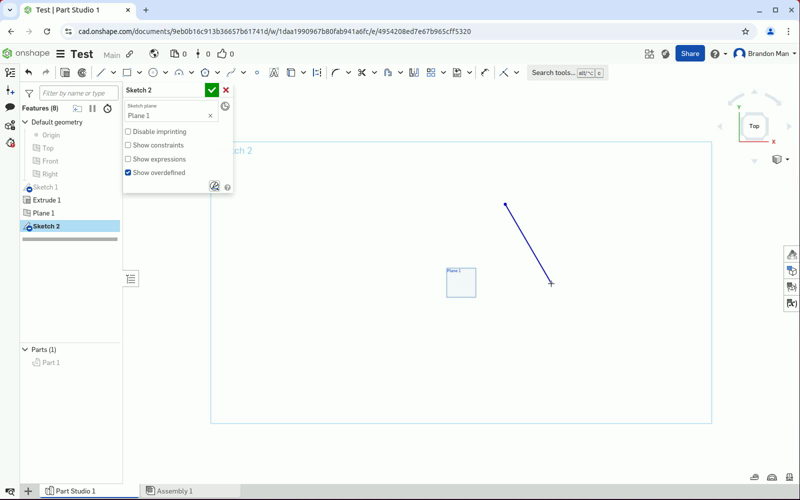
mouse_move(551, 283)
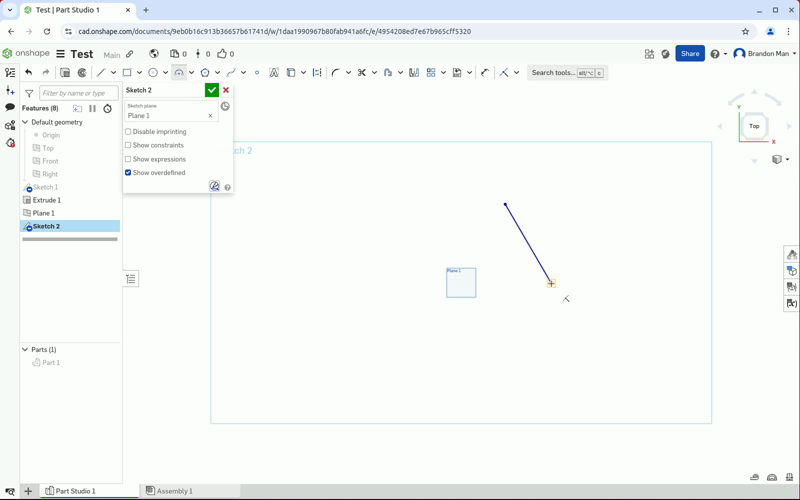
click(551, 283)
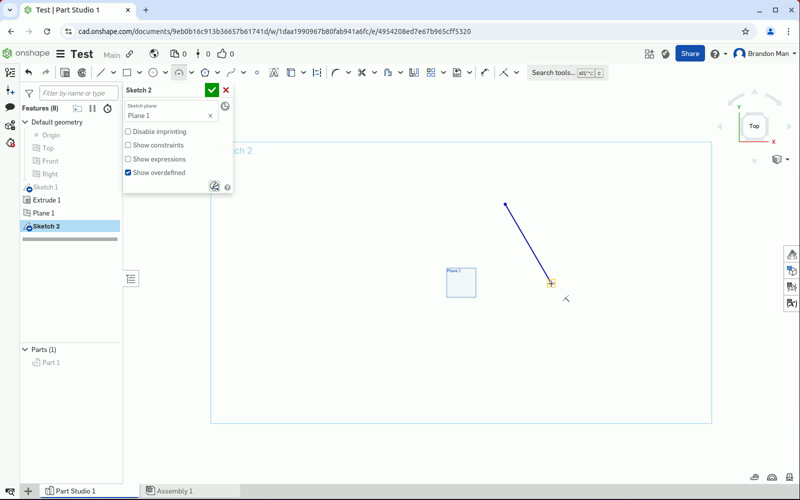
mouse_move(505, 204)
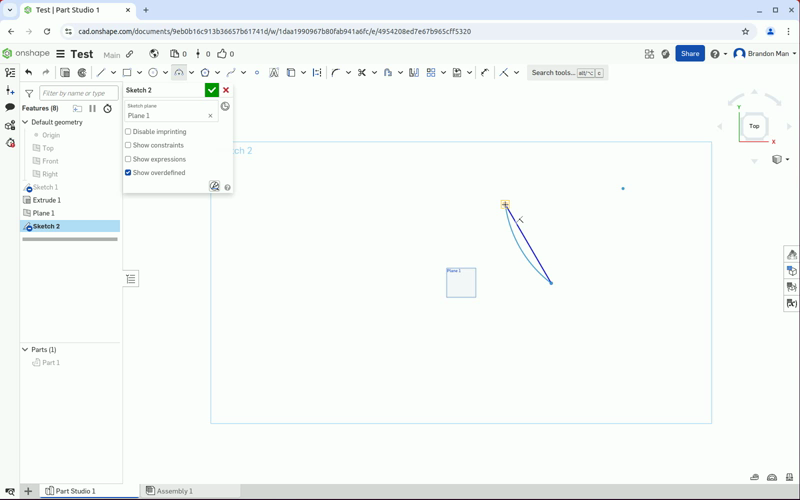
click(505, 204)
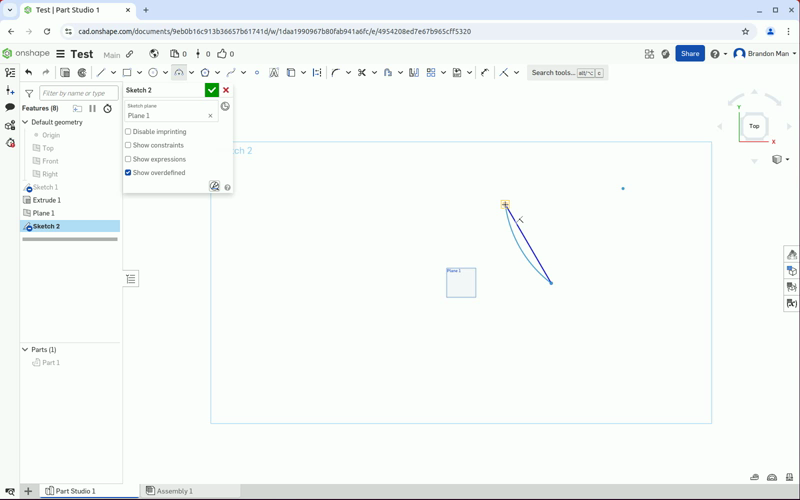
key_down(shift)
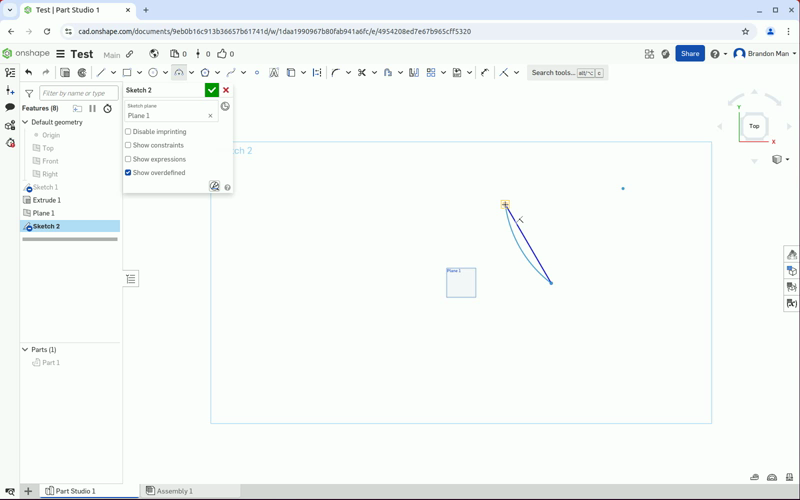
mouse_move(567, 221)
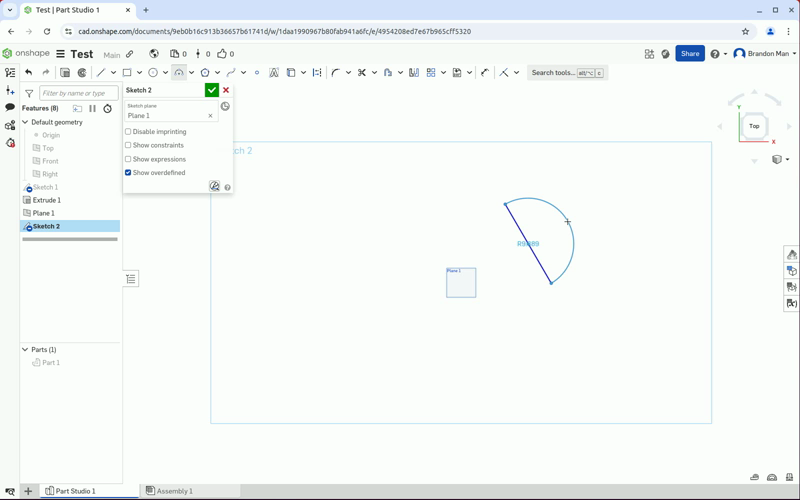
click(567, 221)
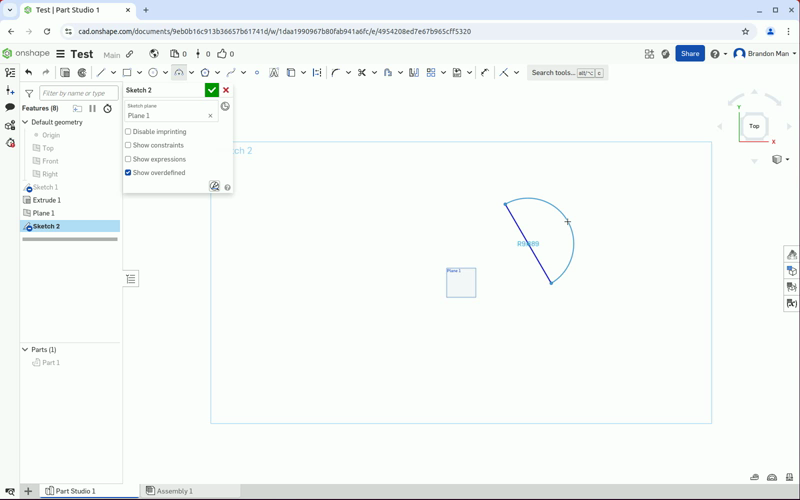
key_up(shift)
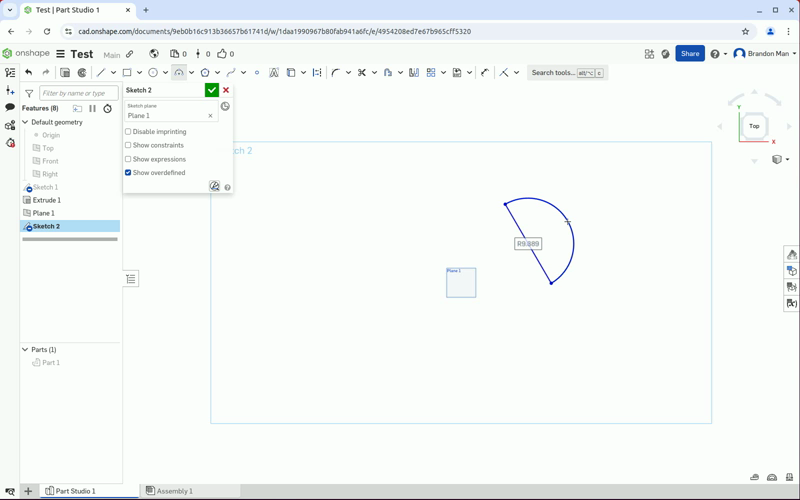
key(esc)
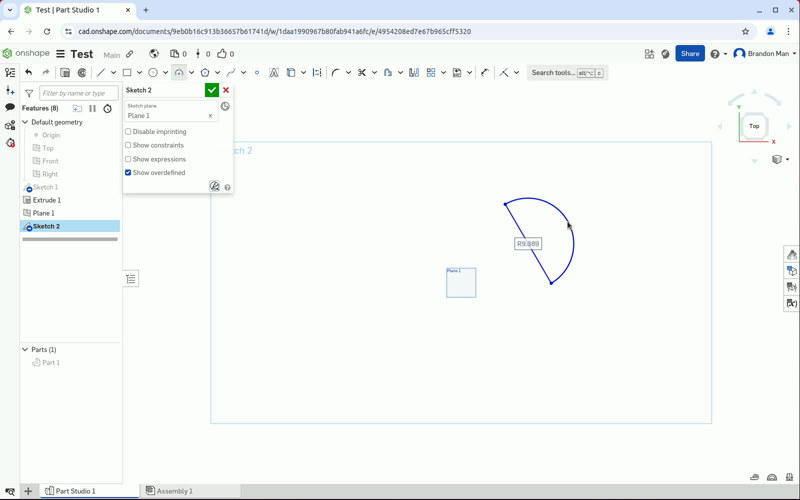
mouse_move(536, 225)
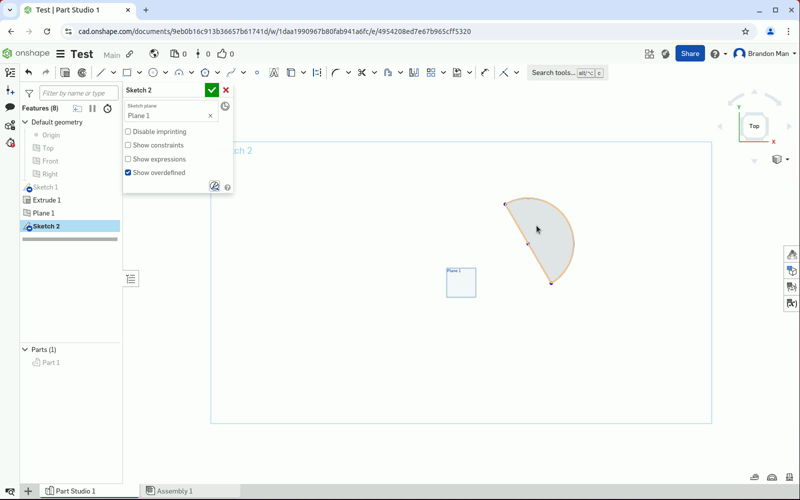
click(536, 225)
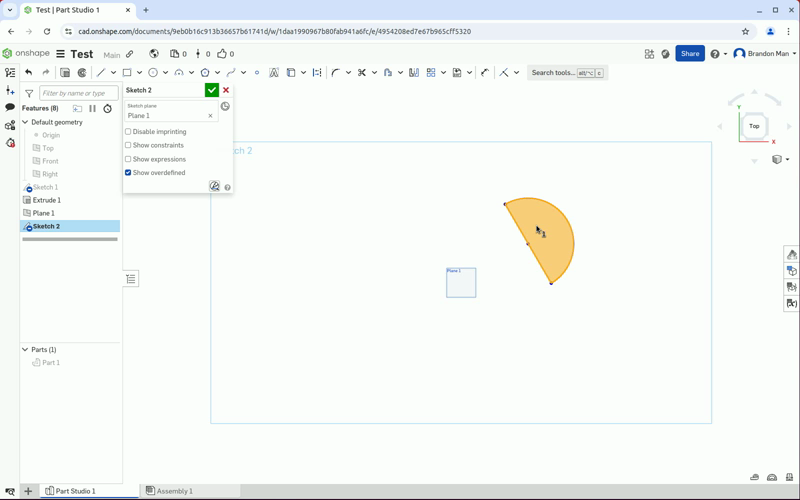
mouse_move(73, 352)
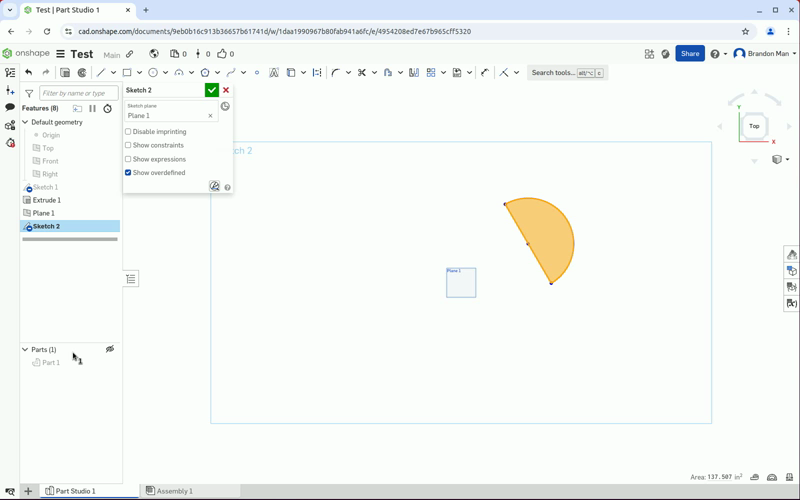
key(shift+y)
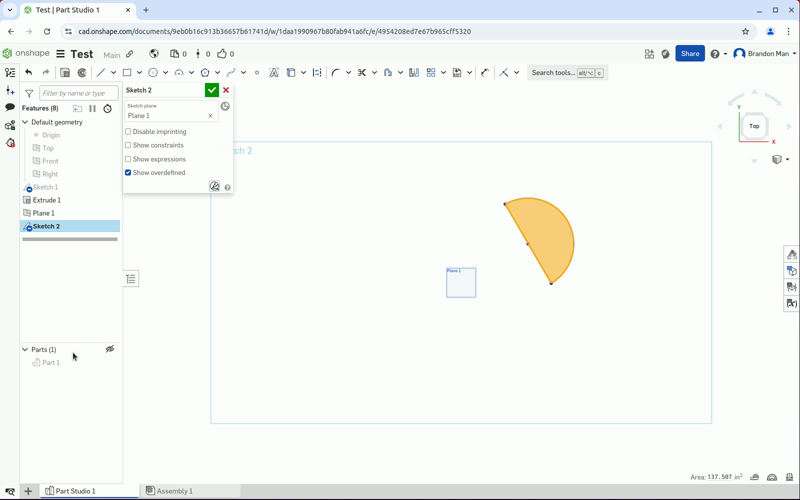
key(shift+e)
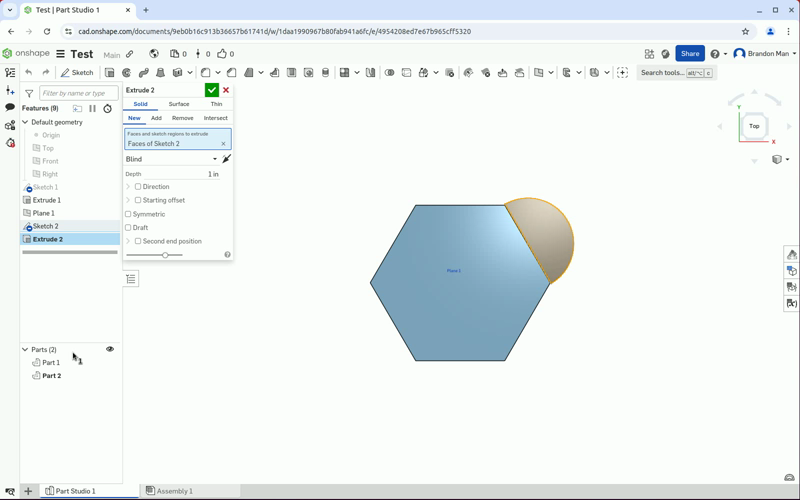
mouse_move(143, 106)
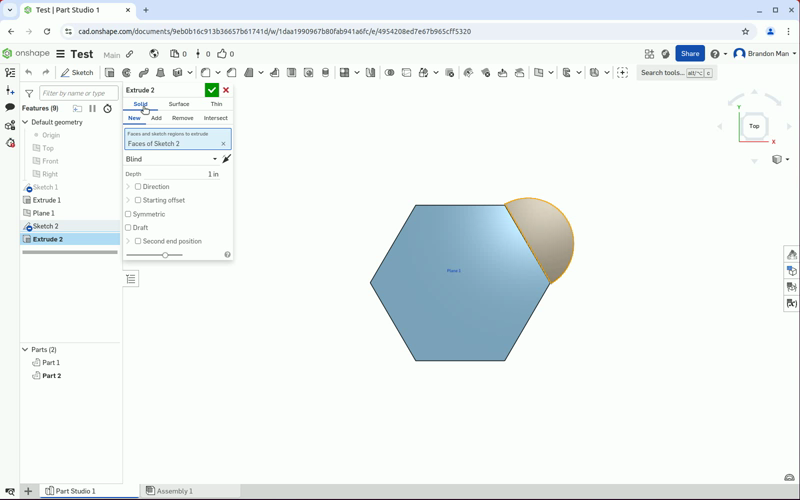
click(143, 106)
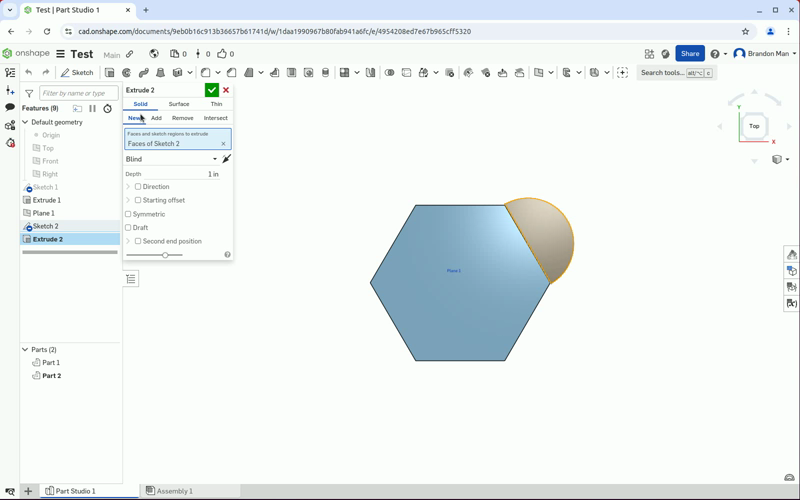
mouse_move(137, 120)
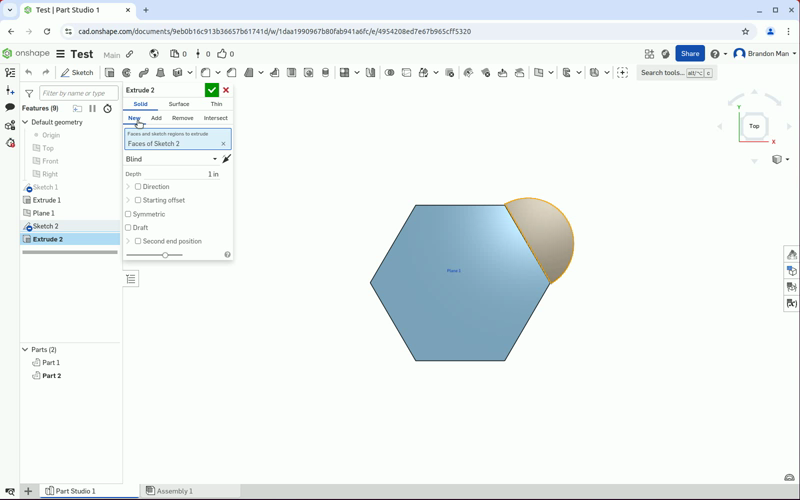
click(137, 120)
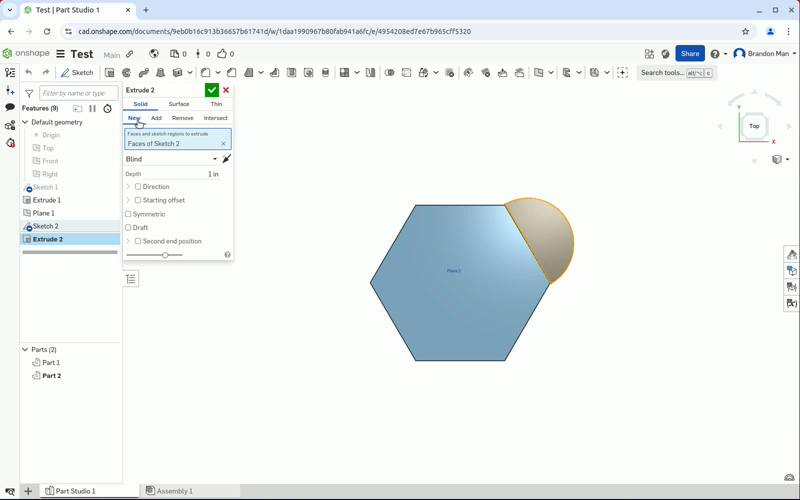
key(tab, 4)
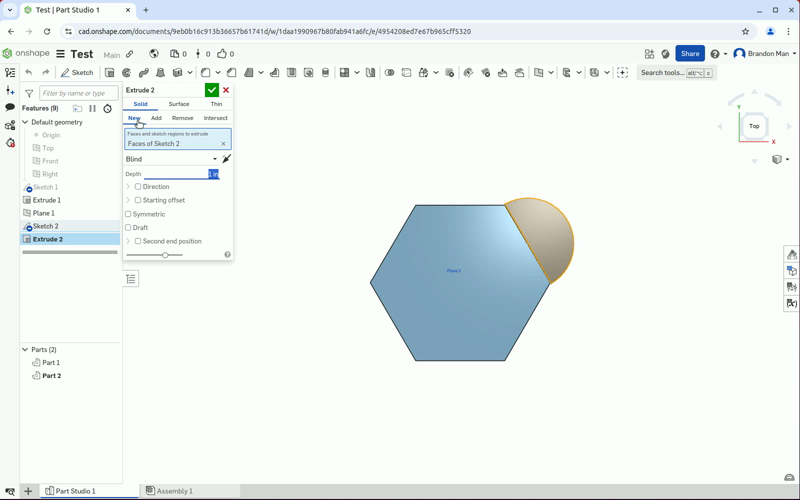
text(9.869)
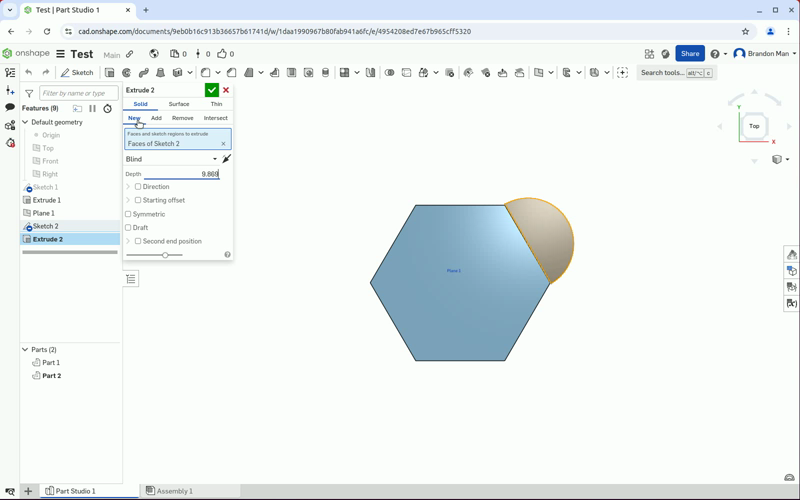
key(enter)
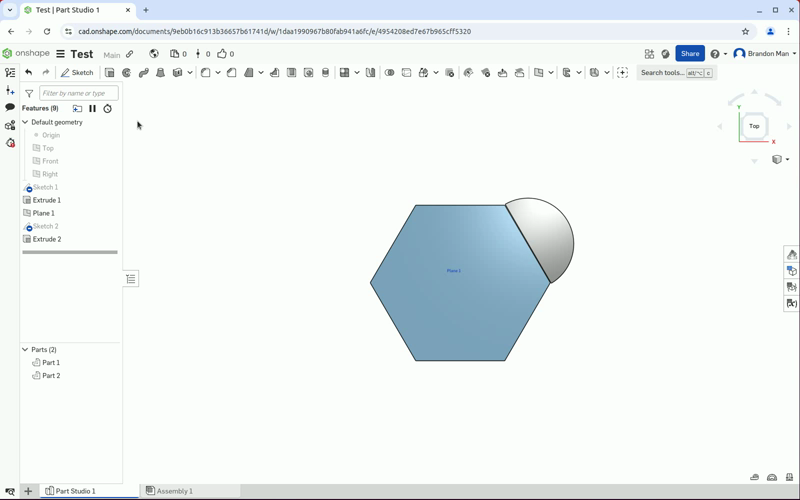
key(shift+h)
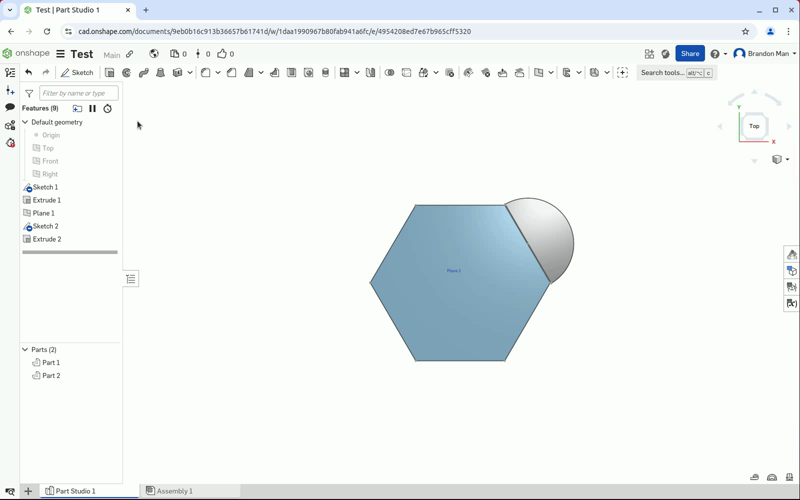
key(shift+h)
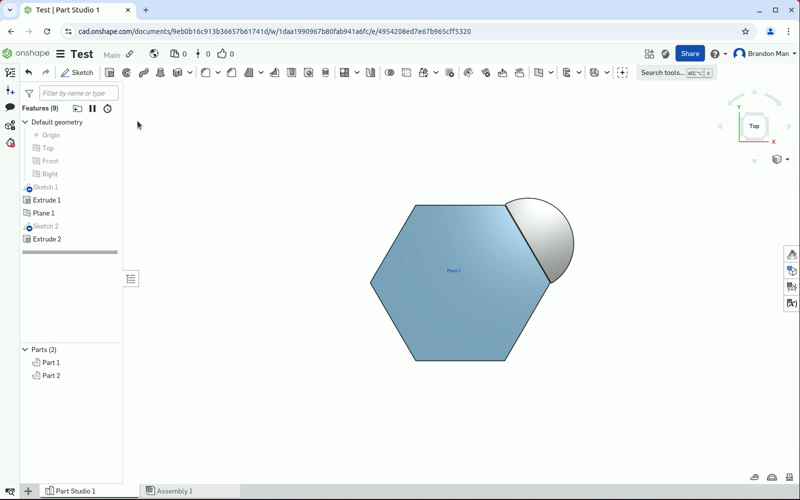
mouse_move(73, 189)
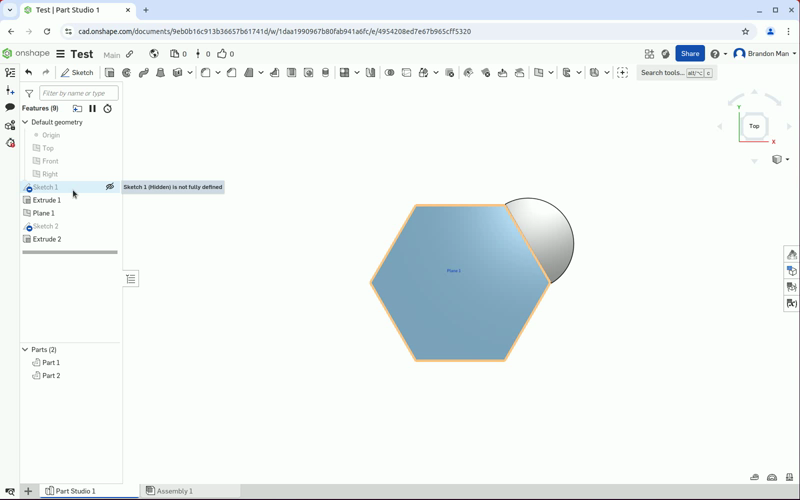
click(73, 189)
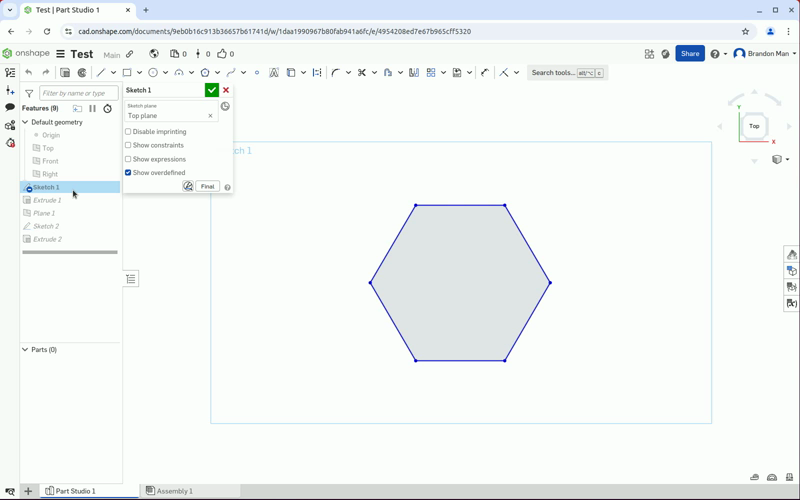
mouse_move(229, 92)
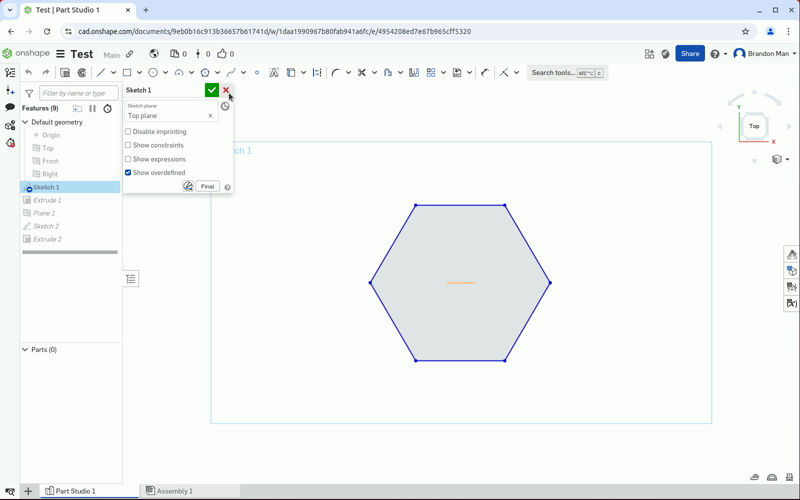
click(229, 92)
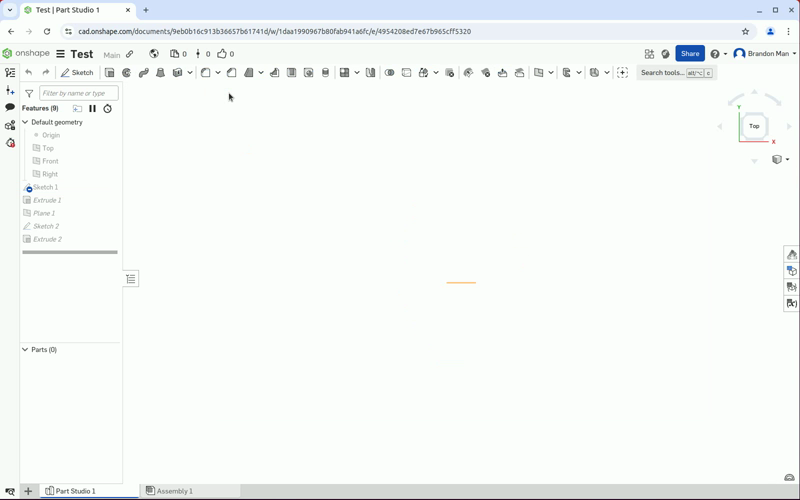
key(shift+s)
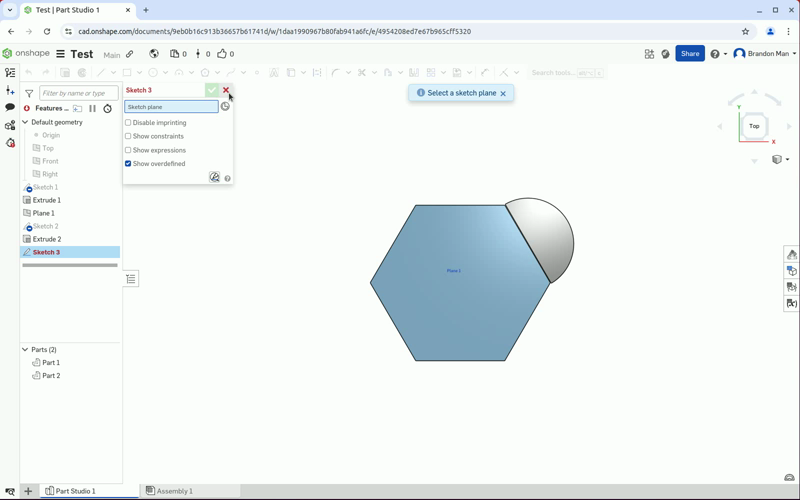
mouse_move(73, 215)
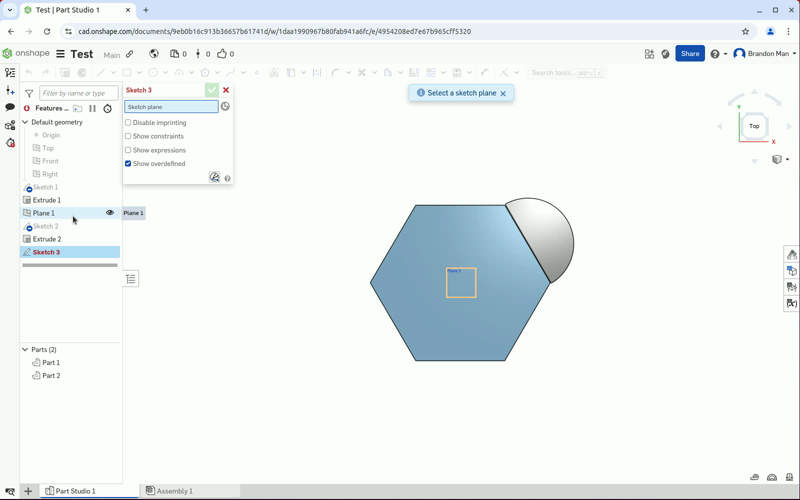
click(73, 215)
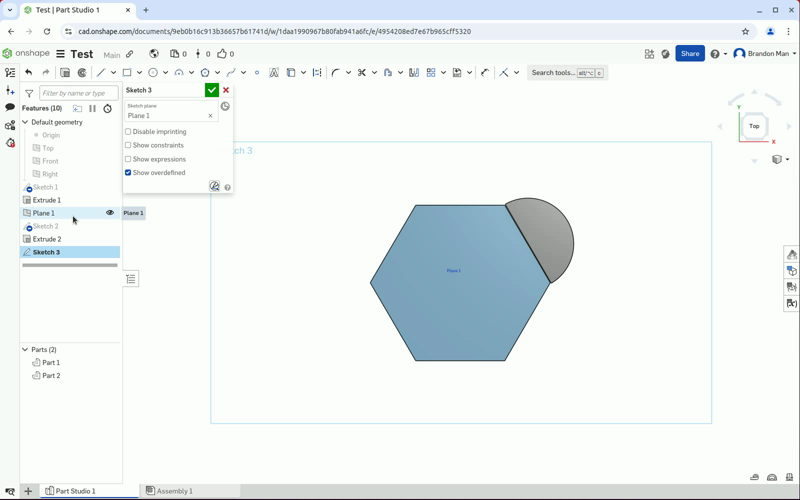
mouse_move(73, 352)
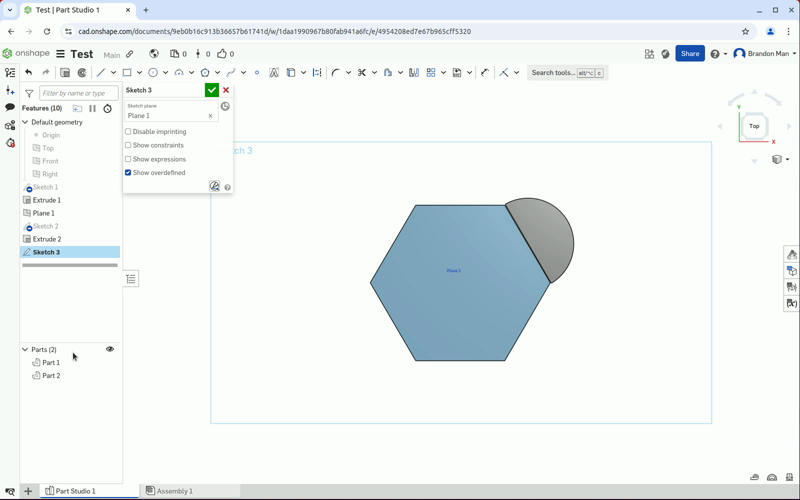
key(y)
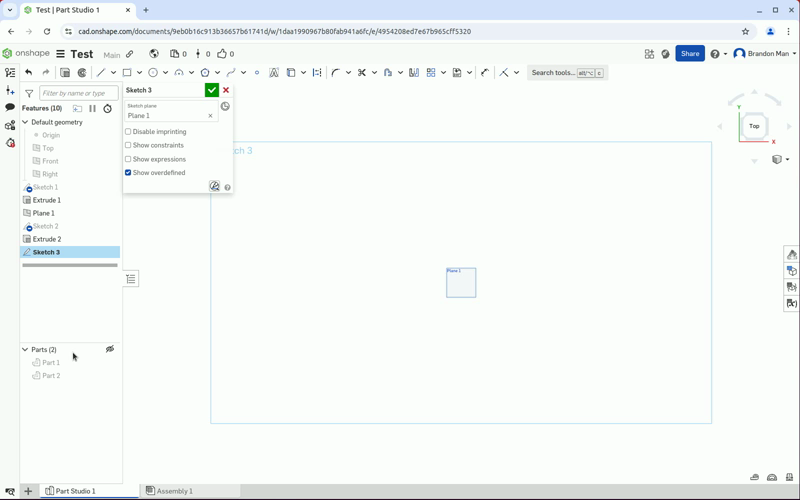
key(a)
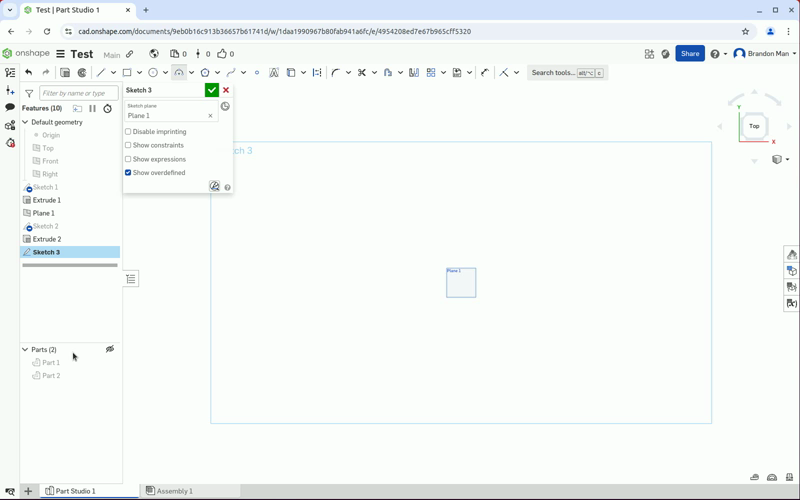
key_down(shift)
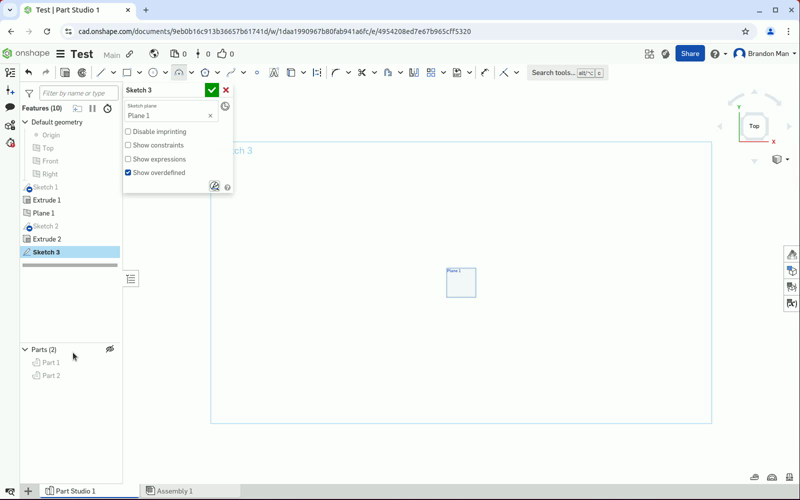
mouse_move(505, 204)
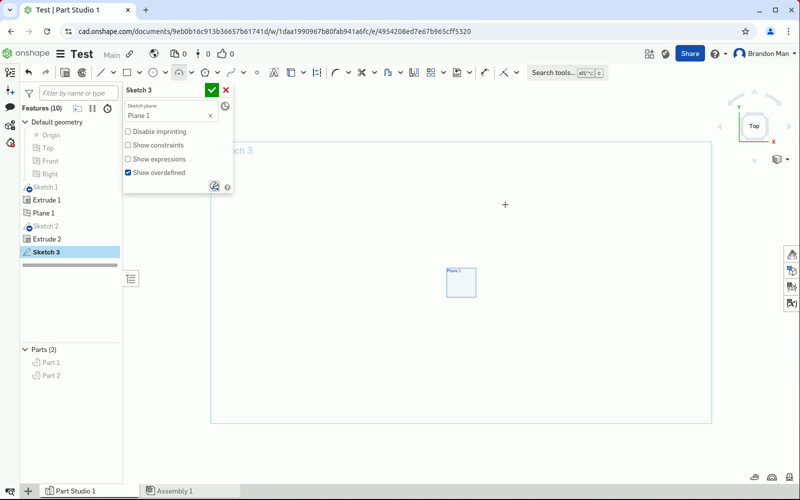
click(505, 204)
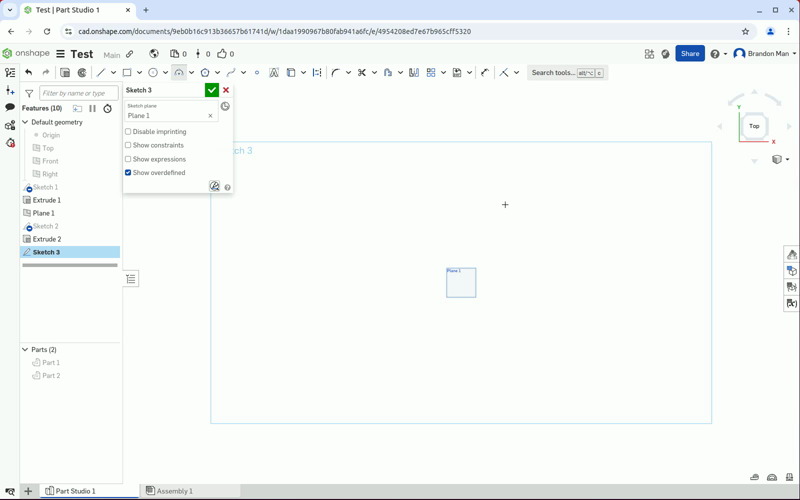
key_up(shift)
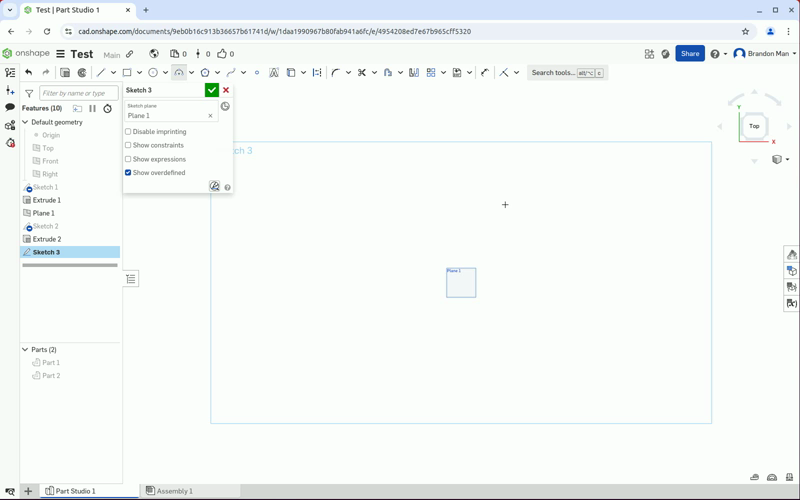
key_down(shift)
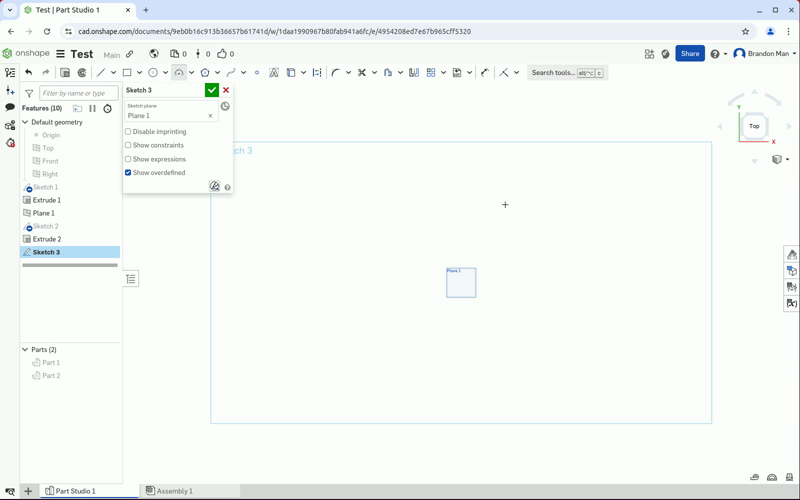
mouse_move(550, 282)
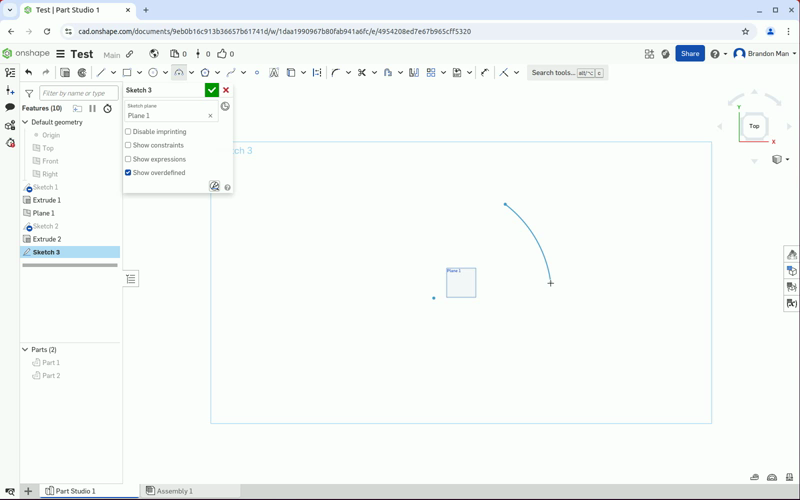
click(550, 282)
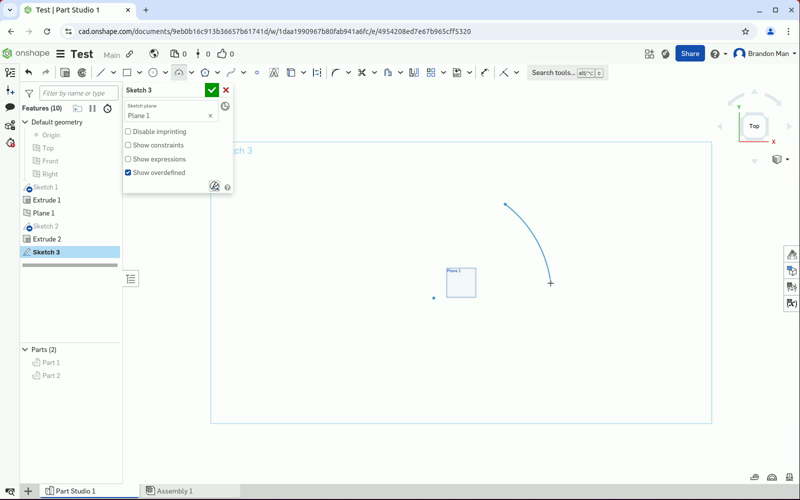
mouse_move(489, 266)
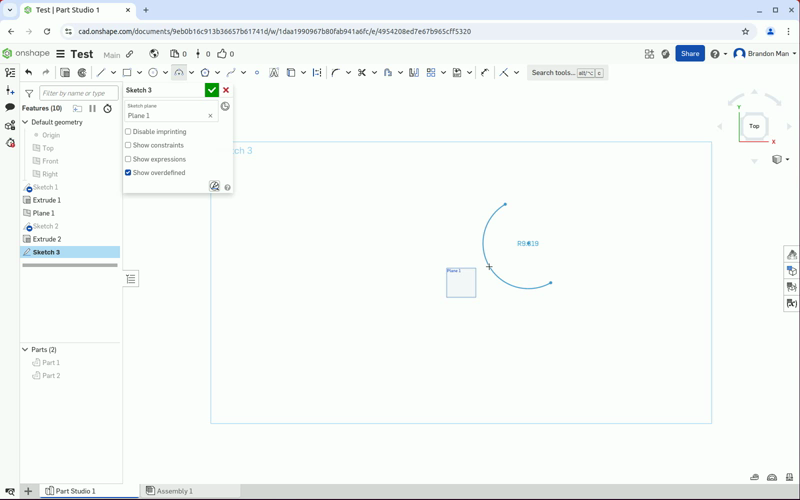
click(489, 266)
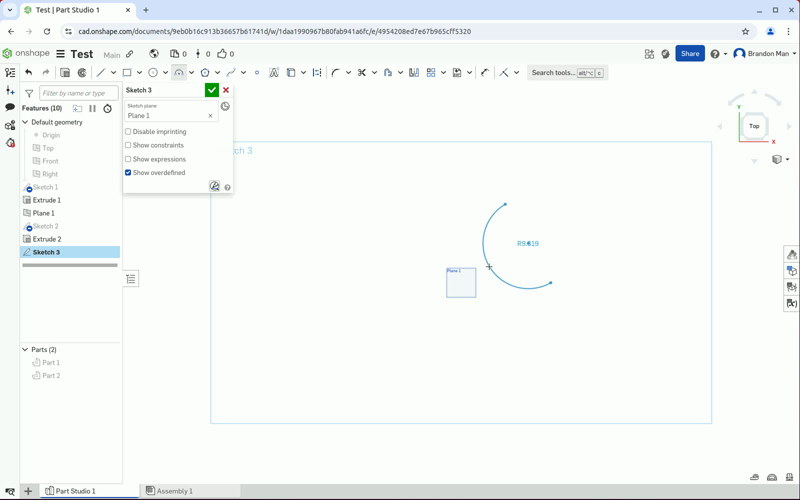
key_up(shift)
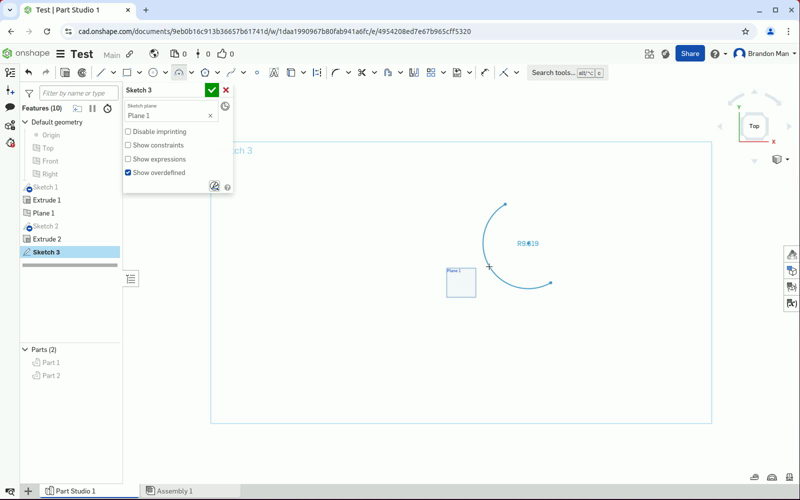
key(esc)
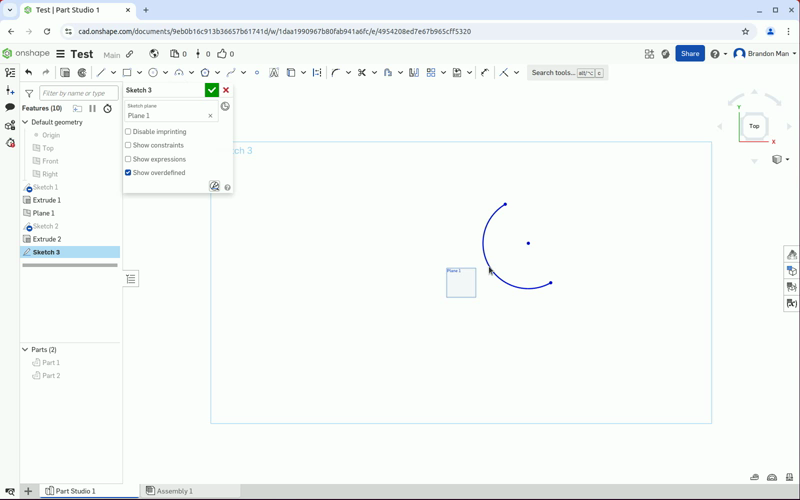
key(l)
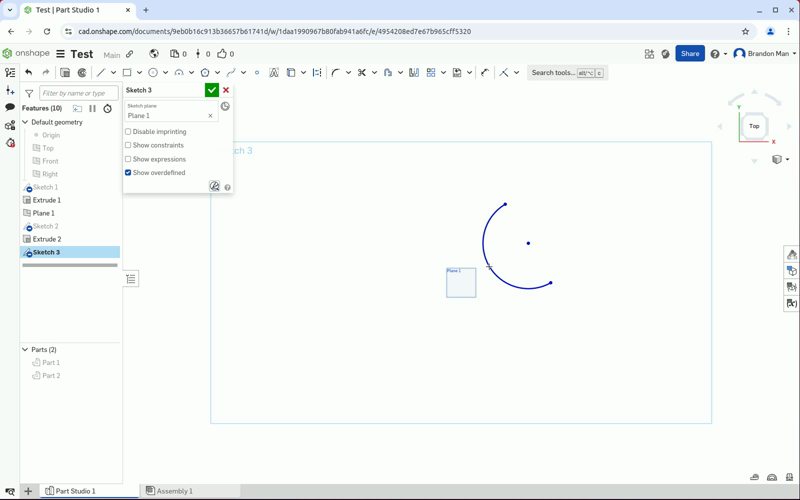
mouse_move(550, 282)
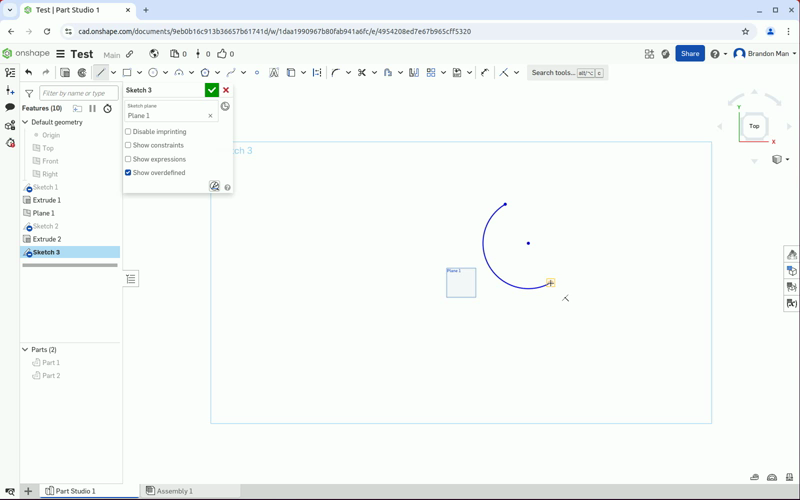
click(550, 282)
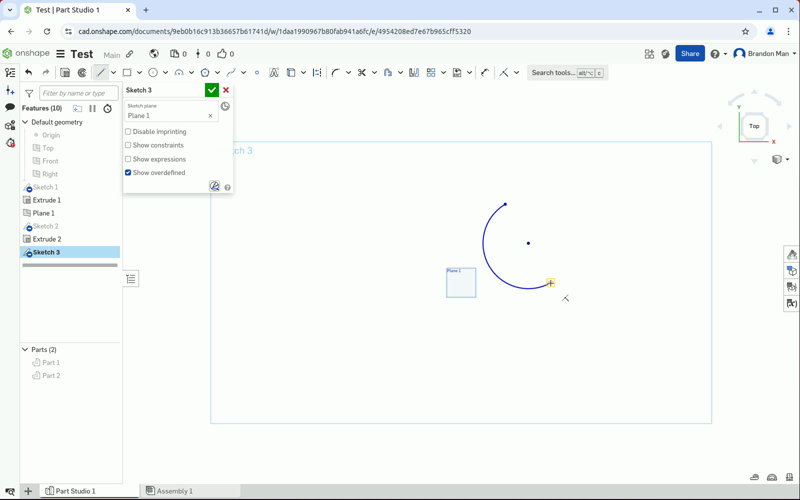
key_down(shift)
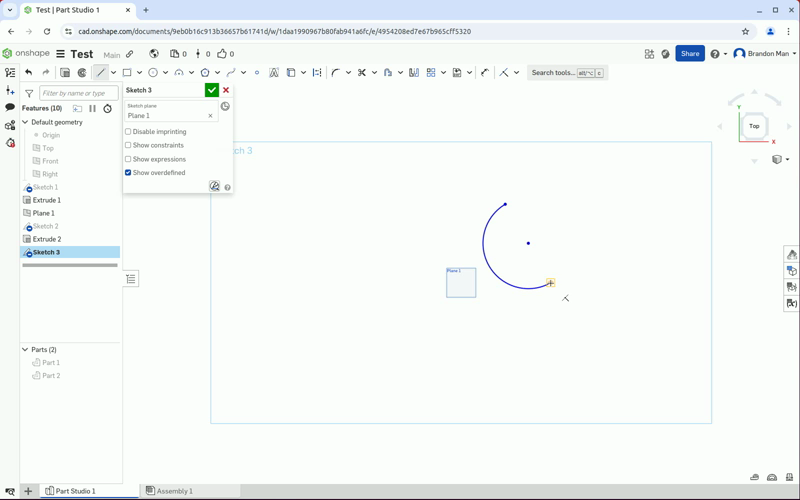
mouse_move(505, 204)
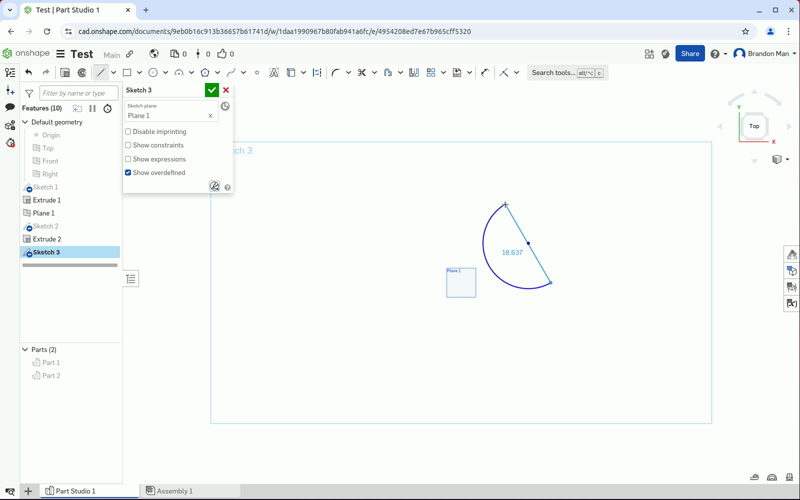
key_up(shift)
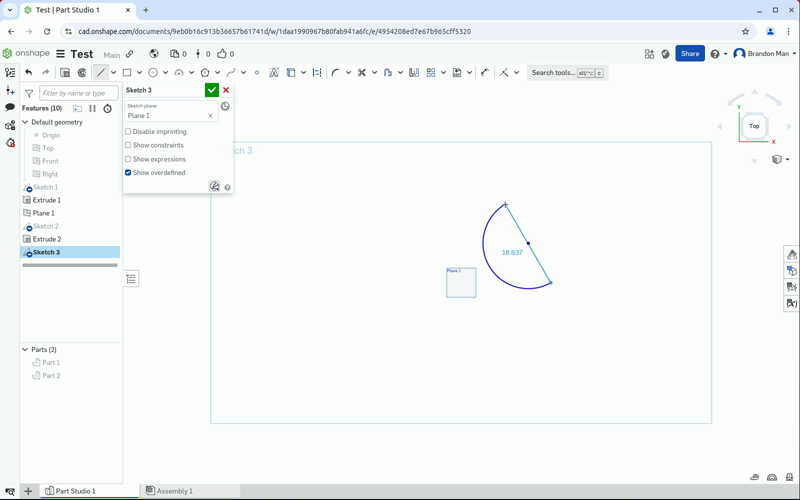
click(505, 204)
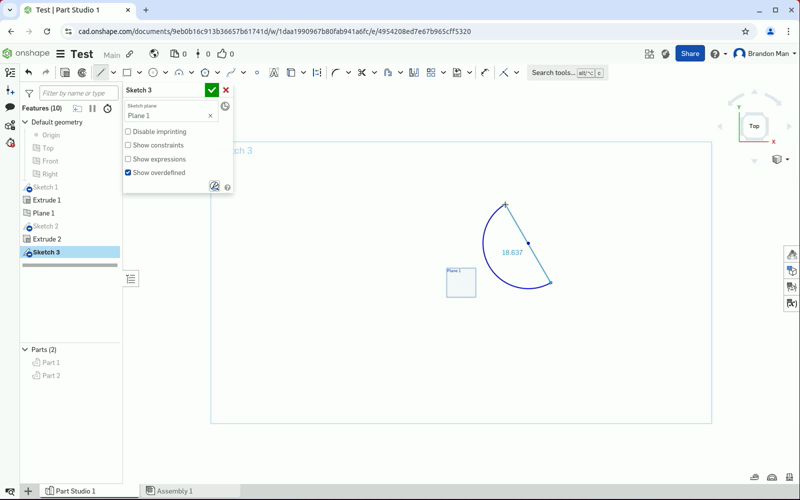
key(esc)
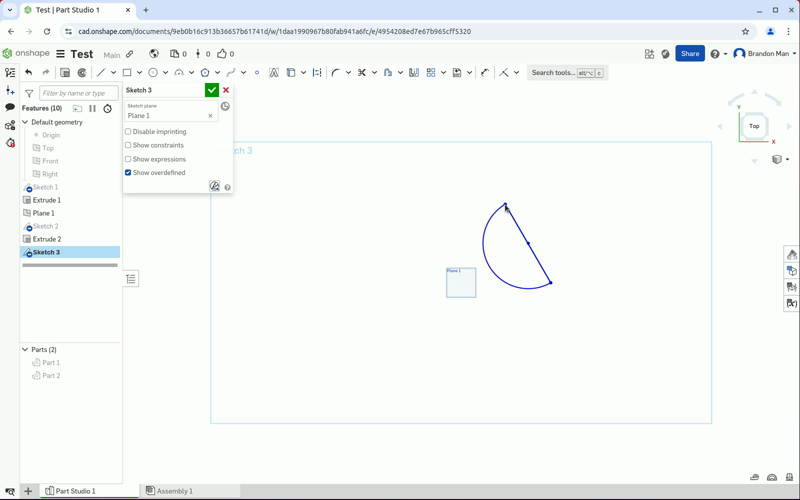
mouse_move(493, 263)
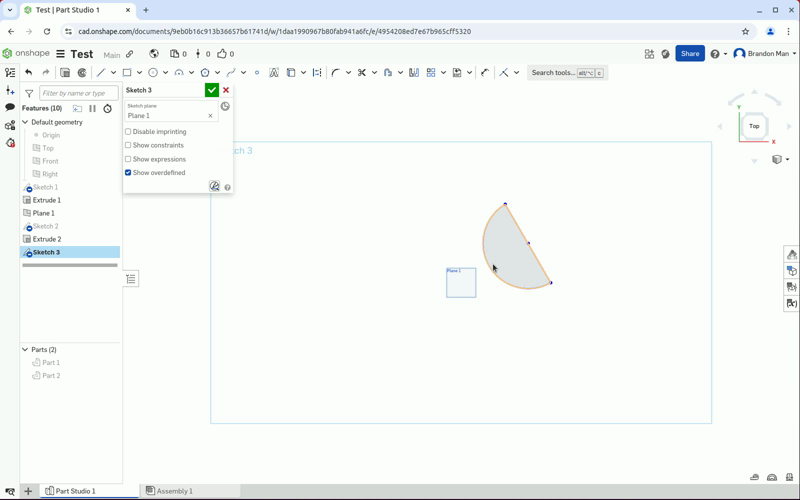
click(493, 263)
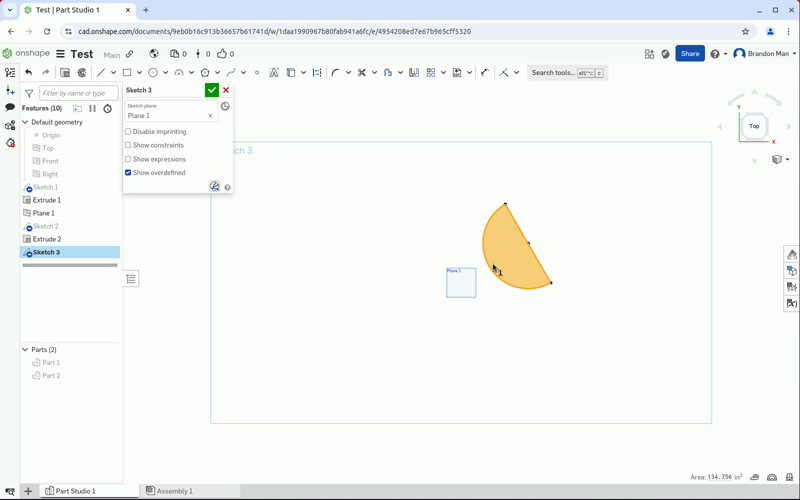
mouse_move(73, 352)
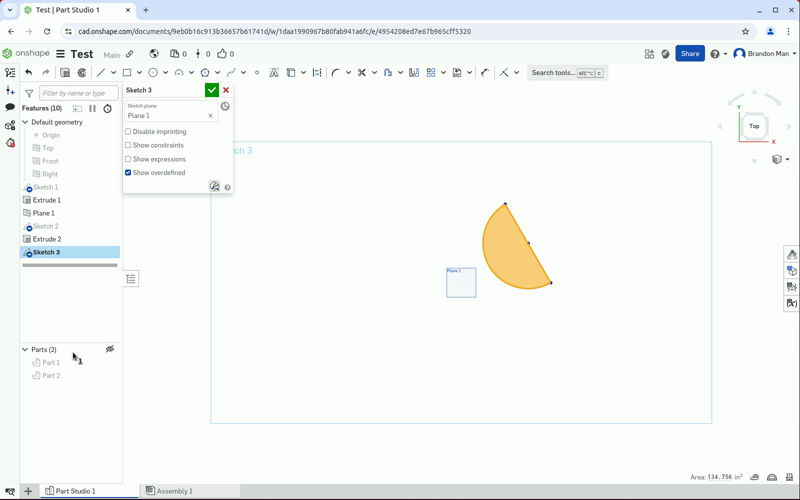
key(shift+y)
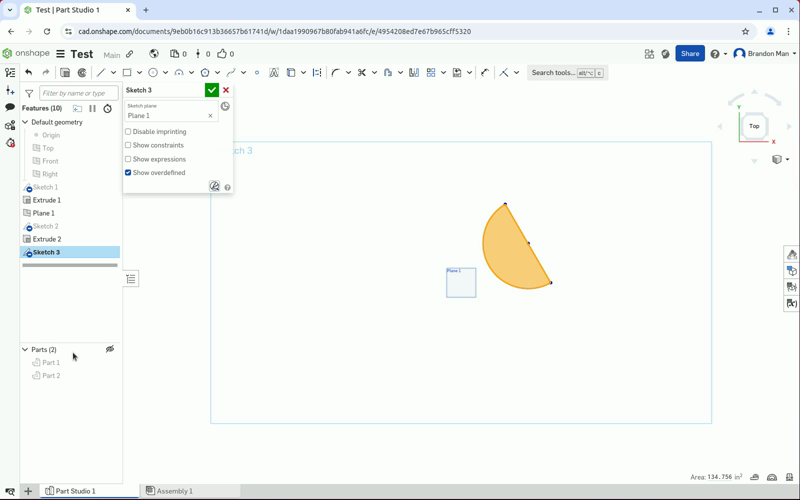
key(shift+e)
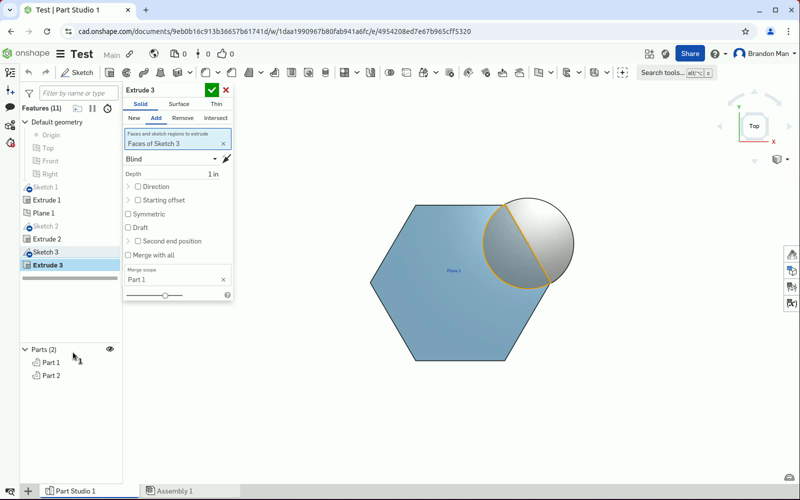
mouse_move(143, 106)
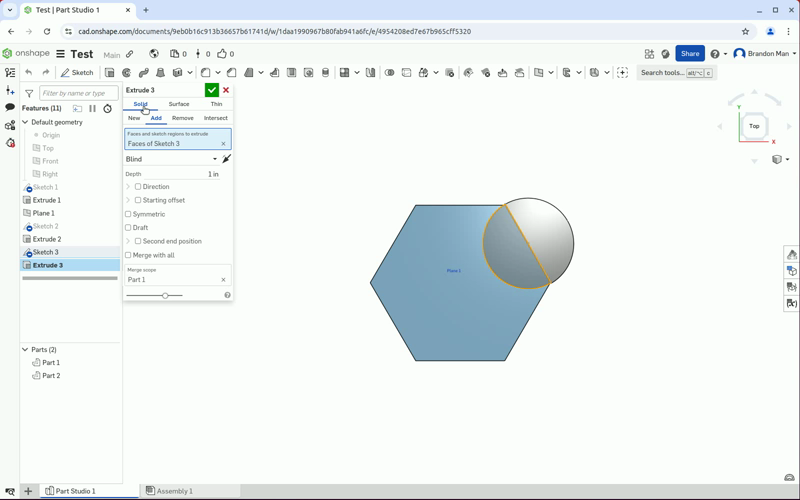
click(143, 106)
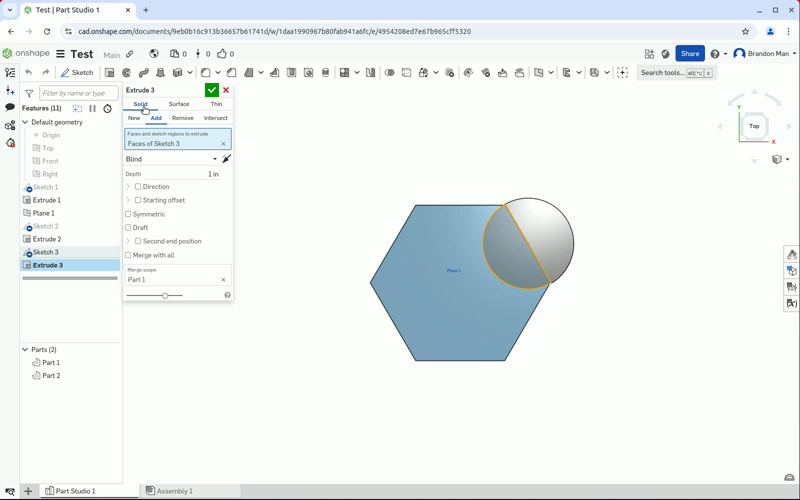
mouse_move(137, 120)
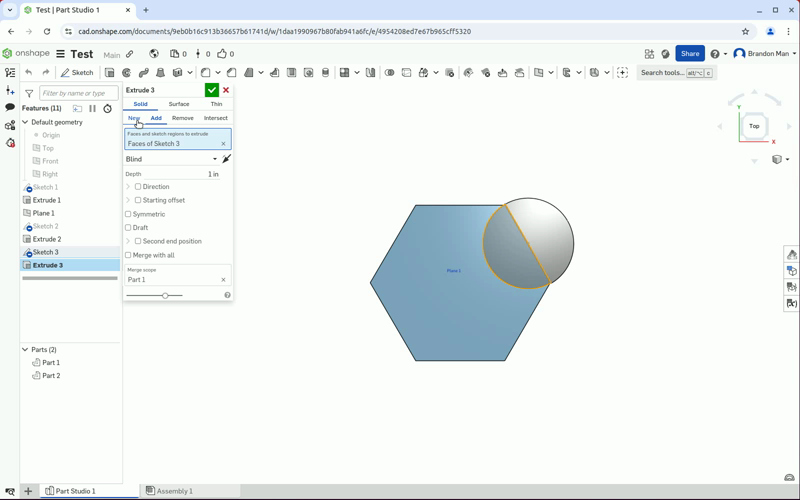
click(137, 120)
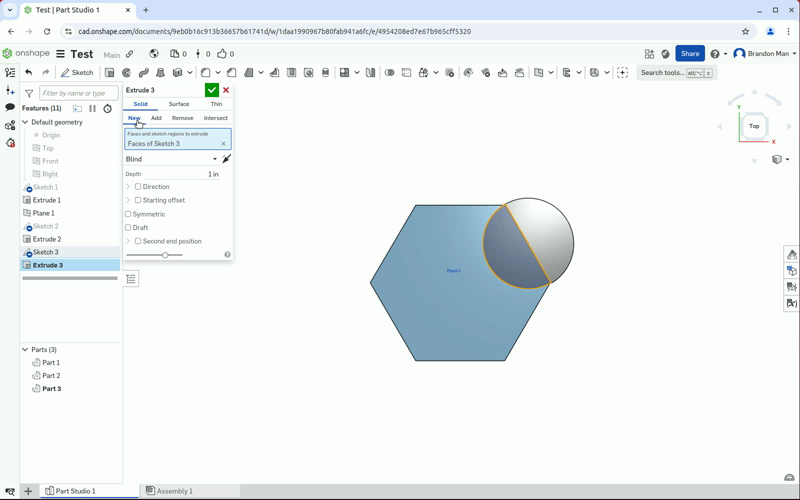
key(tab, 4)
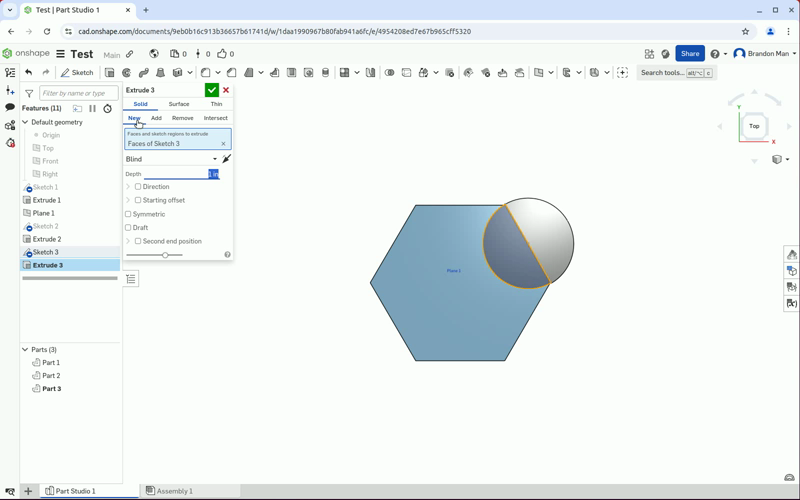
text(9.869)
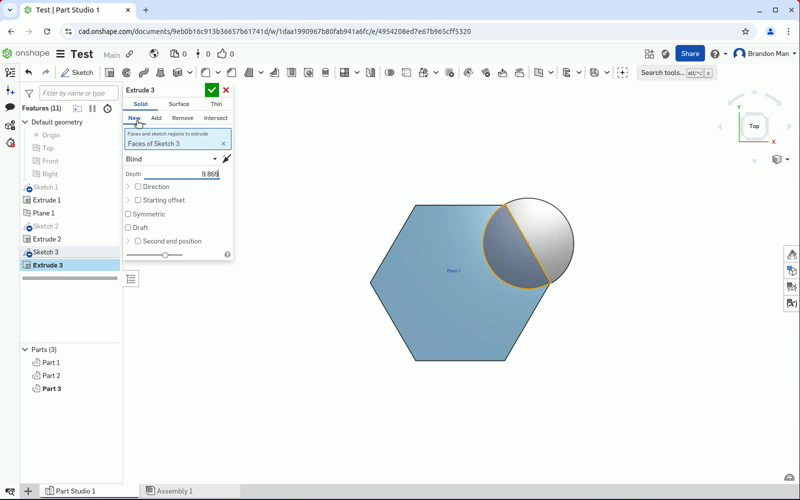
key(enter)
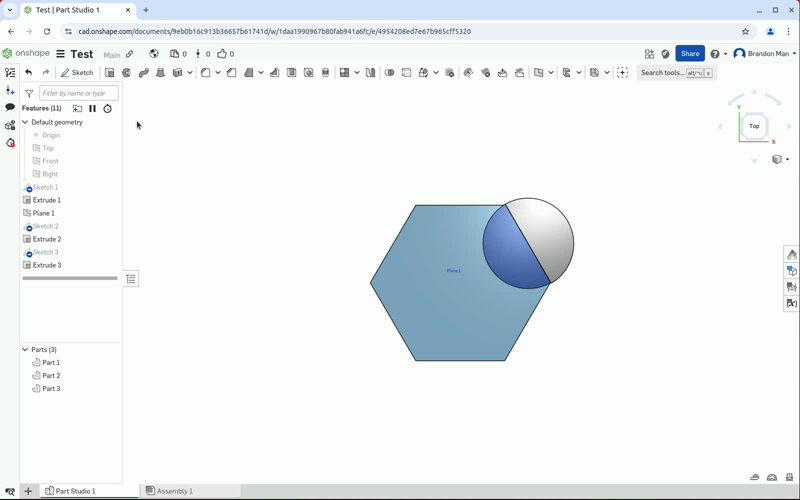
key(shift+h)
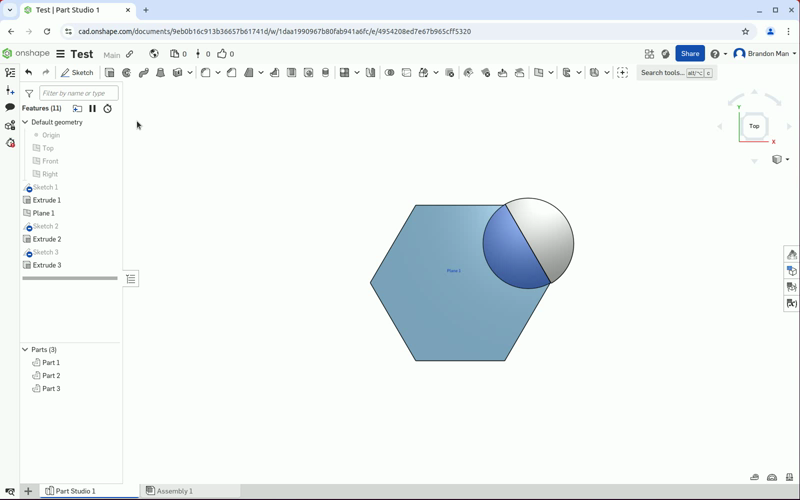
key(shift+h)
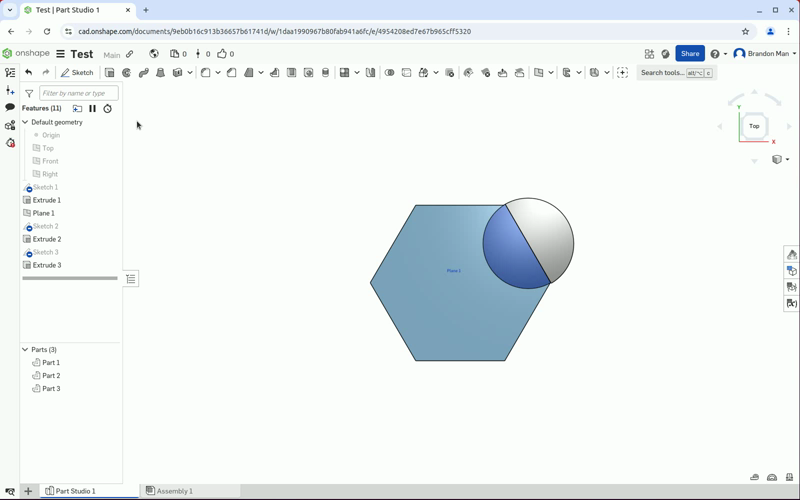
mouse_move(73, 189)
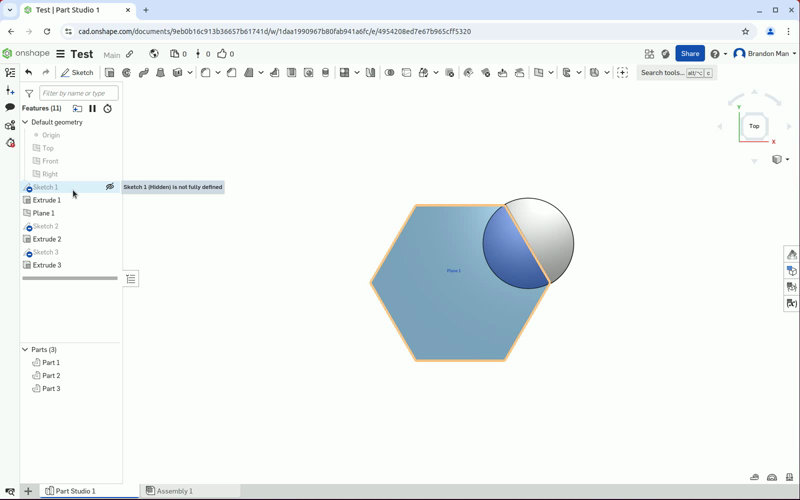
click(73, 189)
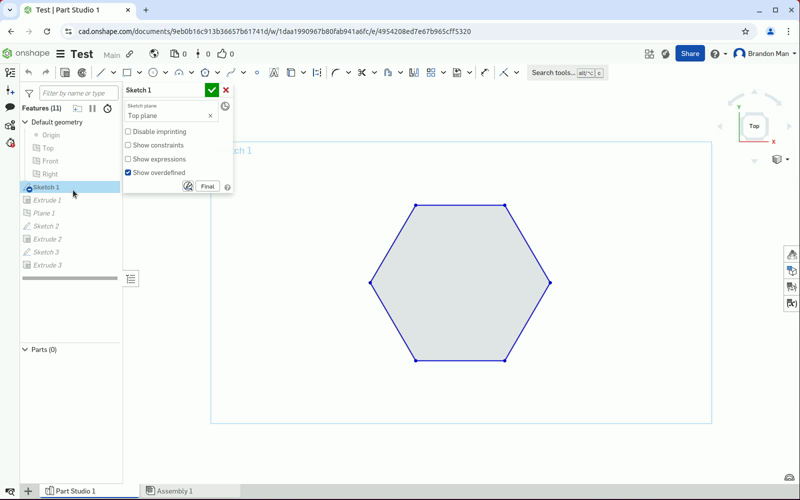
mouse_move(229, 92)
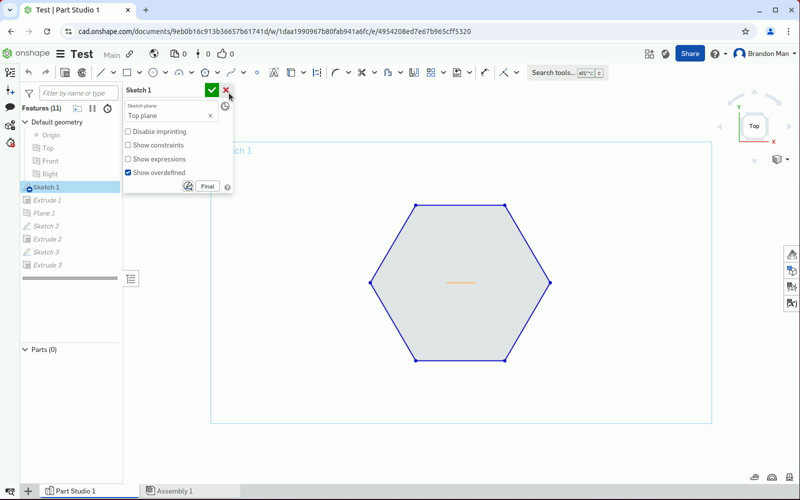
click(229, 92)
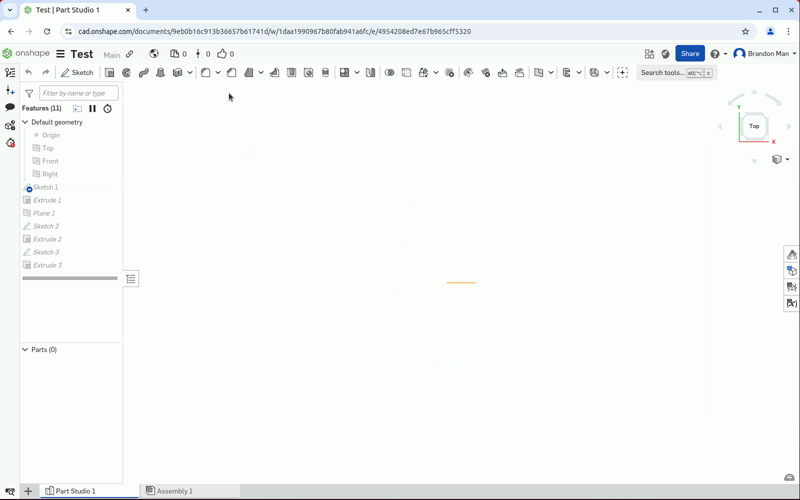
key(shift+s)
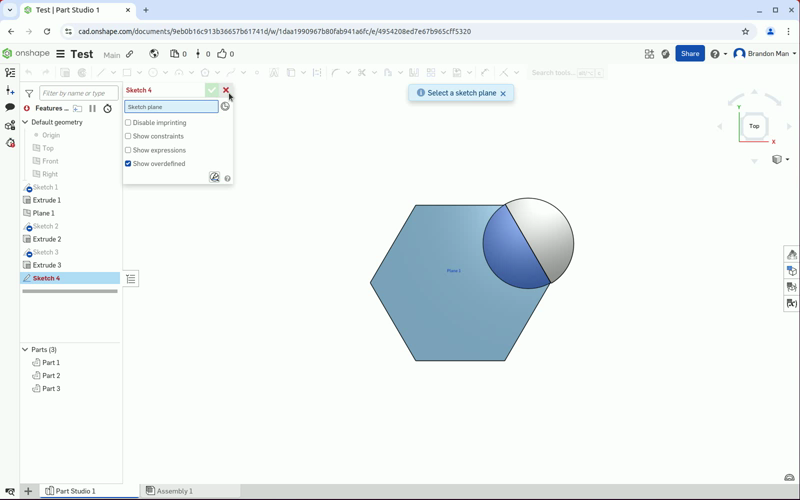
mouse_move(73, 215)
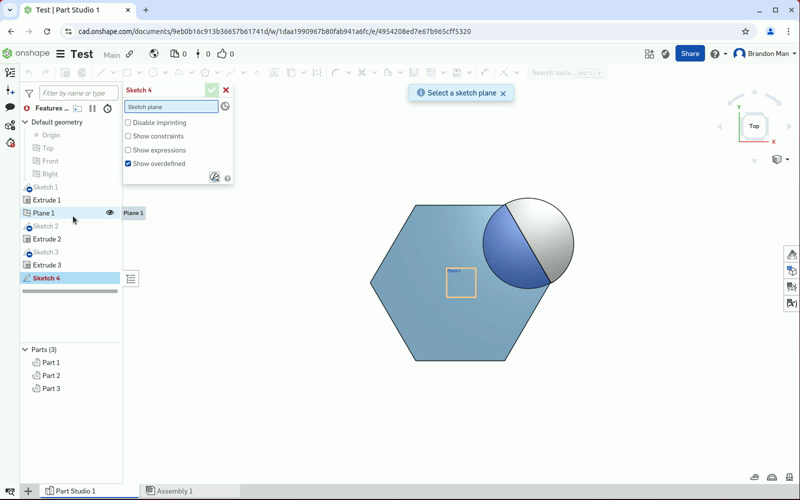
click(73, 215)
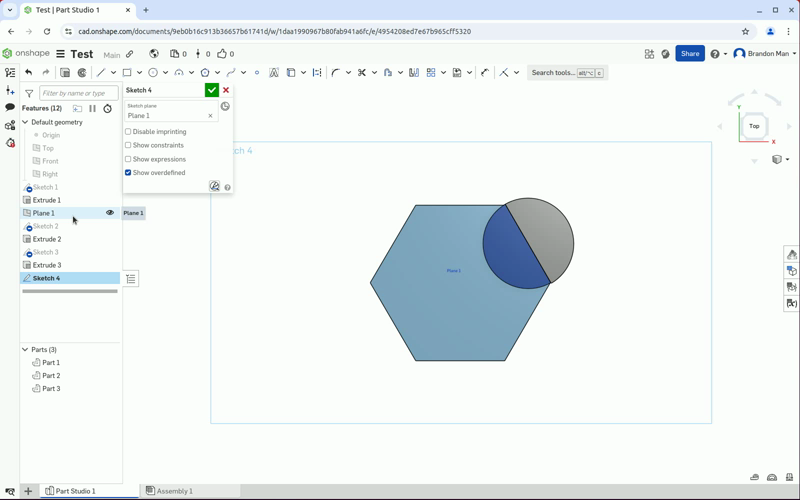
mouse_move(73, 352)
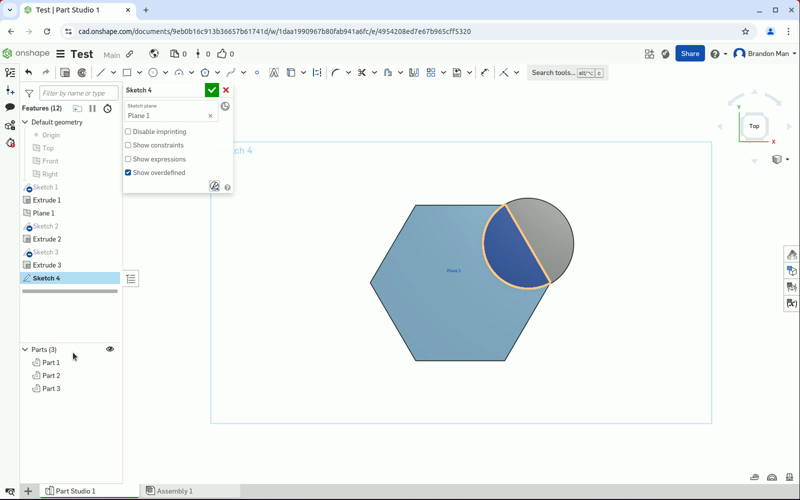
key(y)
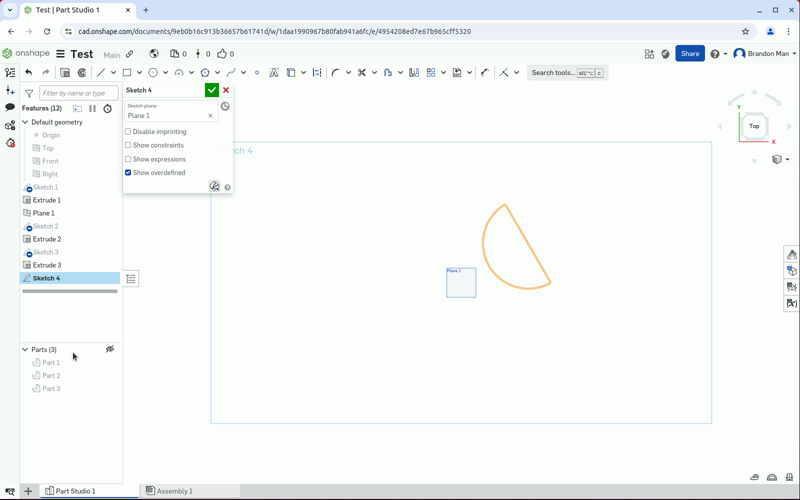
key(c)
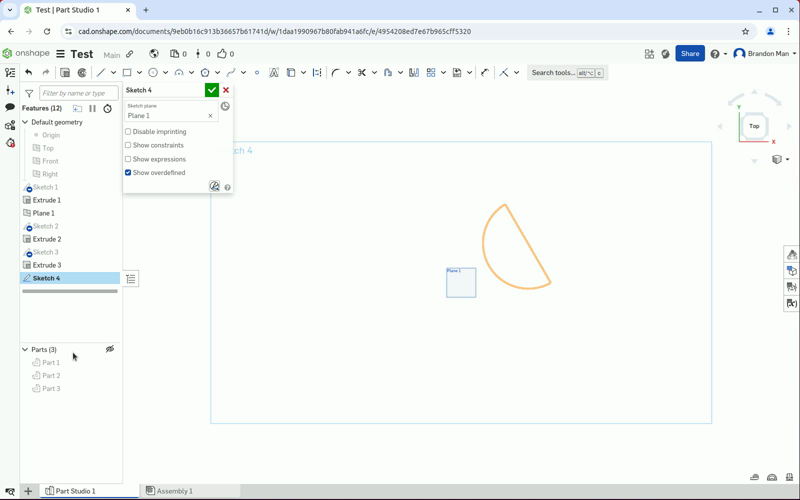
key_down(shift)
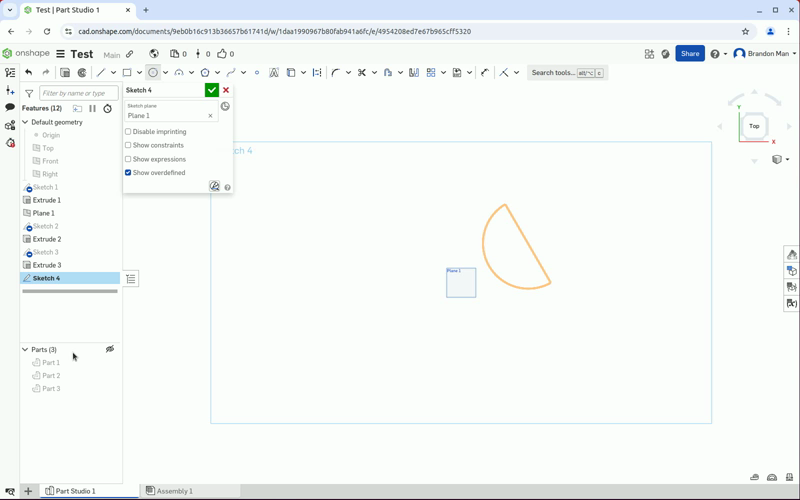
mouse_move(420, 282)
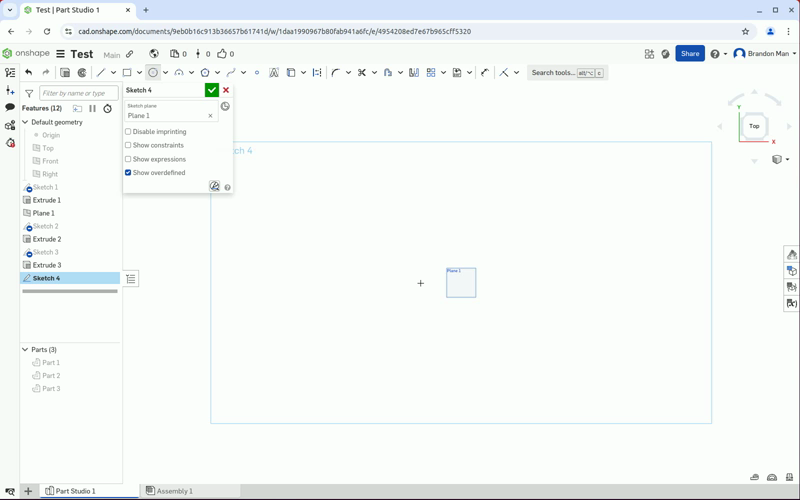
click(420, 282)
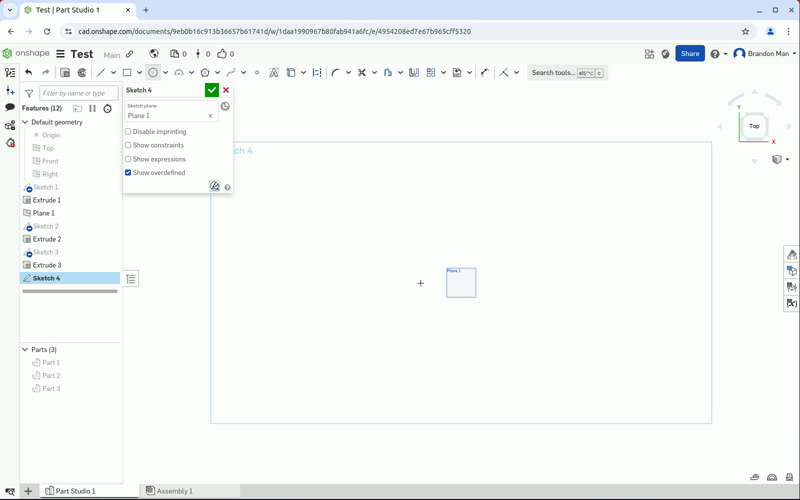
key_up(shift)
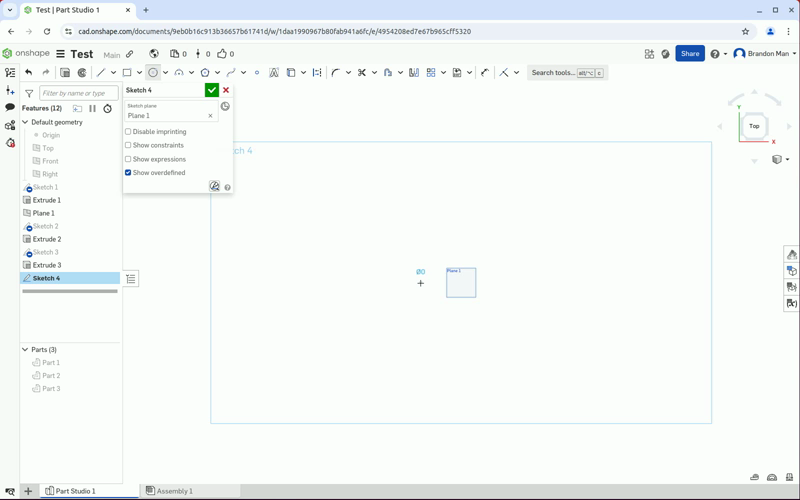
mouse_move(442, 282)
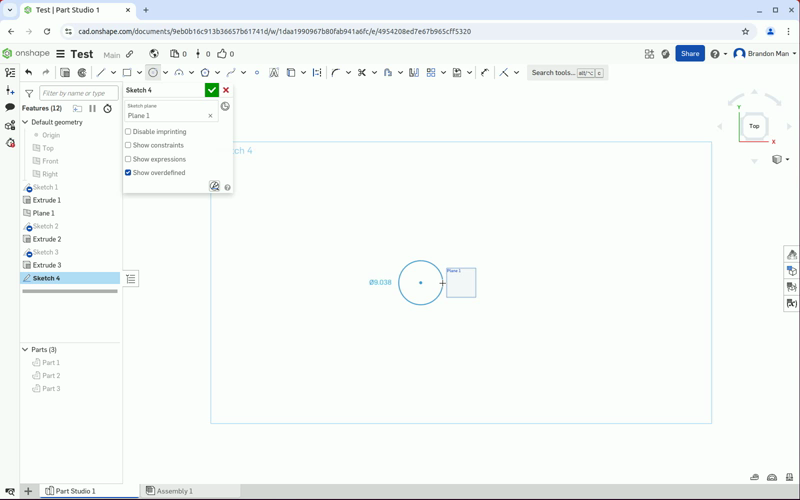
click(442, 282)
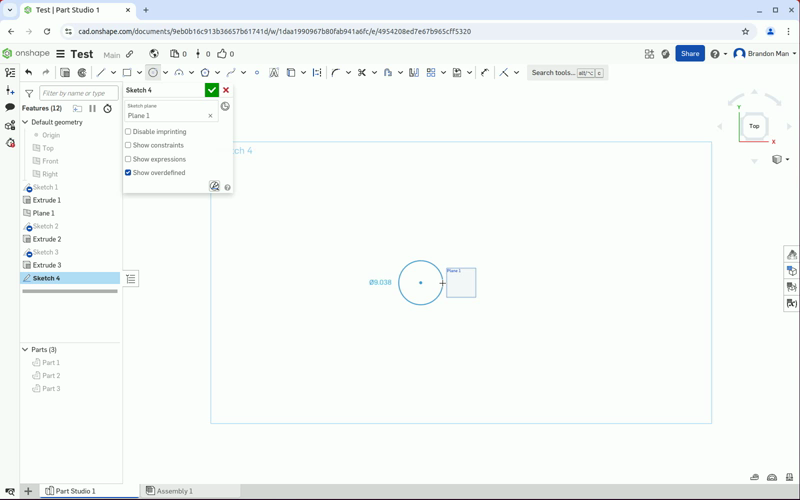
key(esc)
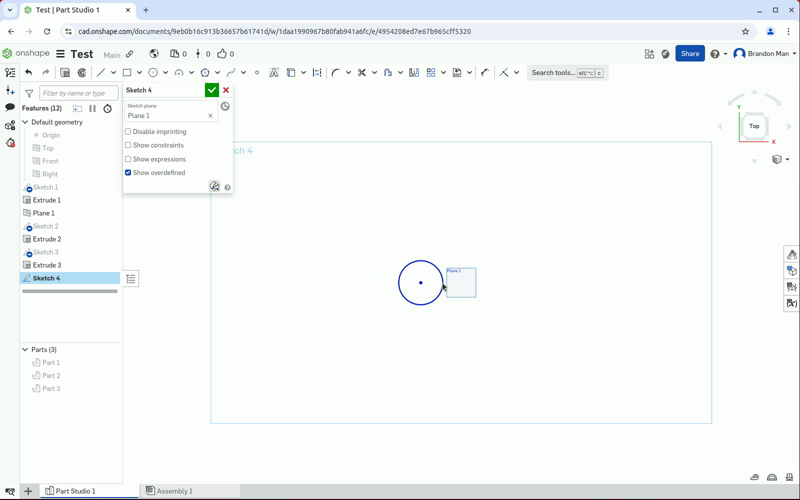
mouse_move(424, 289)
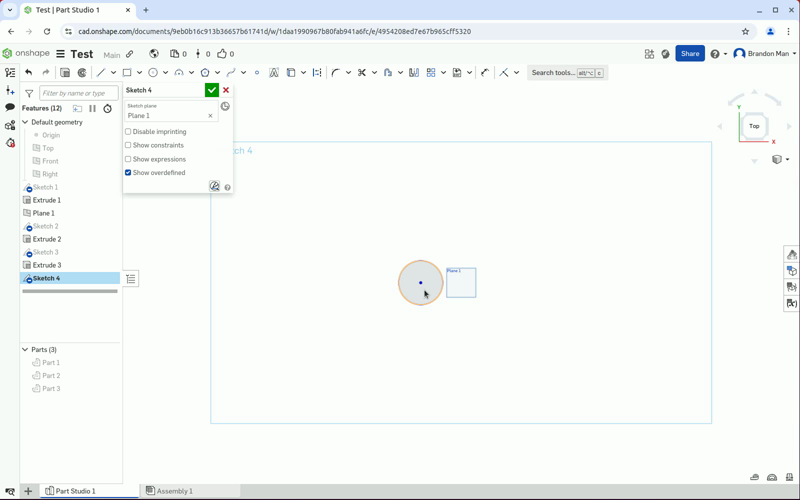
scroll(6)
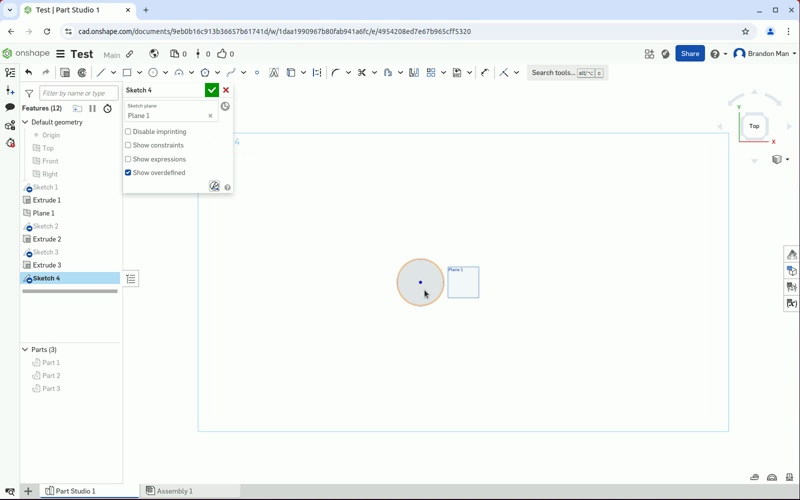
scroll(6)
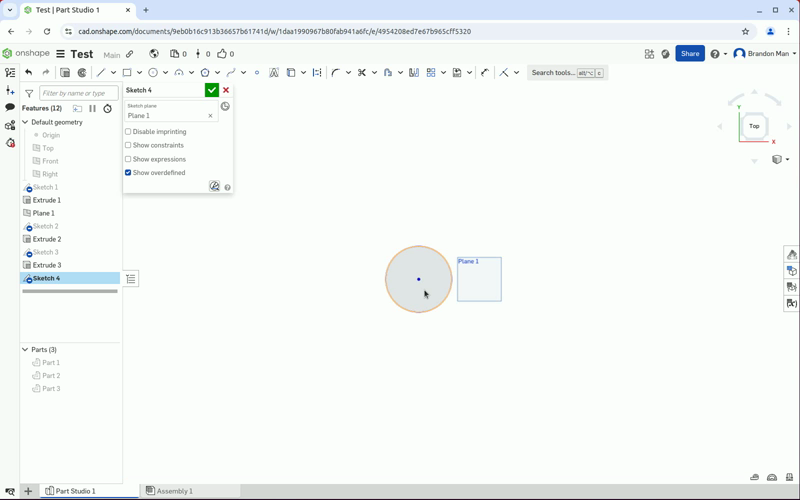
scroll(6)
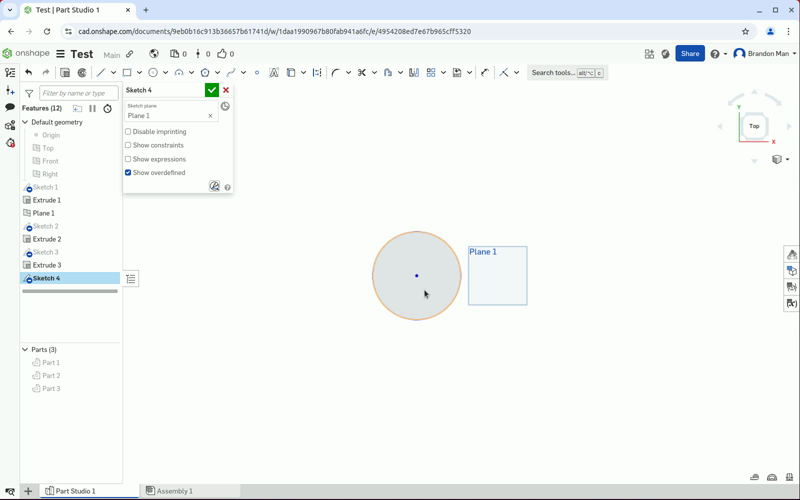
scroll(6)
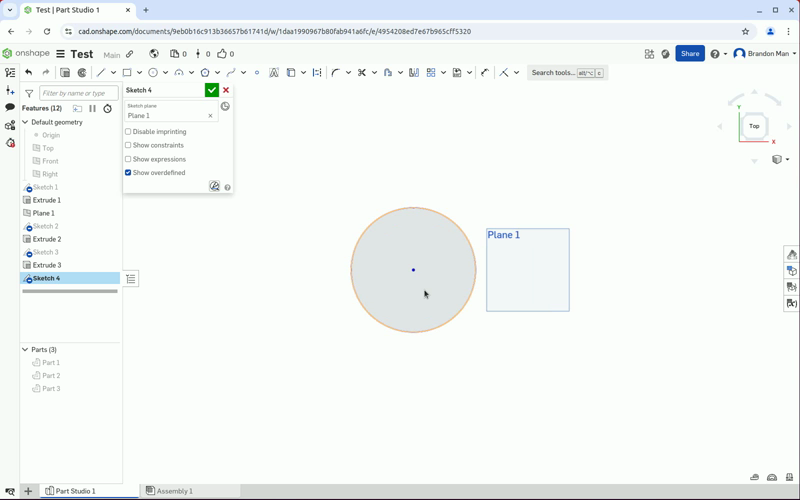
scroll(6)
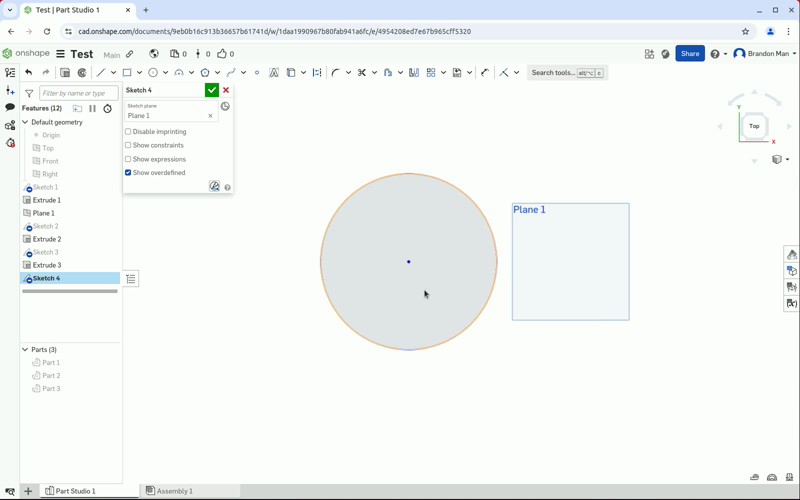
scroll(6)
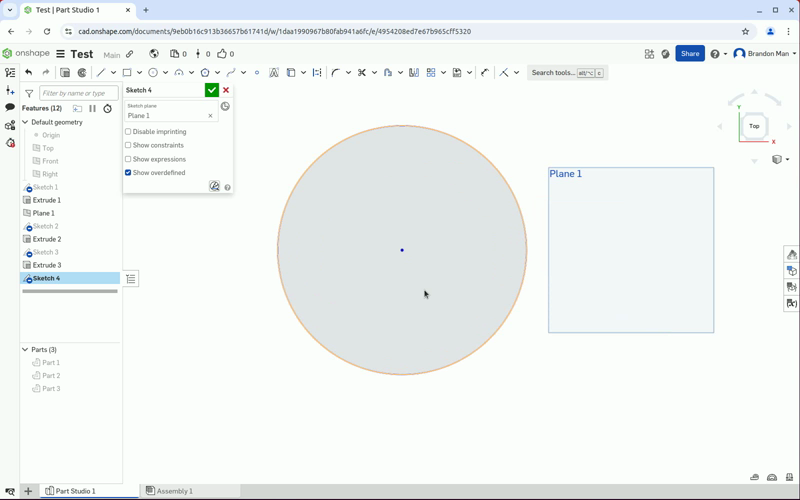
scroll(6)
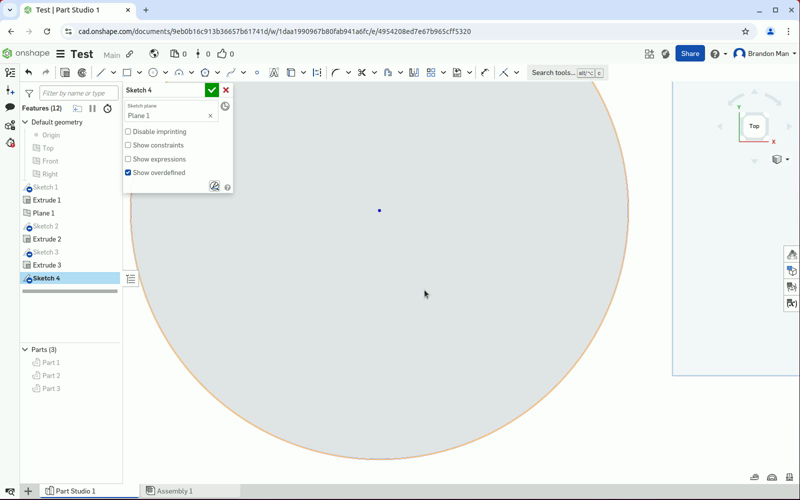
click(424, 289)
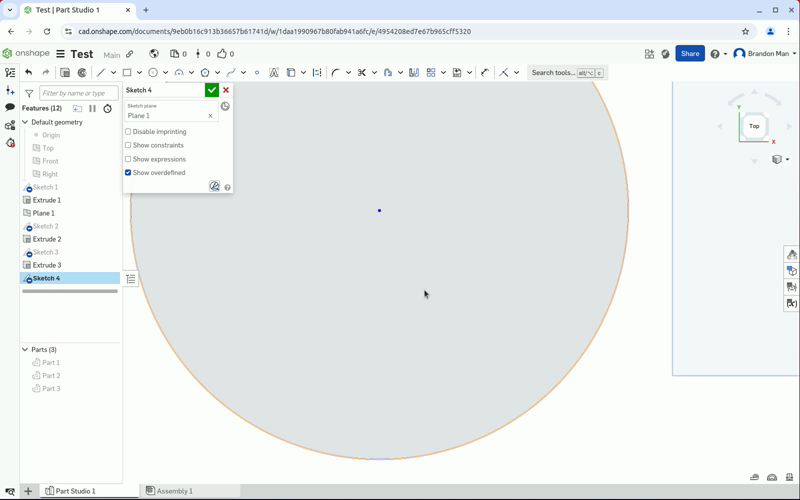
scroll(-6)
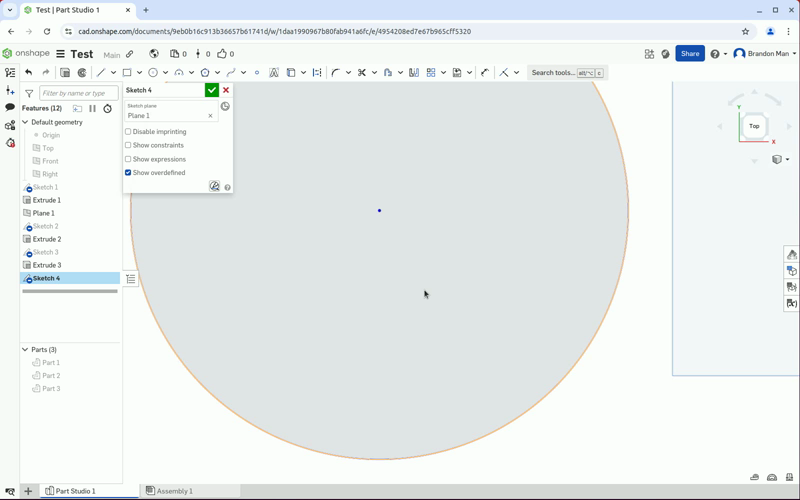
scroll(-6)
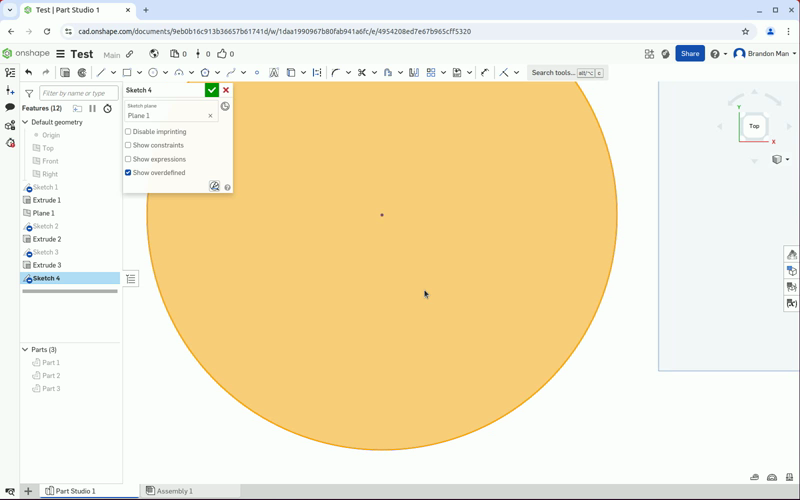
scroll(-6)
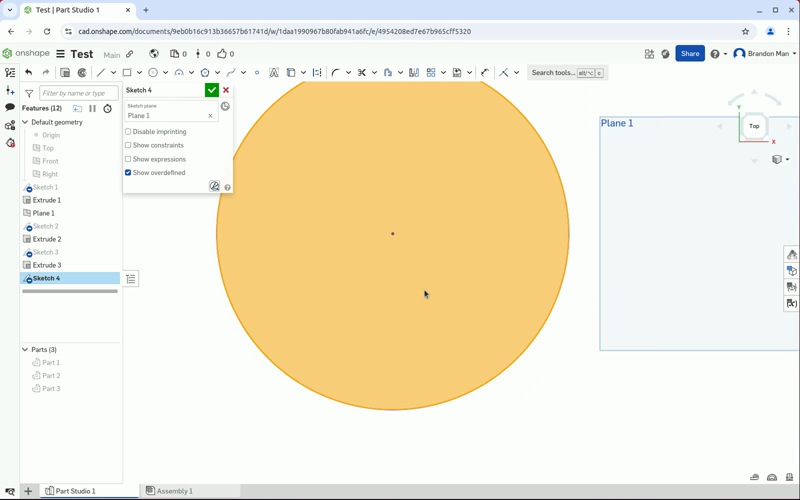
scroll(-6)
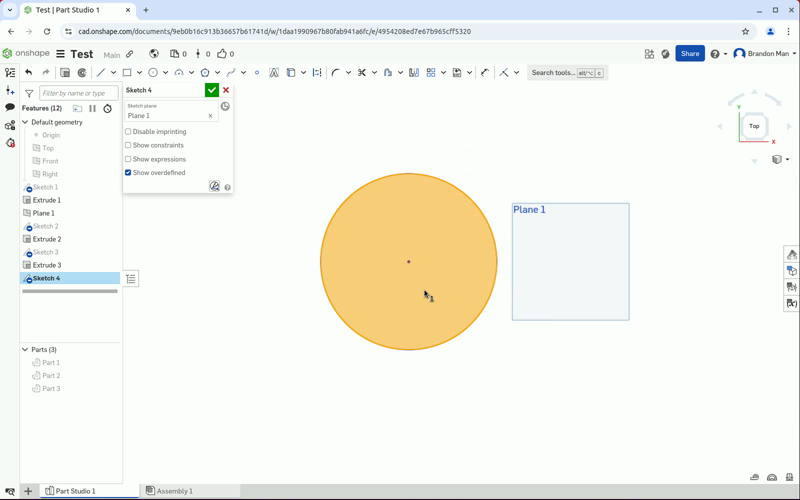
scroll(-6)
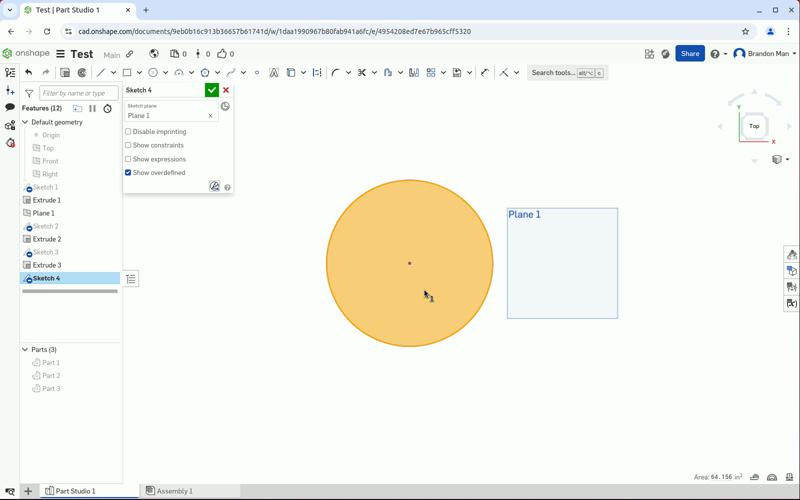
scroll(-6)
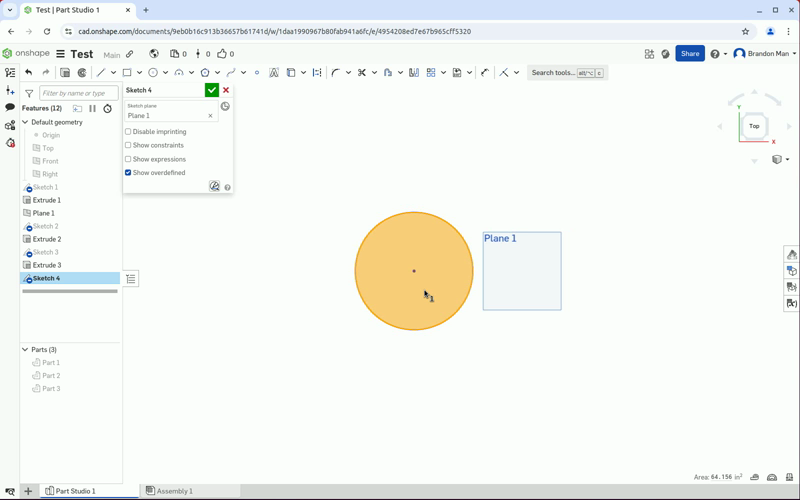
scroll(-6)
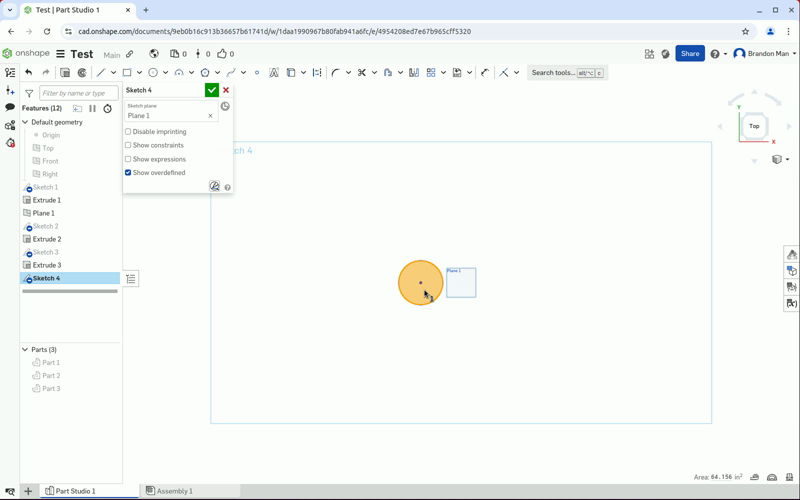
mouse_move(73, 352)
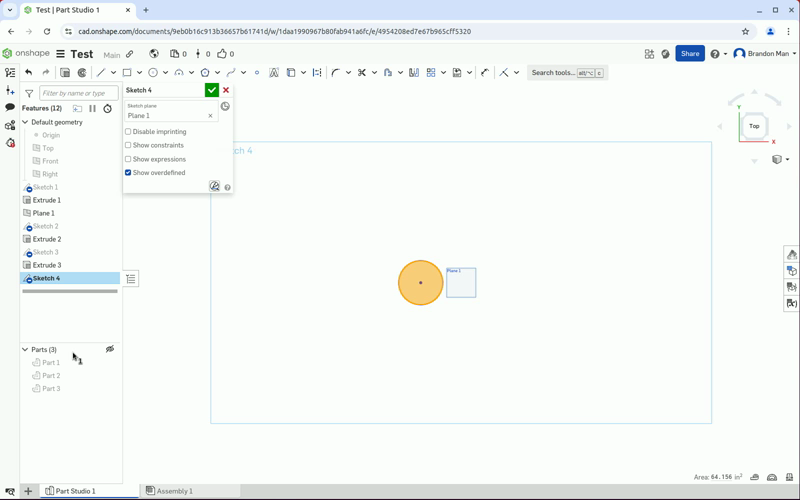
key(shift+y)
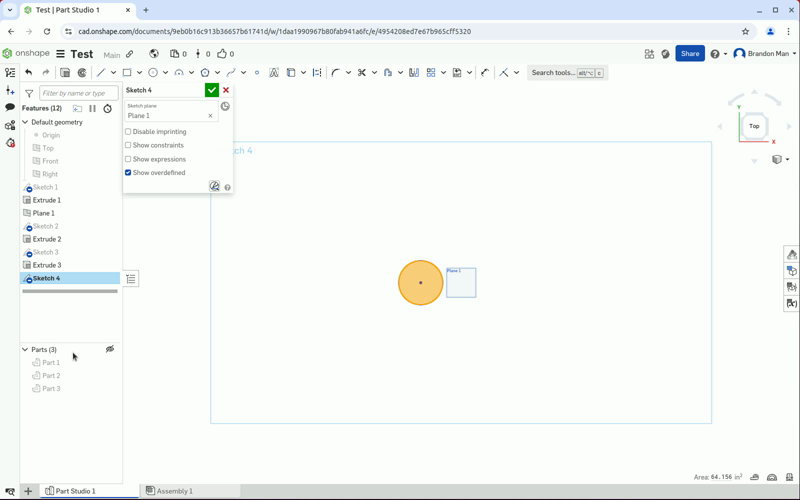
key(shift+e)
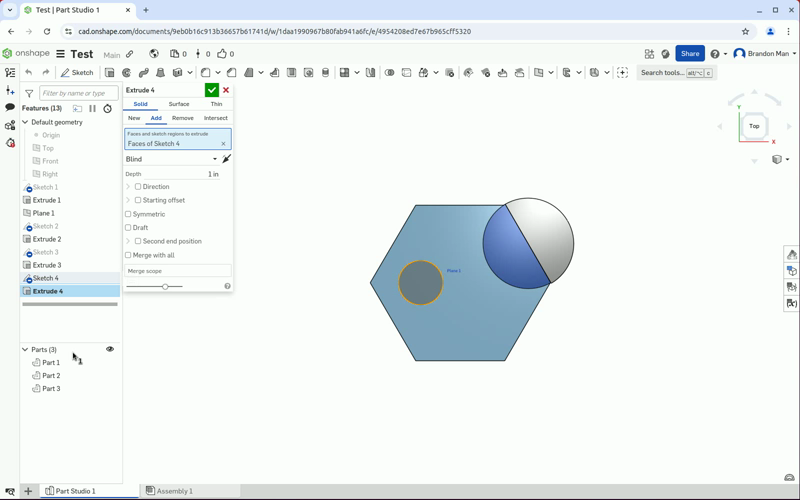
mouse_move(143, 106)
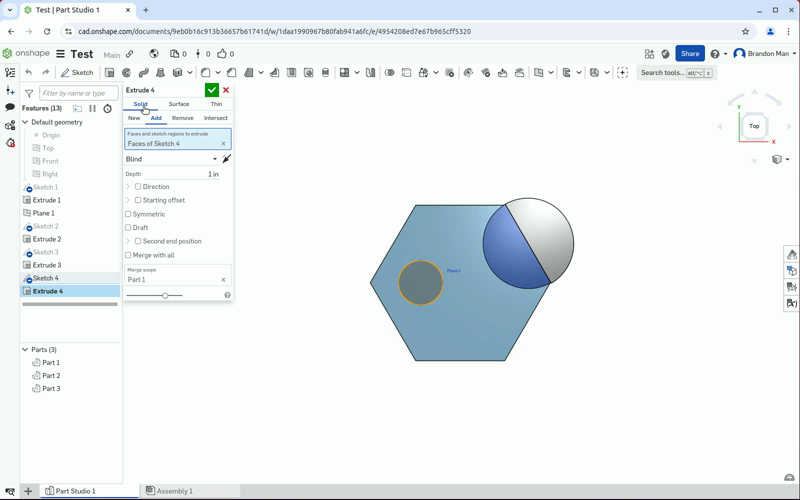
click(143, 106)
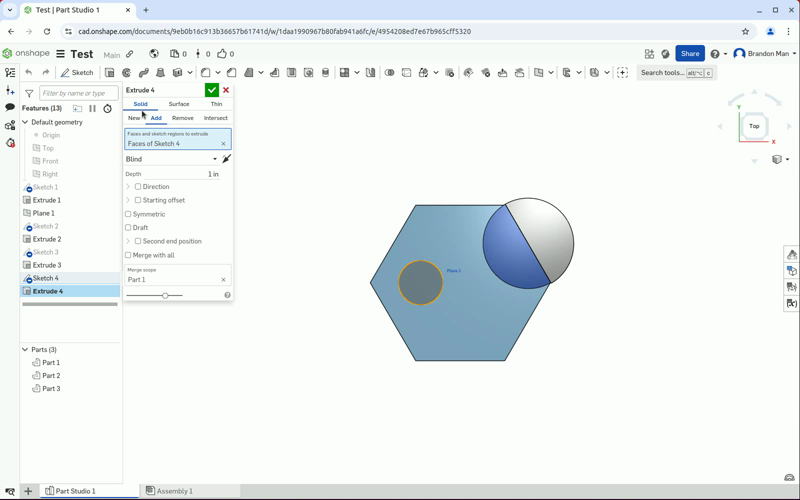
mouse_move(137, 120)
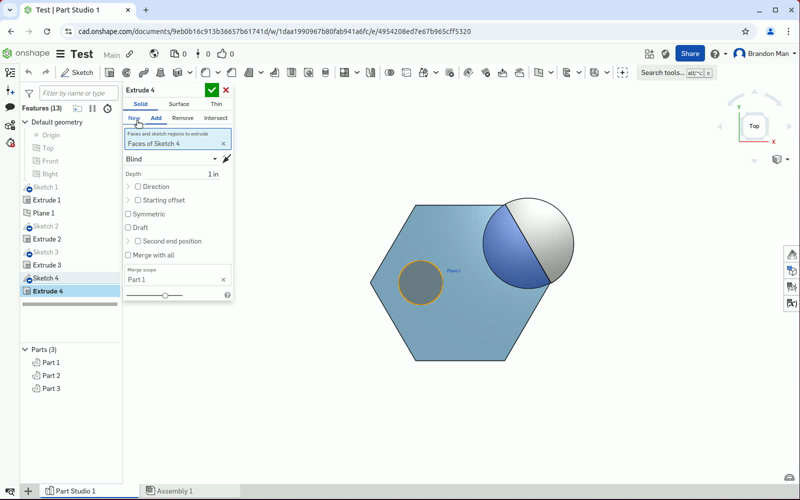
click(137, 120)
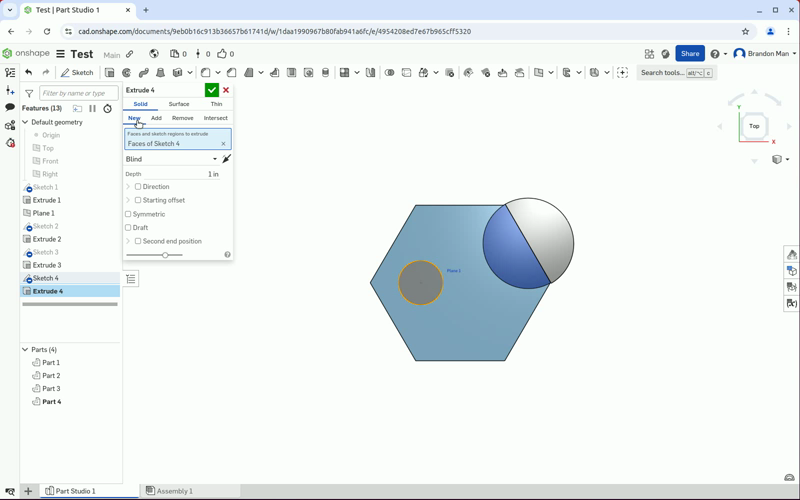
key(tab, 4)
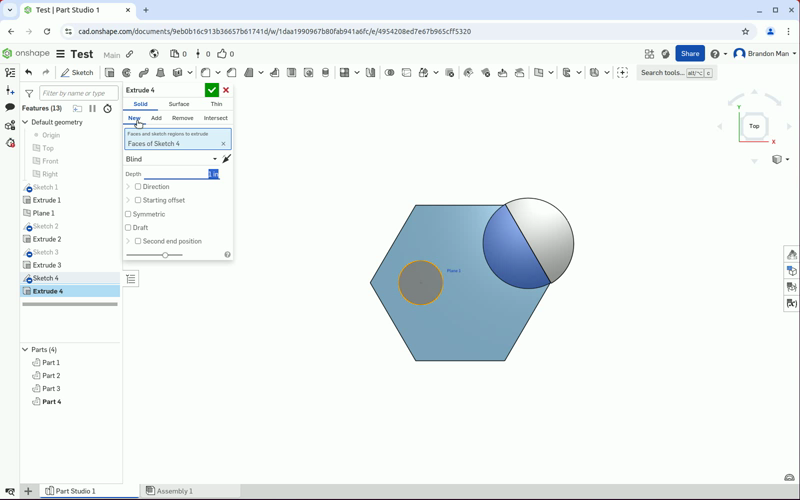
text(9.869)
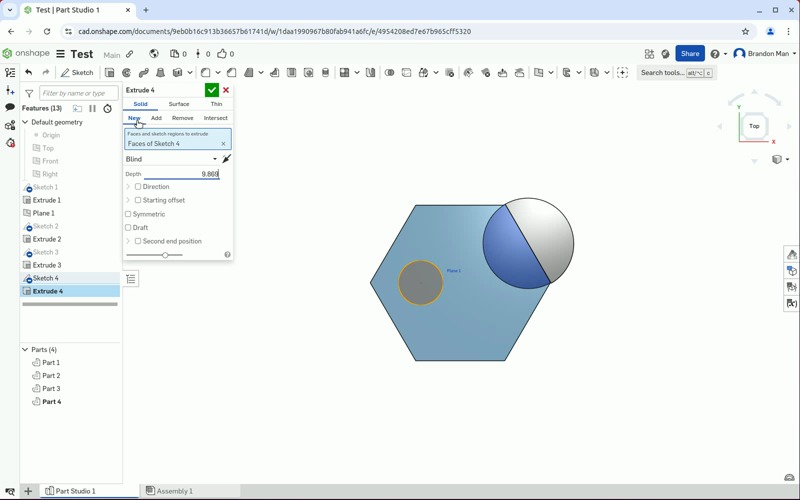
key(enter)
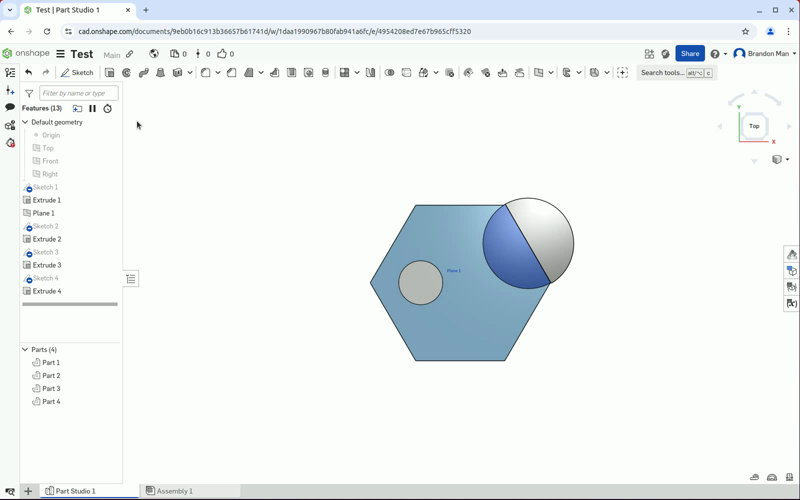
key(shift+h)
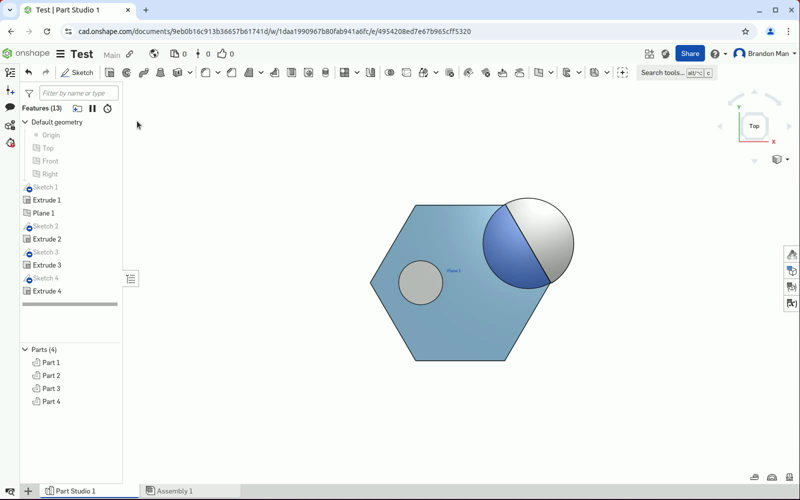
key(shift+h)
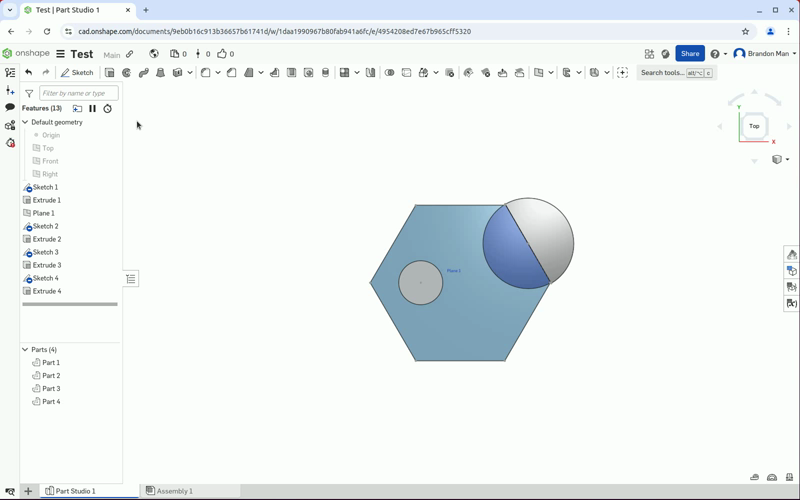
key(shift+7)
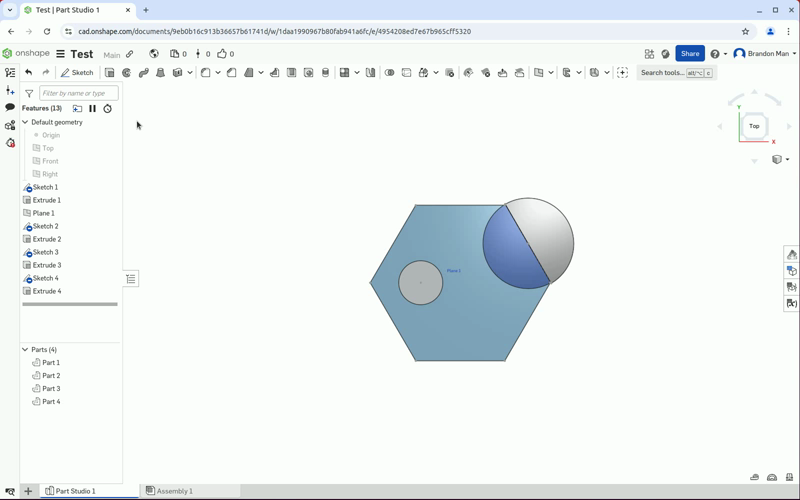
key(up, 3)
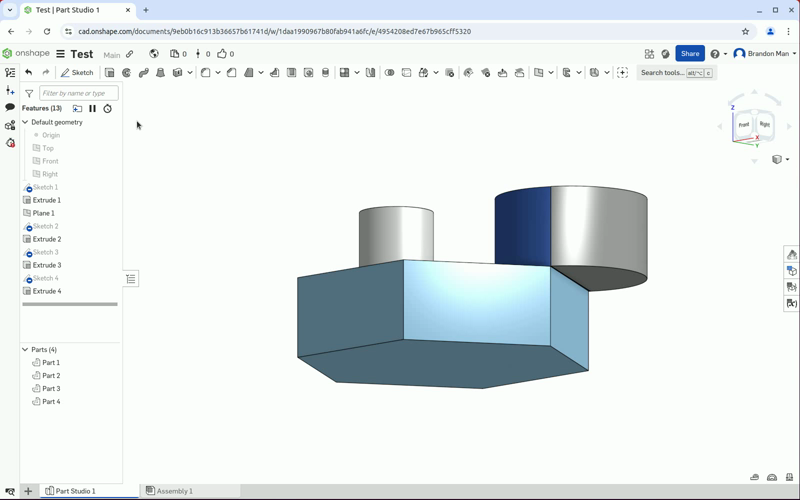
key(left, 3)
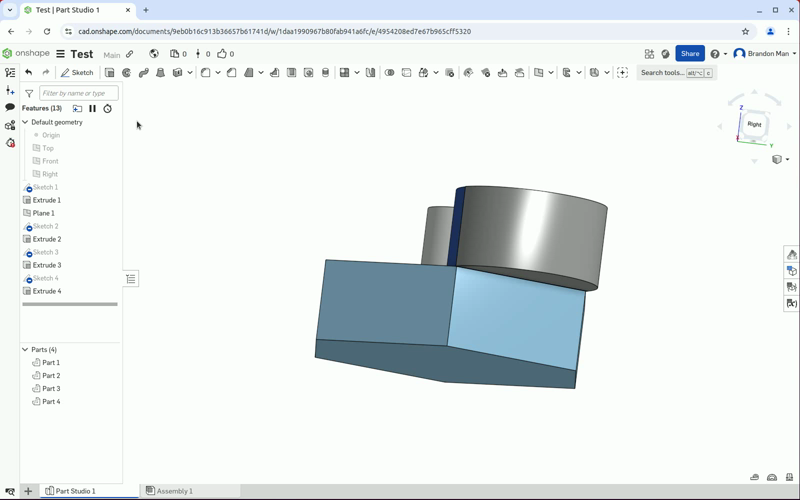
key(right, 3)
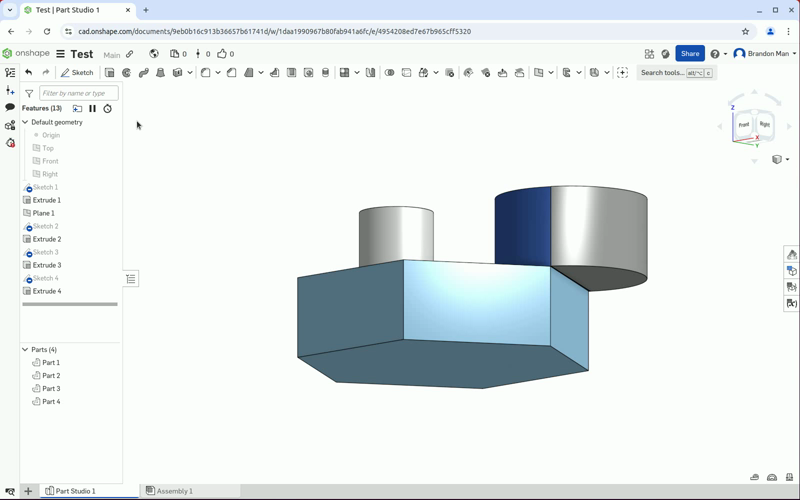
key(down, 3)
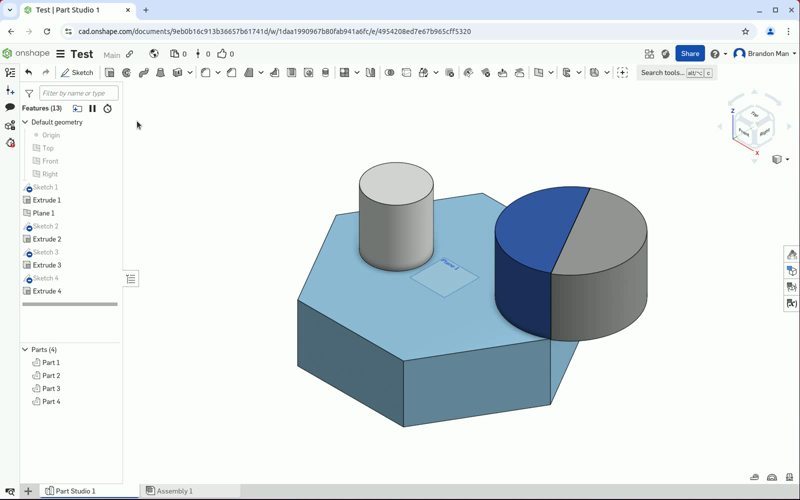
mouse_move(73, 189)
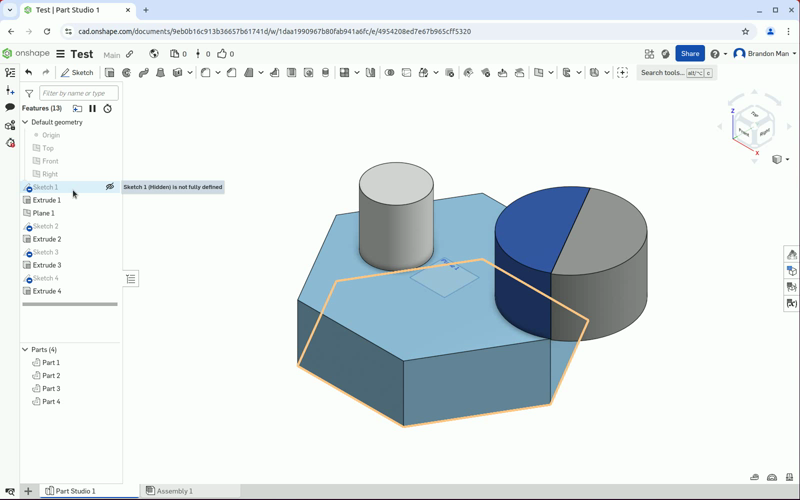
click(73, 189)